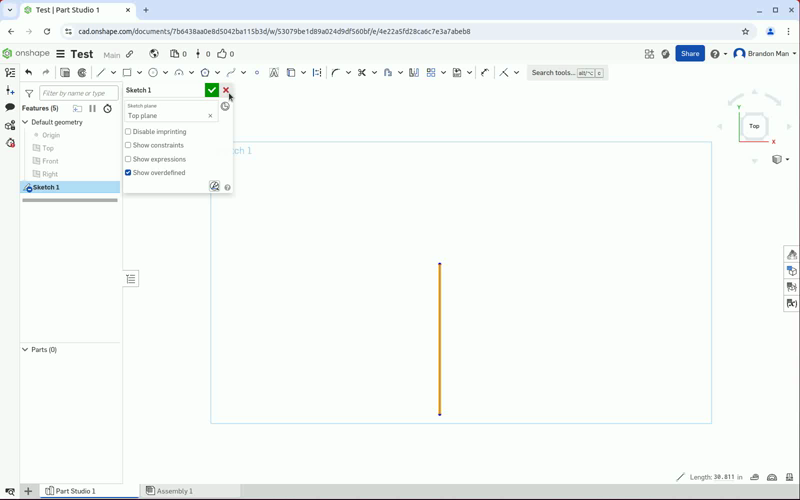
key(shift+h)
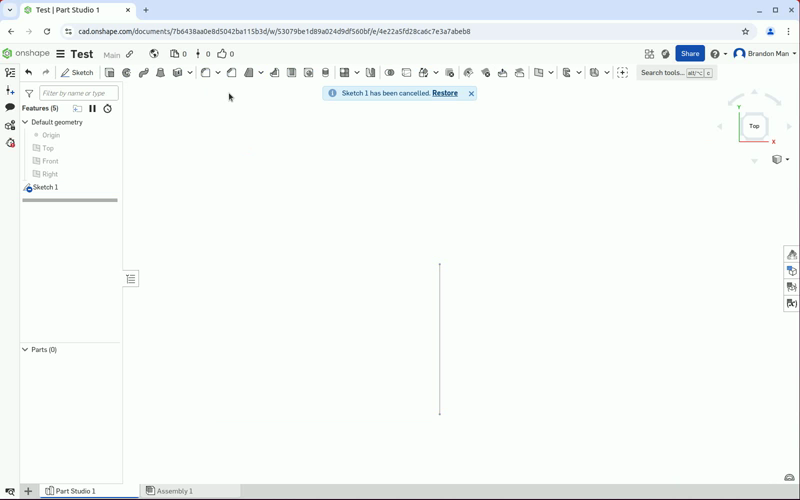
key(shift+s)
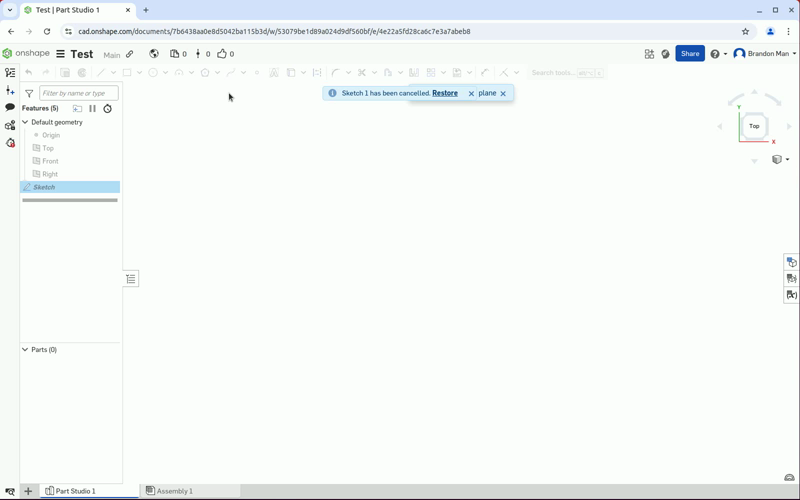
mouse_move(73, 150)
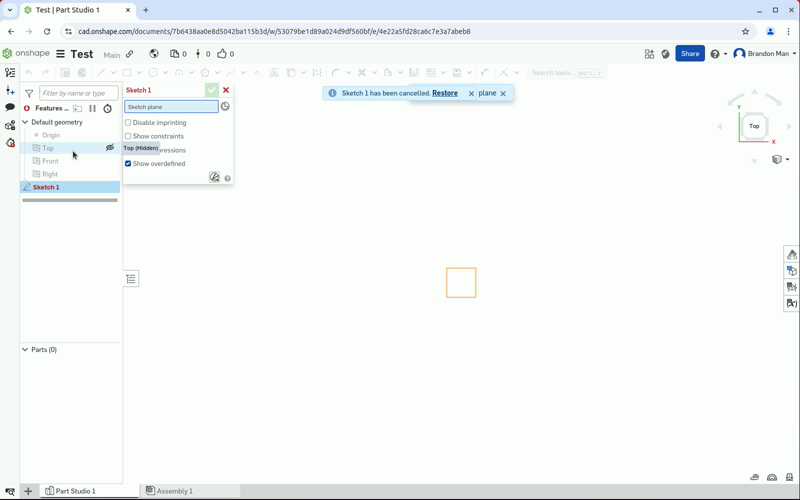
click(73, 150)
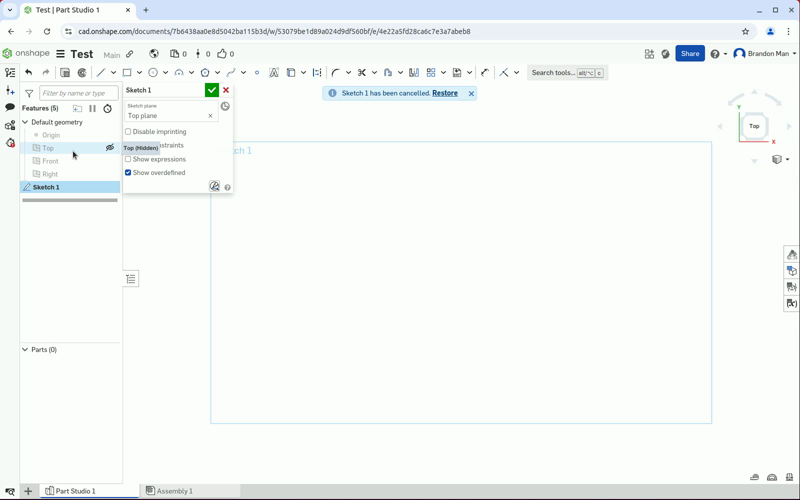
mouse_move(73, 352)
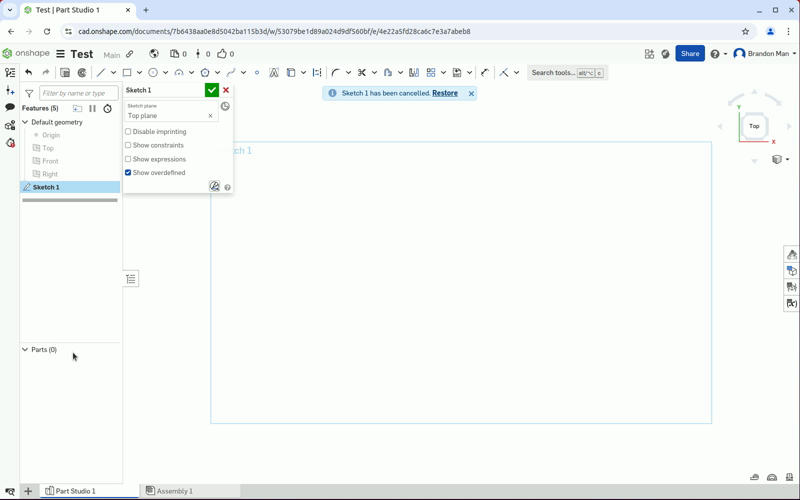
key(y)
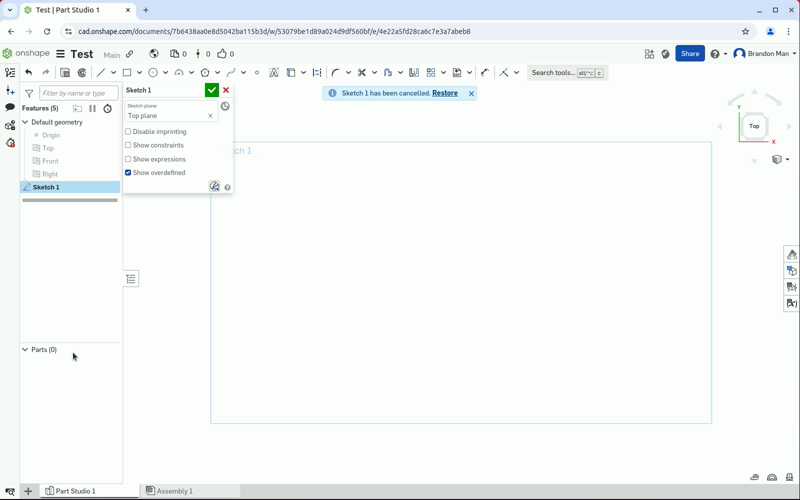
key(l)
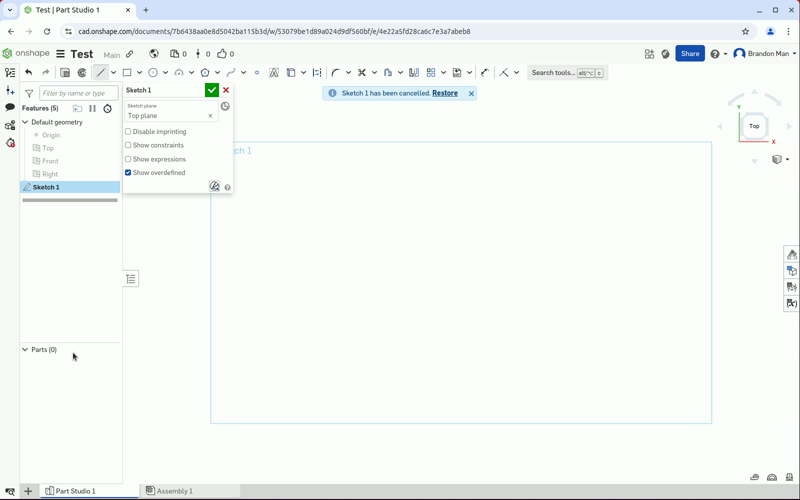
key_down(shift)
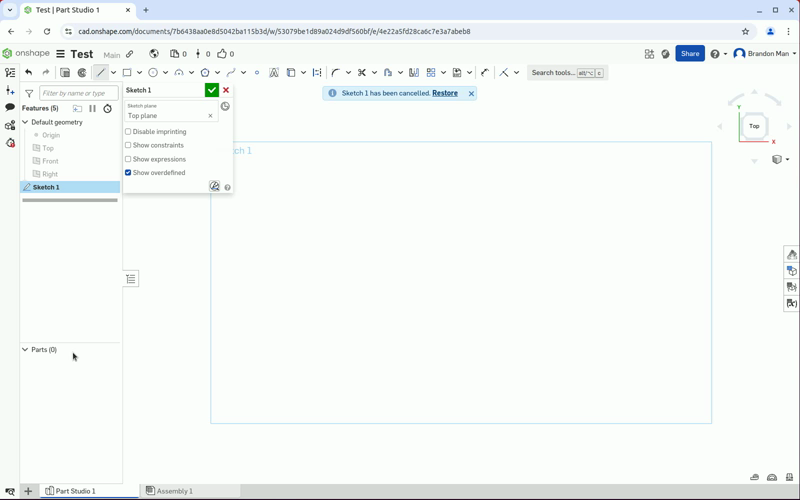
mouse_move(461, 282)
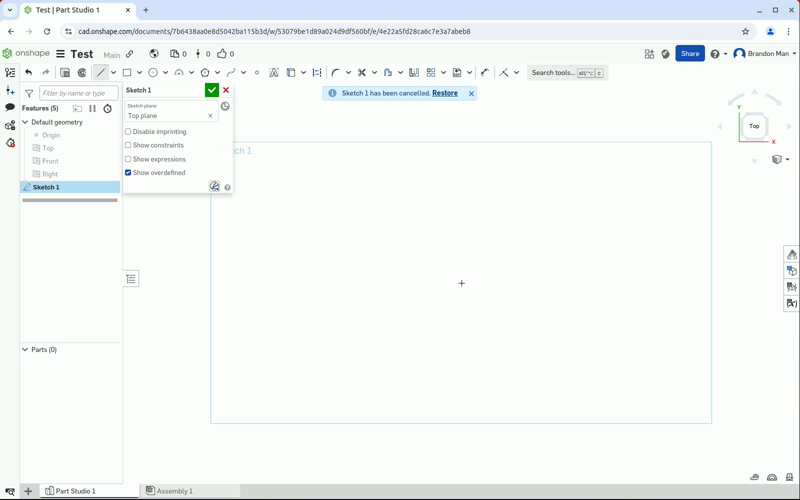
click(461, 282)
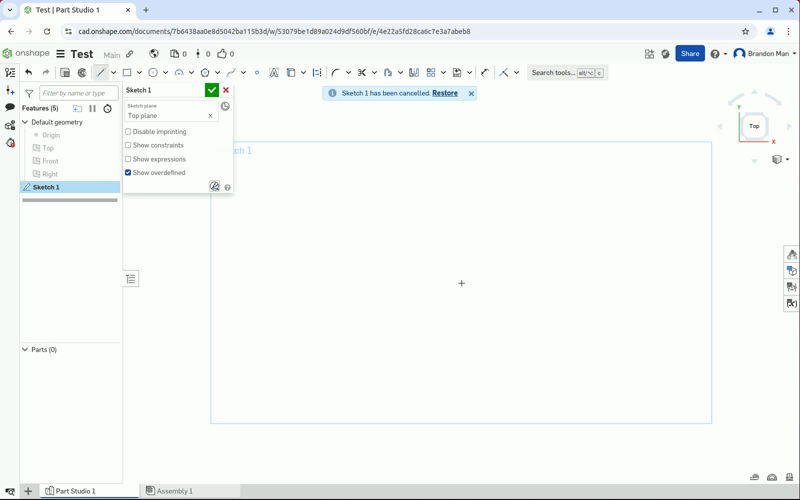
key_up(shift)
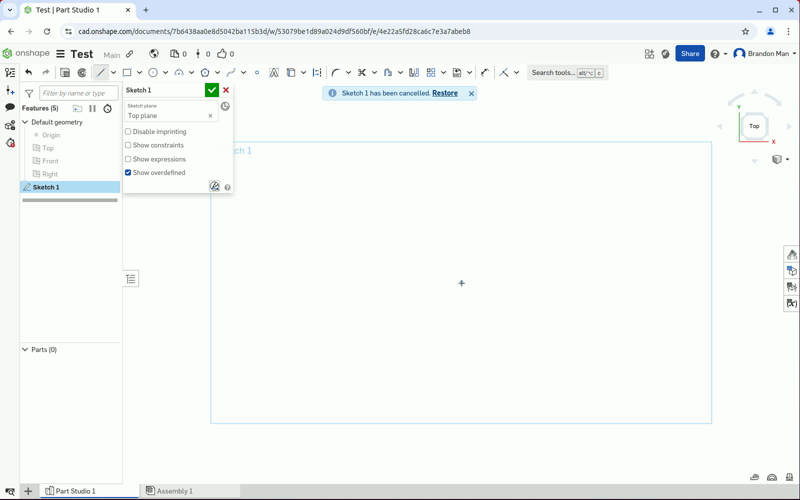
key_down(shift)
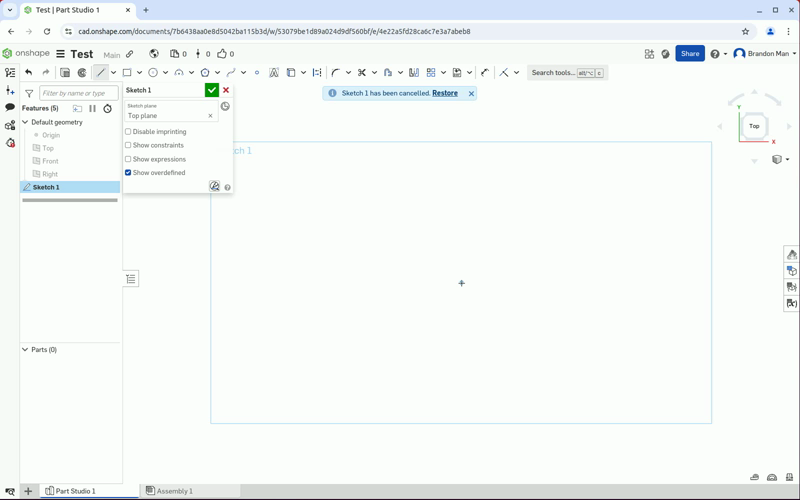
mouse_move(570, 282)
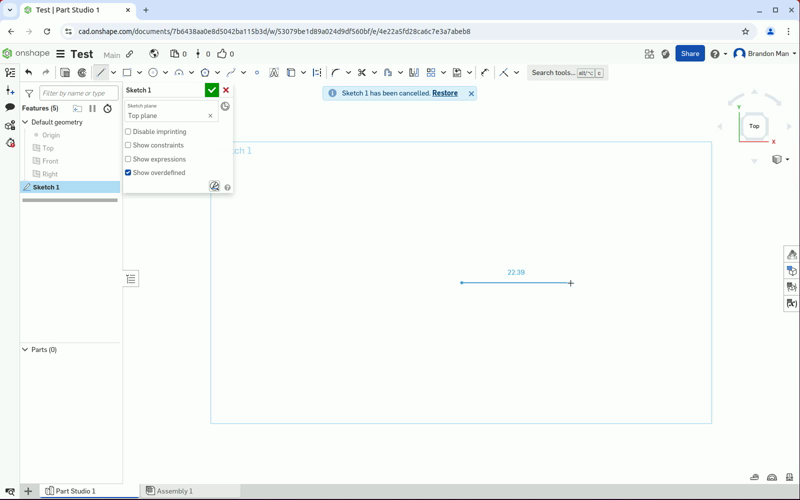
click(570, 282)
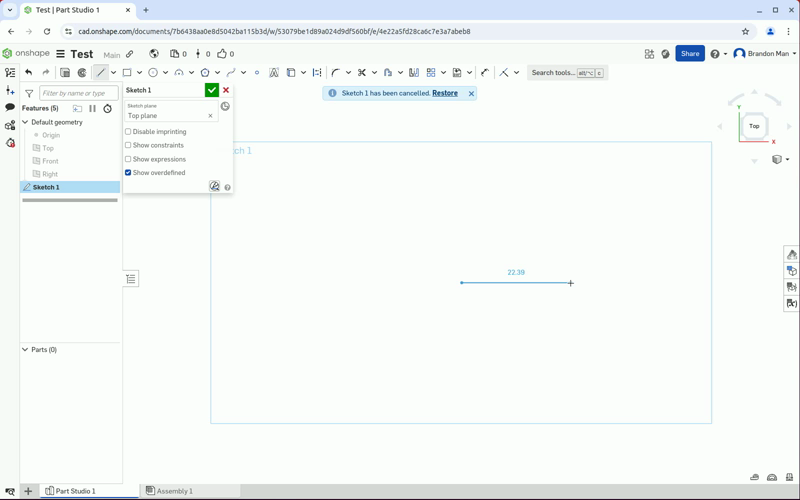
key_up(shift)
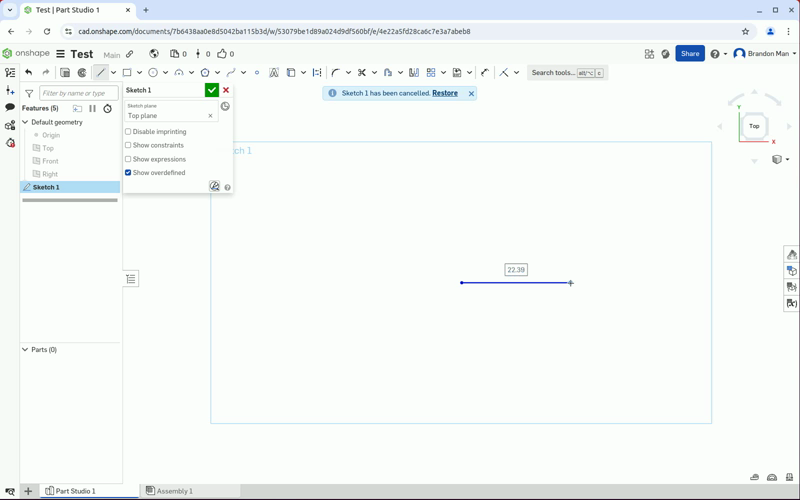
key_down(shift)
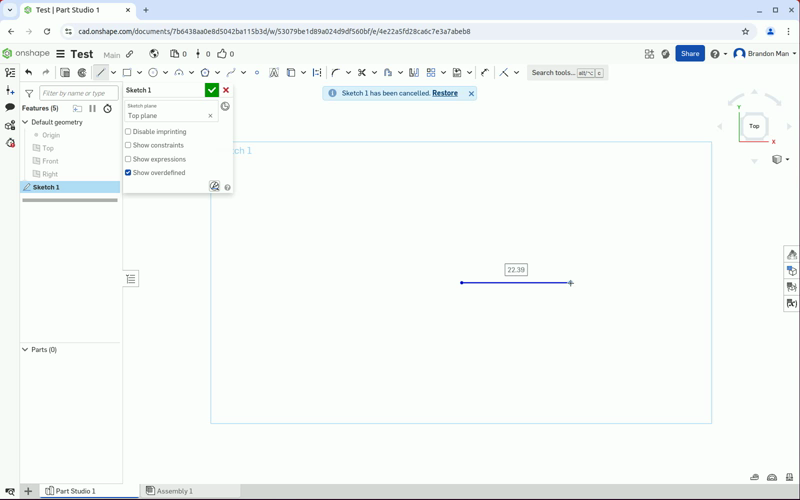
mouse_move(589, 282)
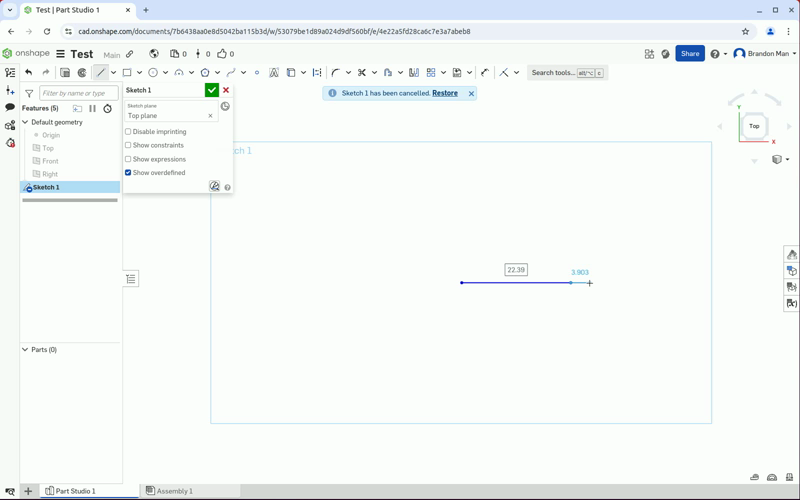
mouse_move(570, 258)
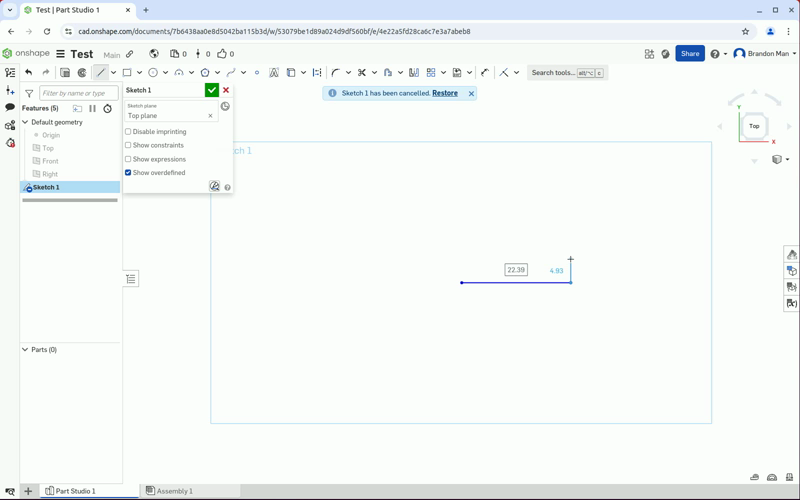
click(570, 258)
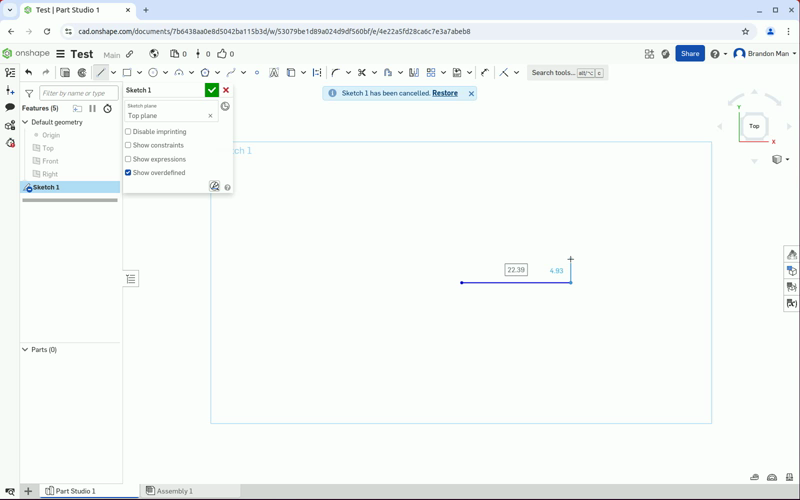
key_up(shift)
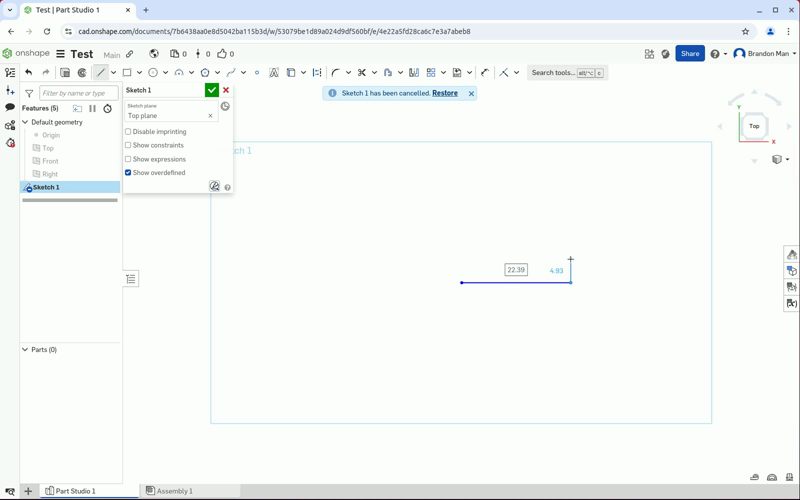
key_down(shift)
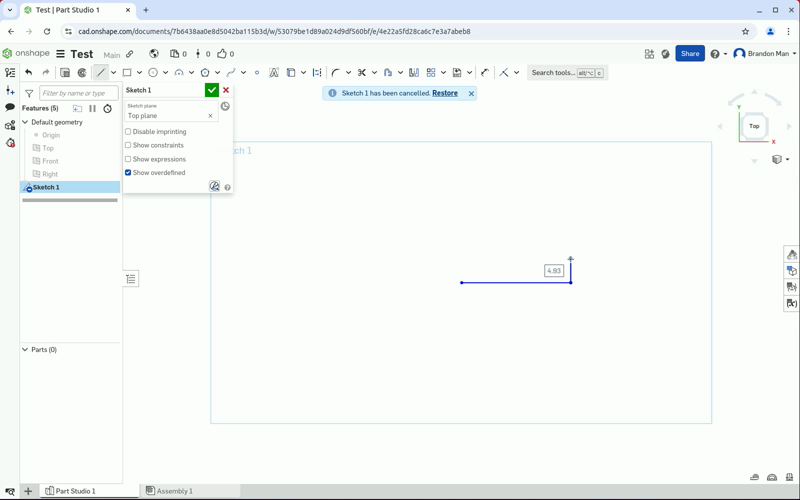
mouse_move(461, 258)
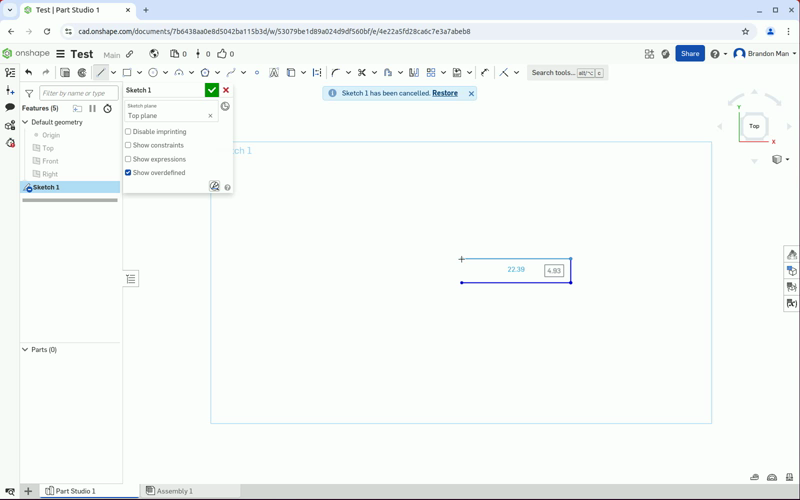
click(461, 258)
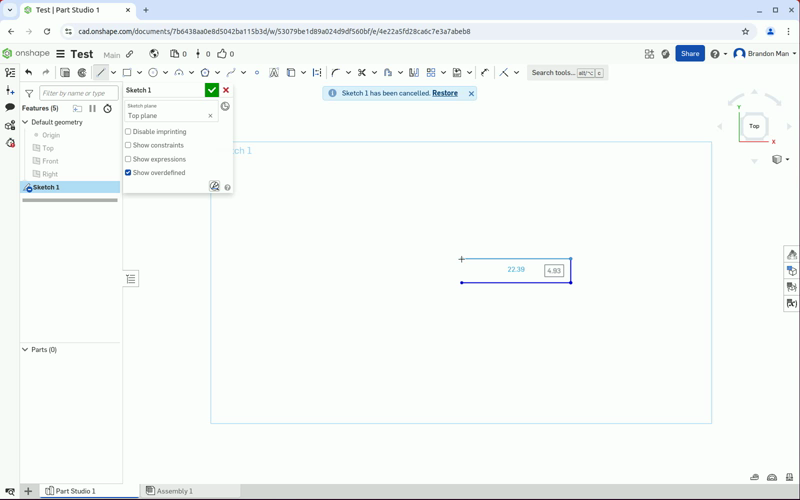
key_up(shift)
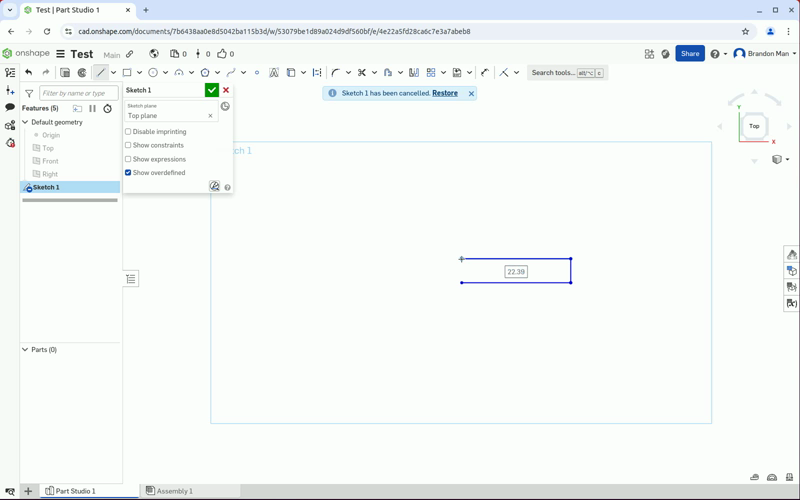
mouse_move(492, 258)
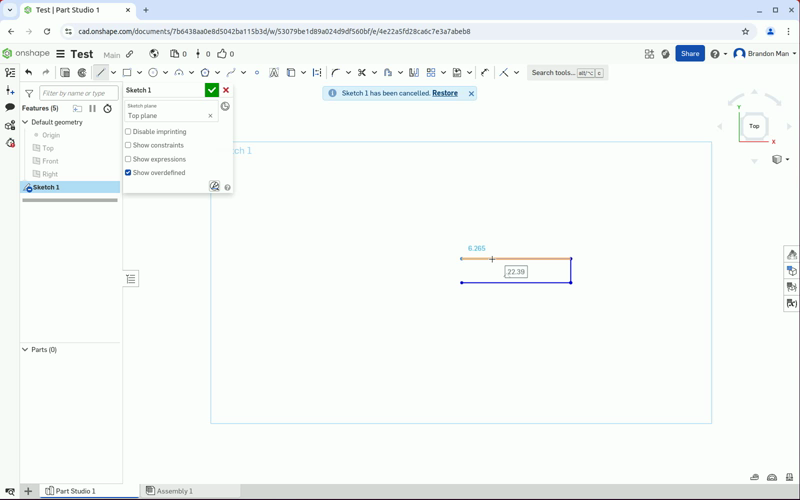
key_down(shift)
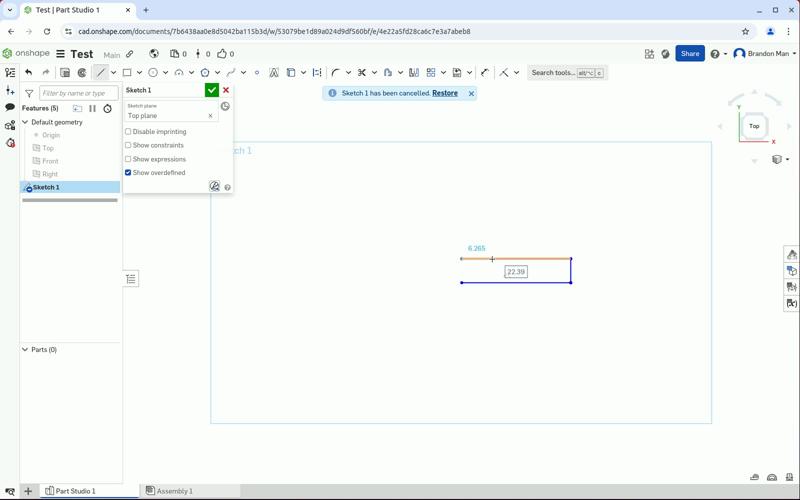
mouse_move(461, 282)
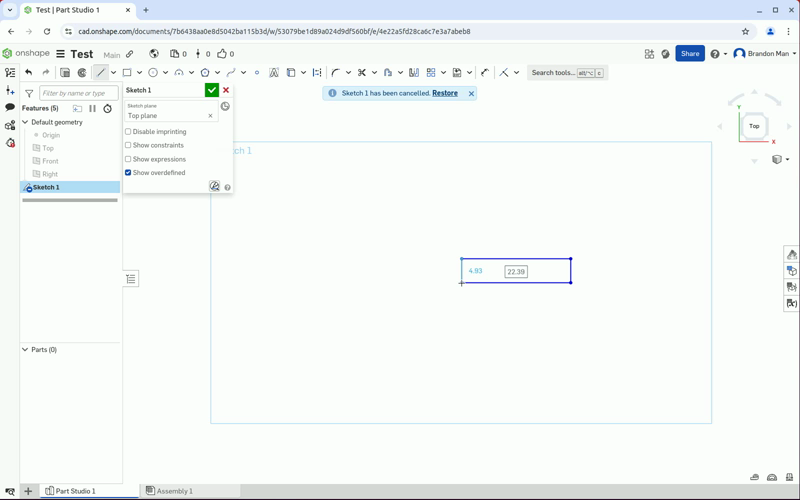
key_up(shift)
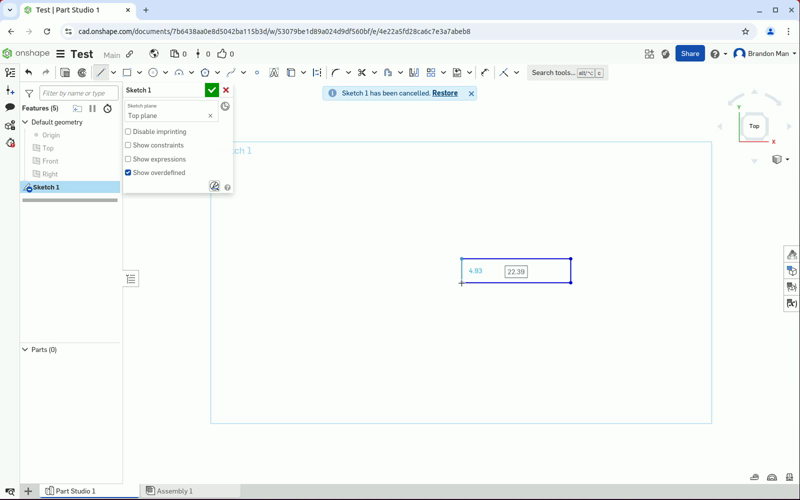
click(461, 282)
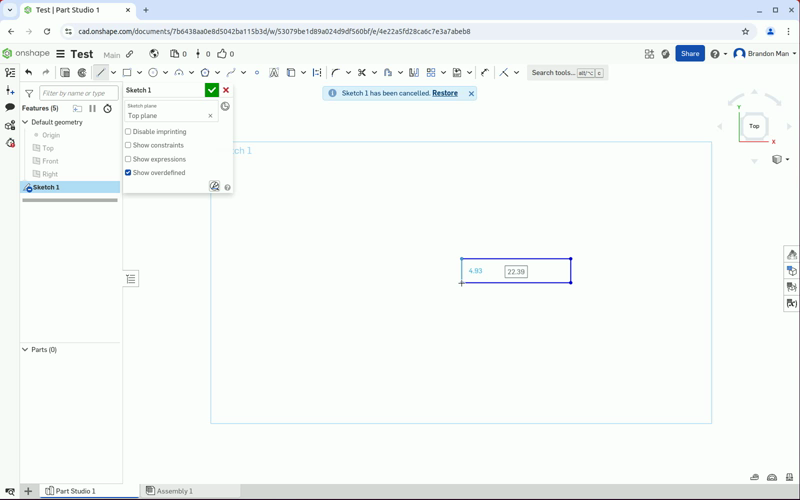
key(esc)
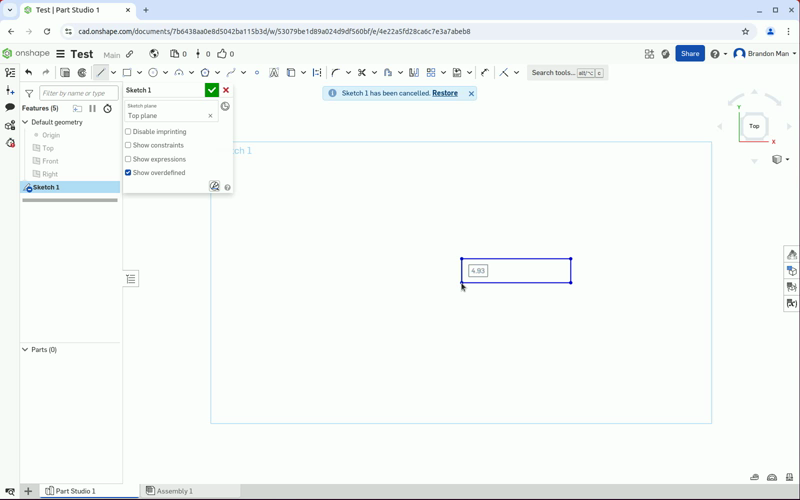
key(c)
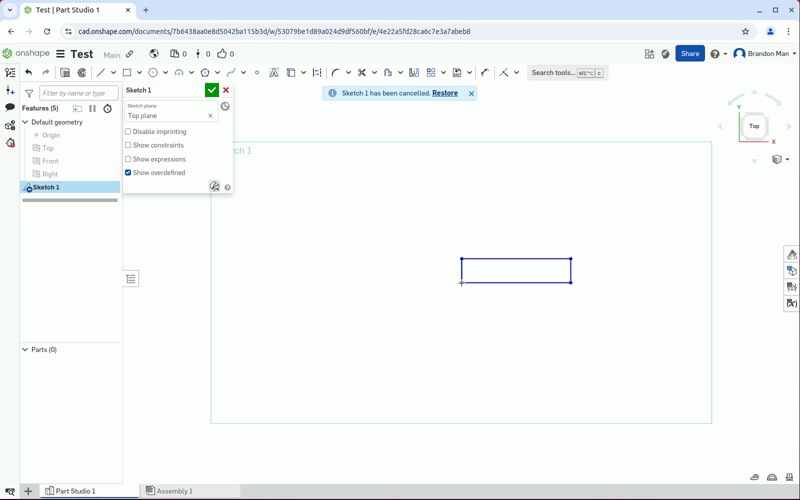
key_down(shift)
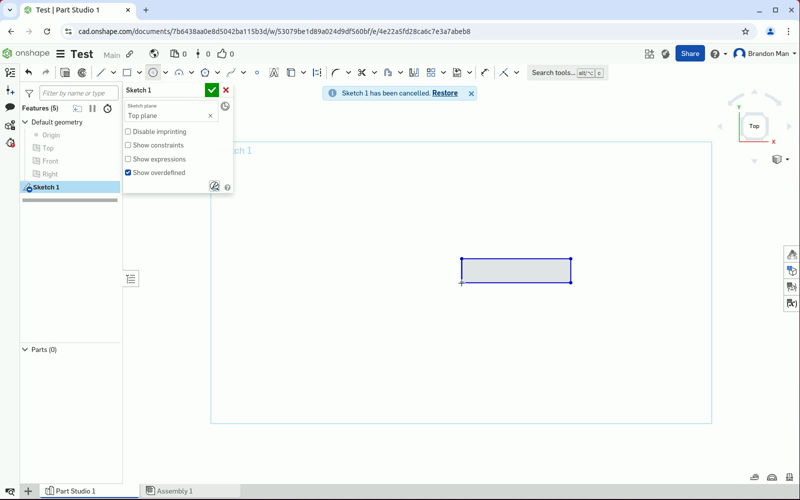
mouse_move(517, 270)
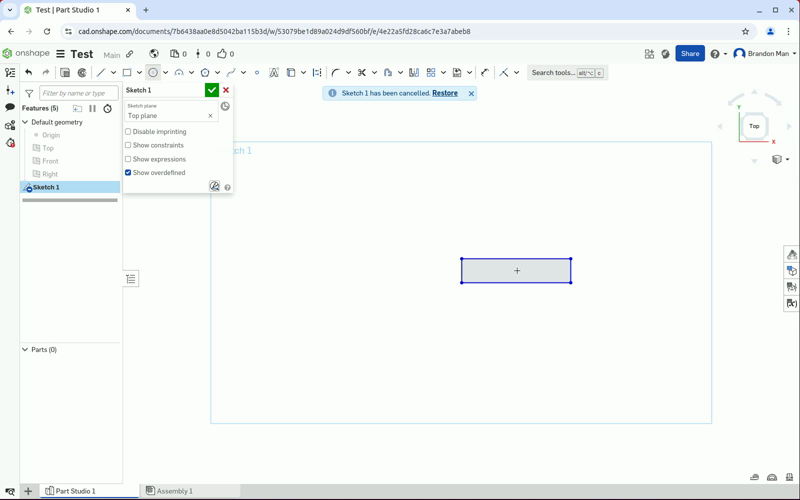
click(517, 270)
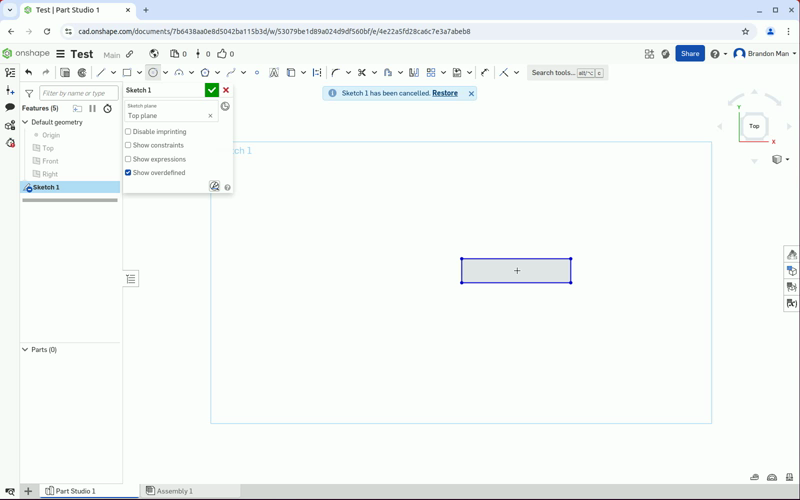
key_up(shift)
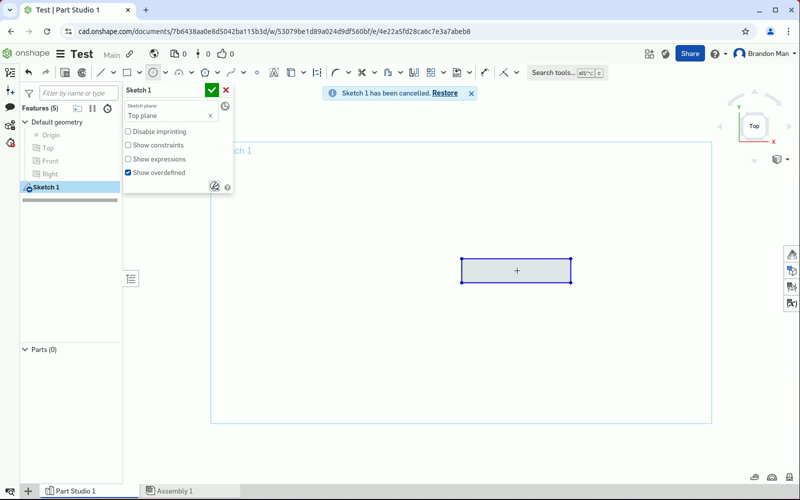
mouse_move(518, 270)
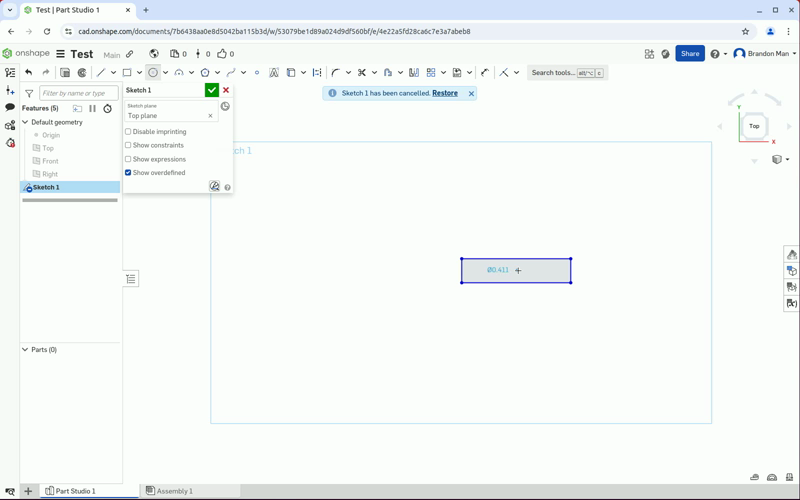
scroll(6)
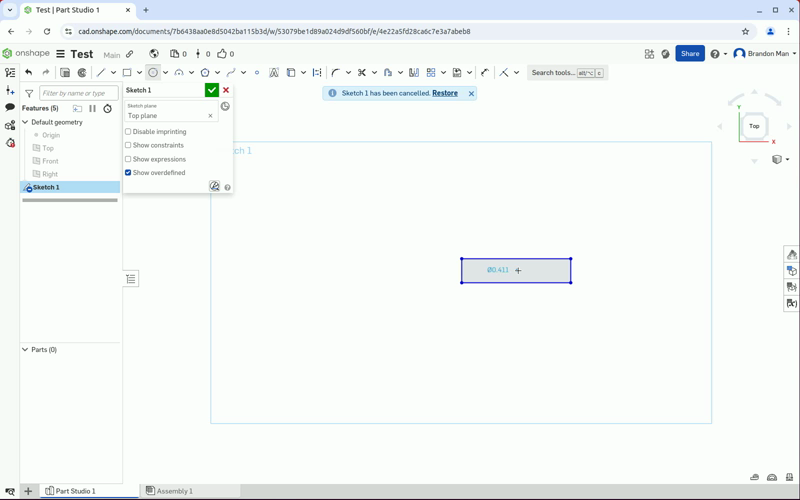
scroll(6)
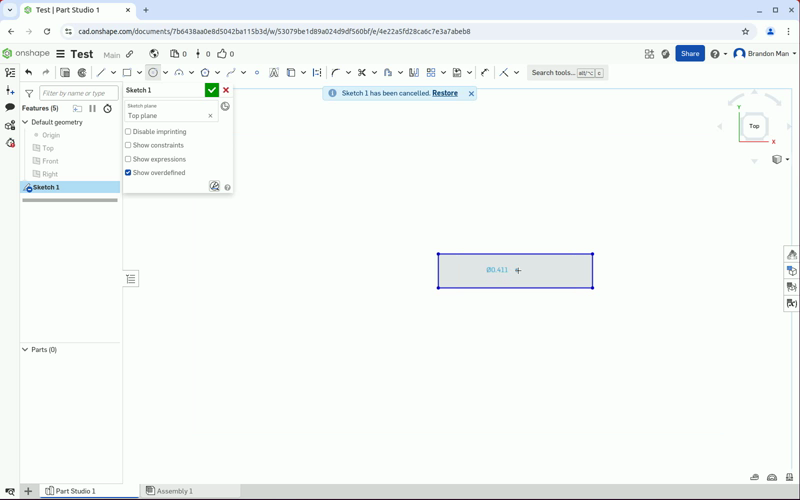
scroll(6)
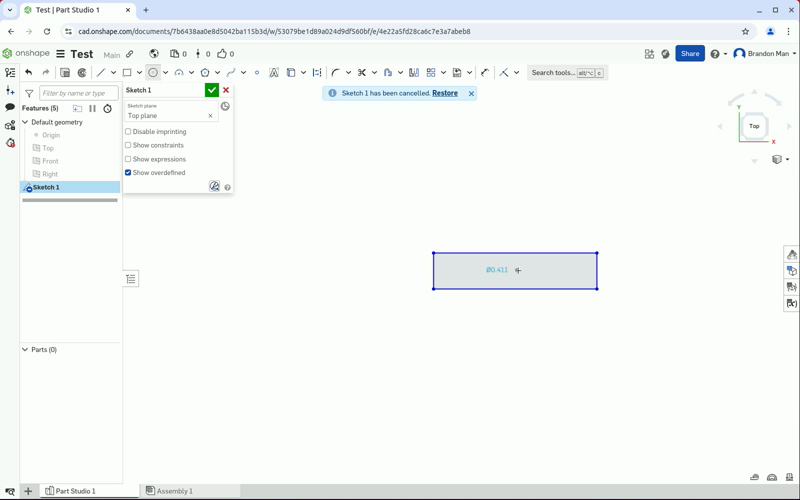
scroll(6)
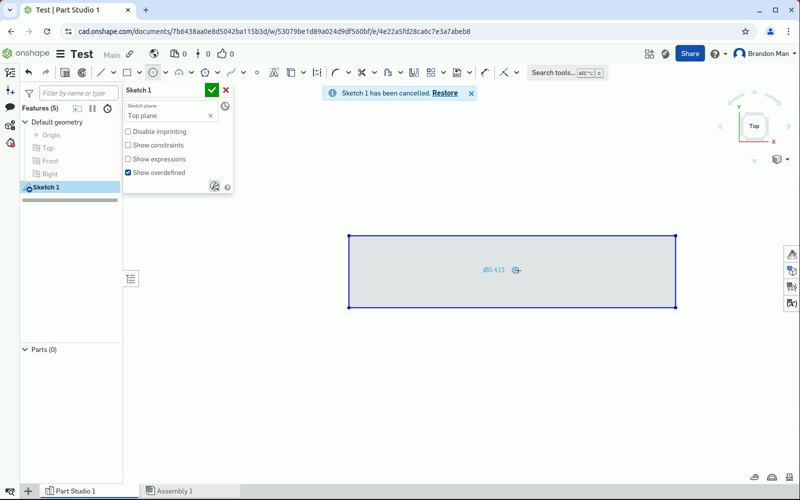
scroll(6)
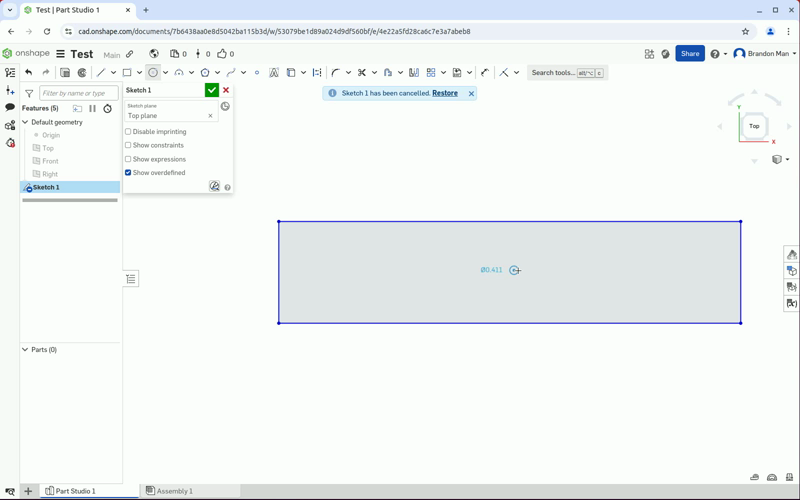
scroll(6)
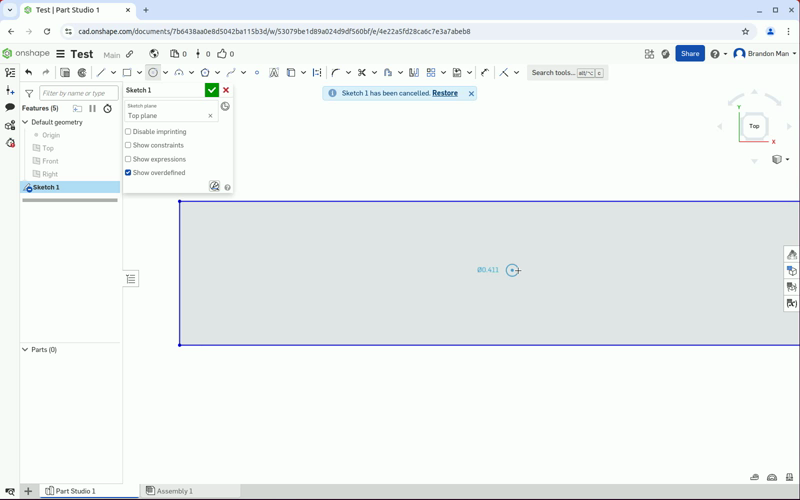
scroll(6)
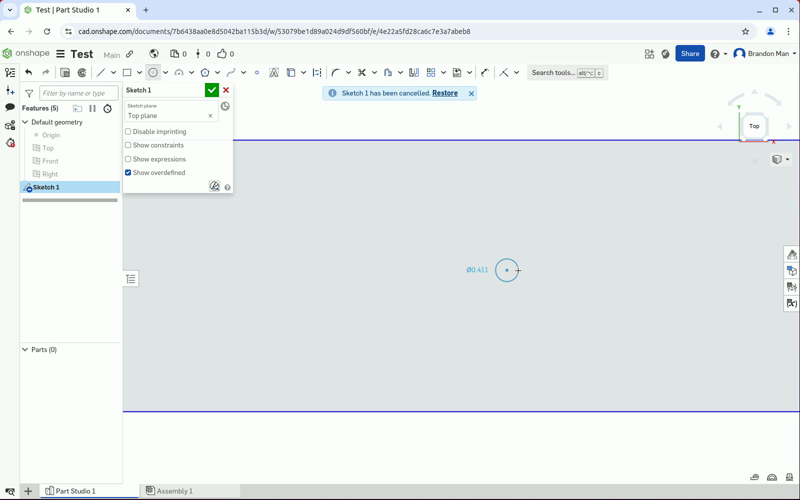
click(518, 270)
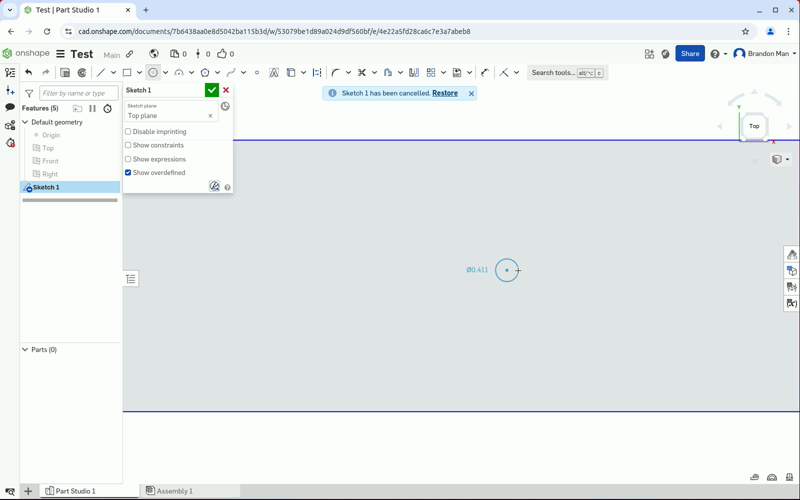
scroll(-6)
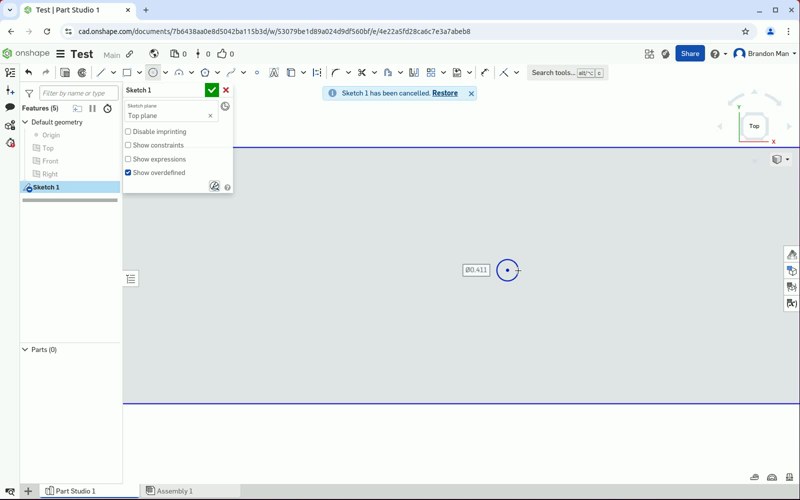
scroll(-6)
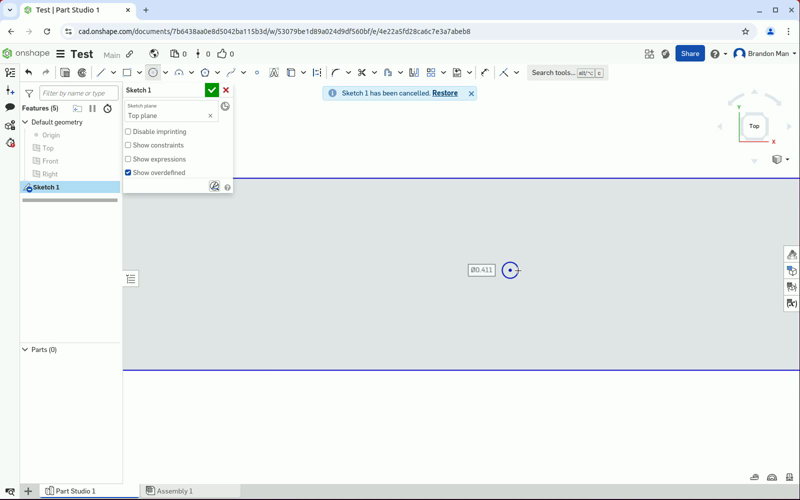
scroll(-6)
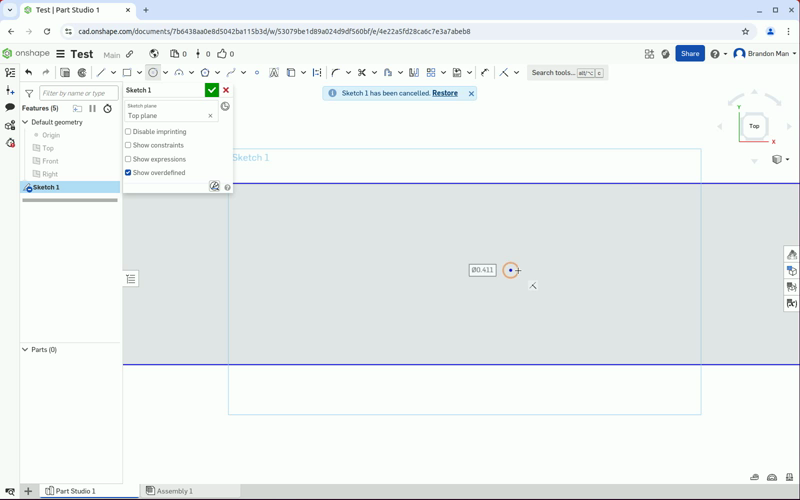
scroll(-6)
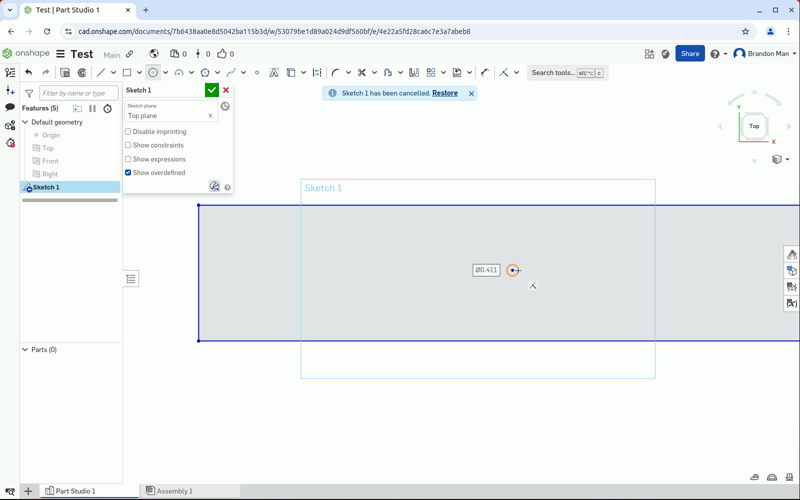
scroll(-6)
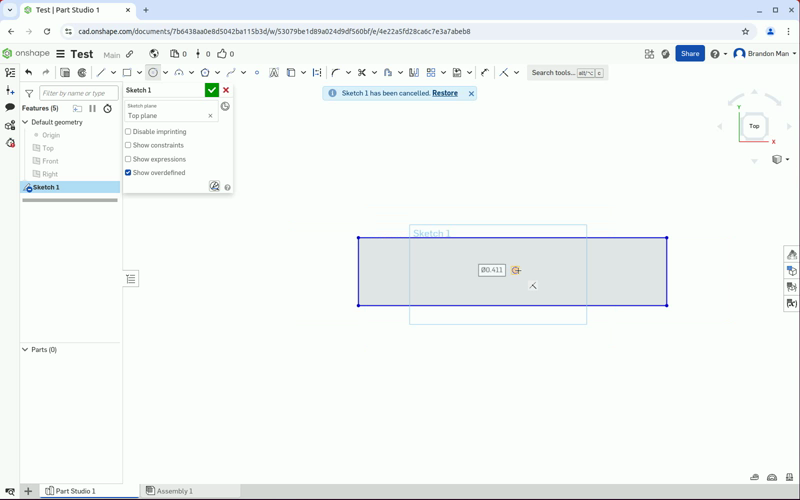
scroll(-6)
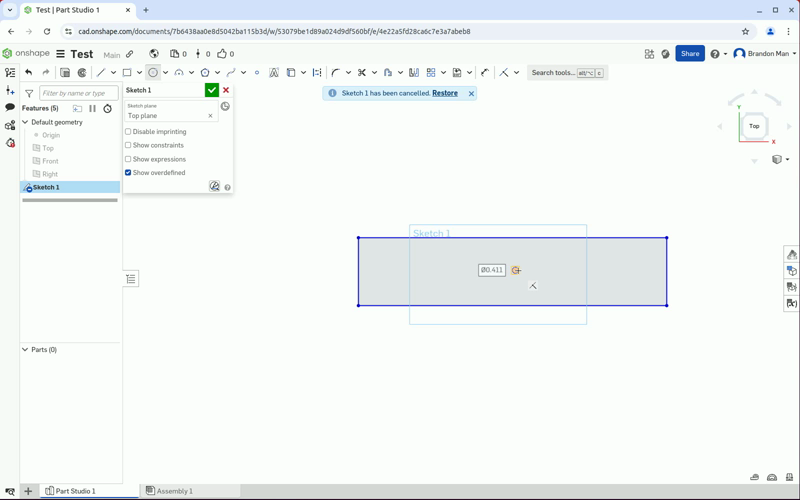
scroll(-6)
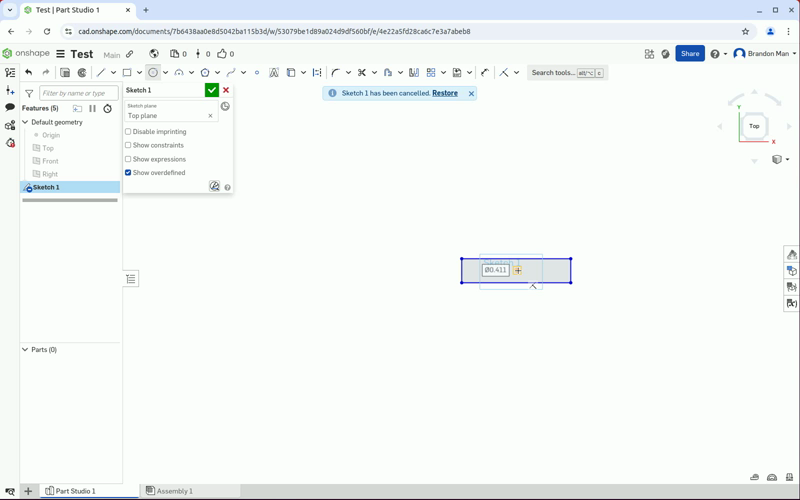
key(esc)
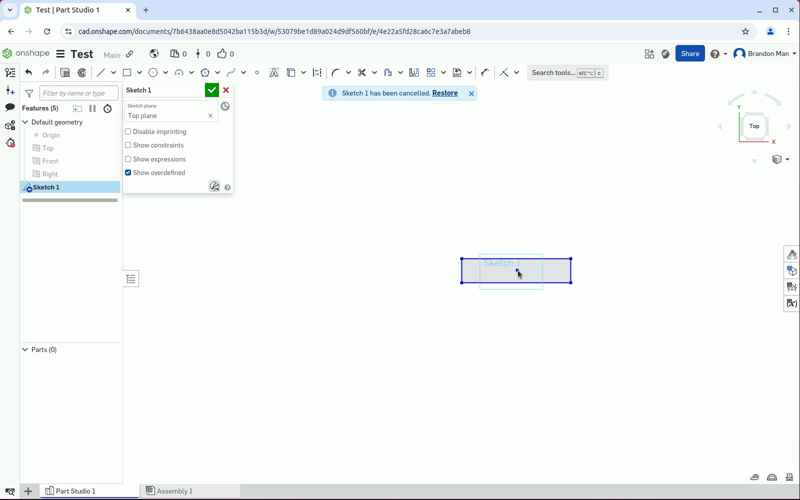
mouse_move(555, 270)
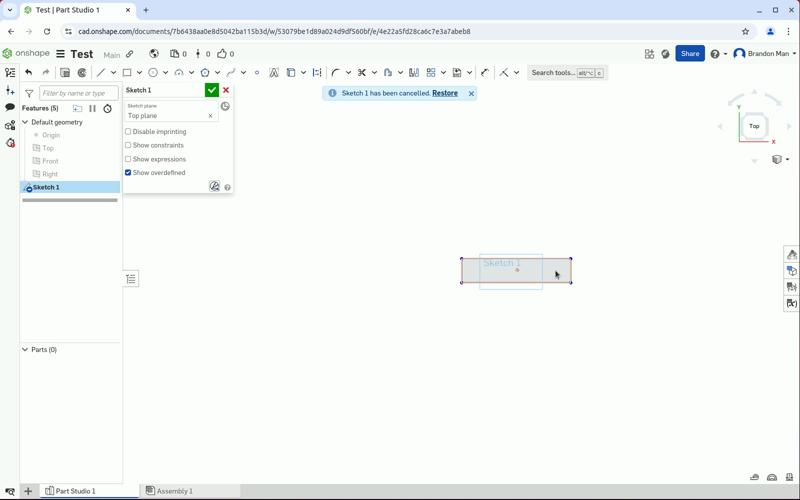
click(555, 270)
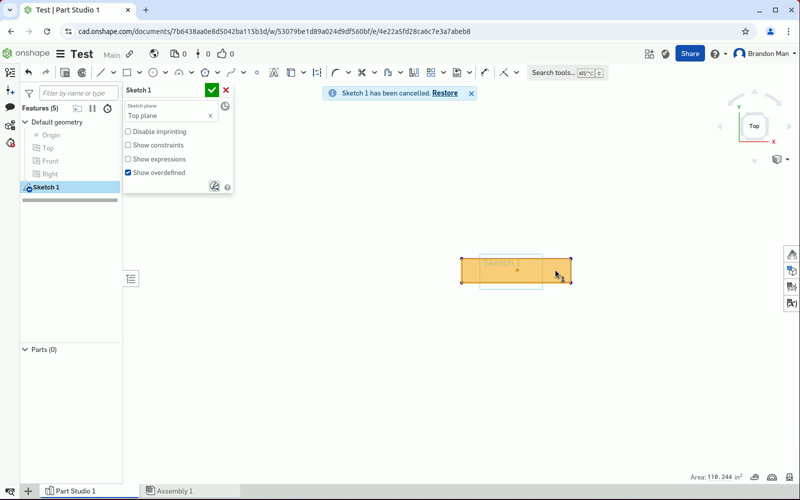
mouse_move(73, 352)
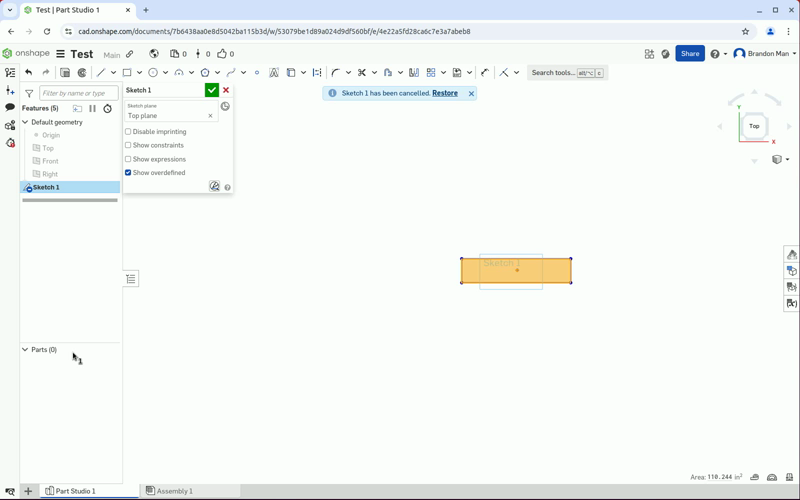
key(shift+y)
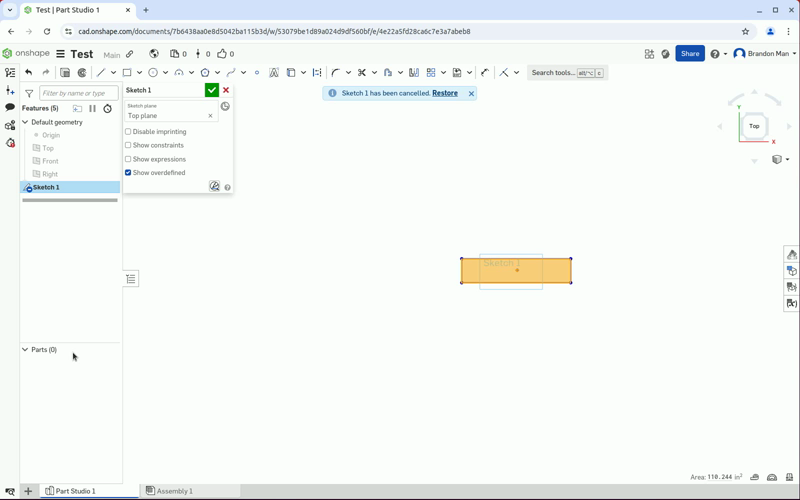
key(shift+e)
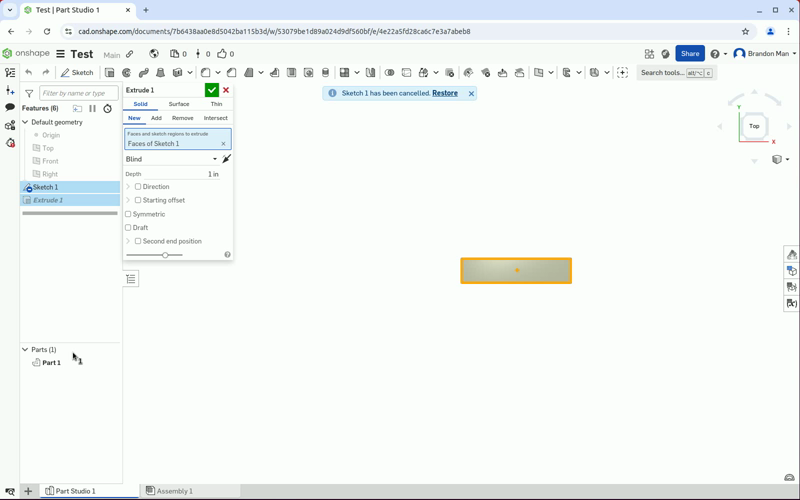
mouse_move(143, 106)
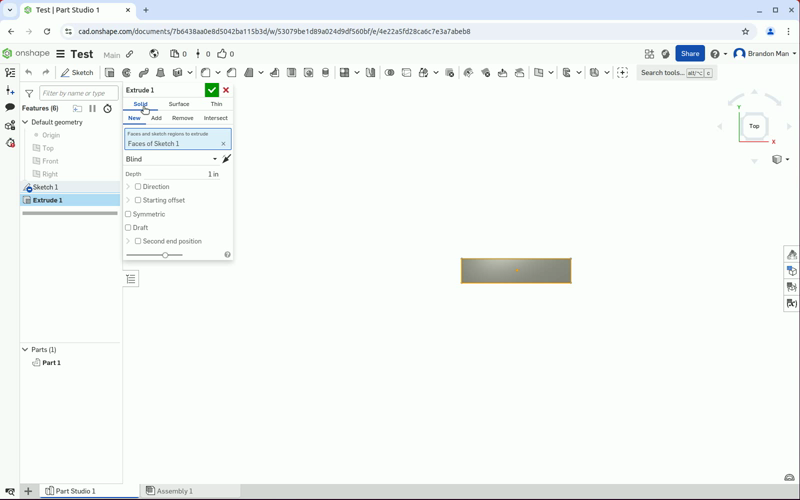
click(143, 106)
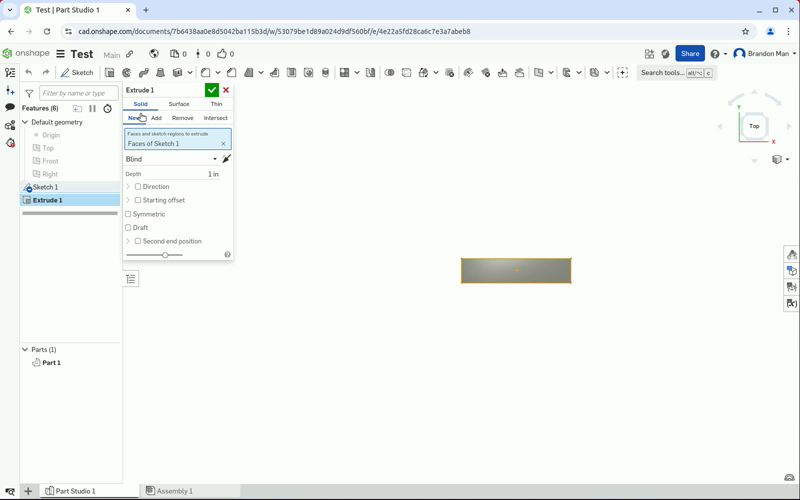
mouse_move(137, 120)
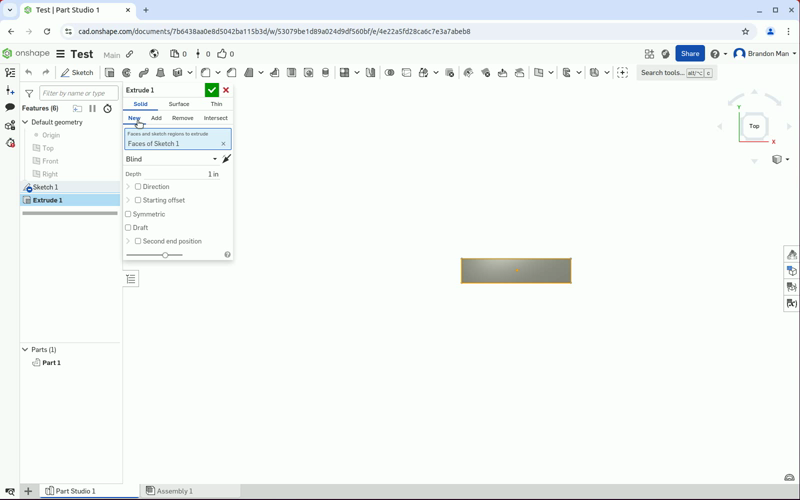
click(137, 120)
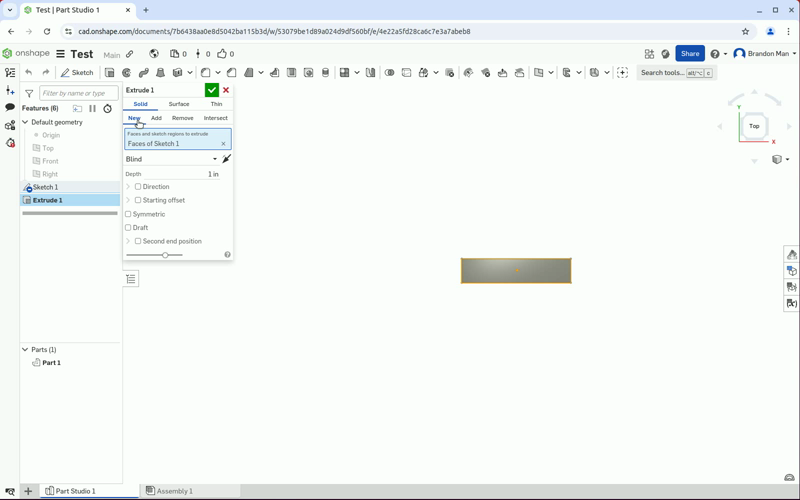
key(tab, 4)
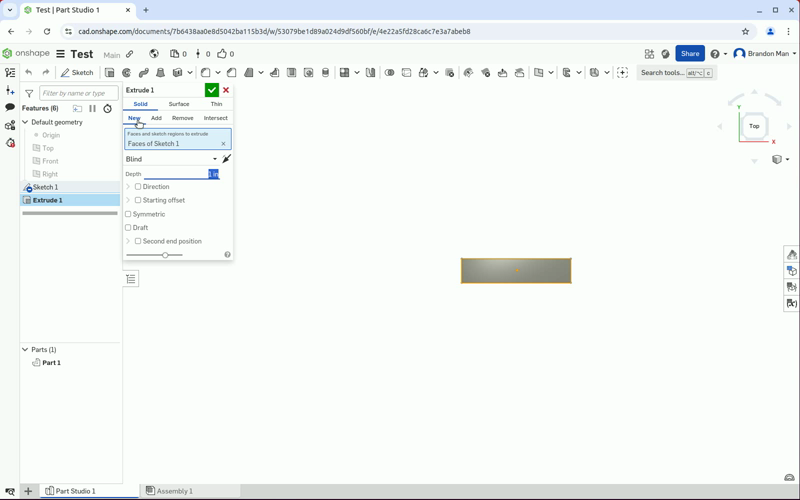
text(0.481)
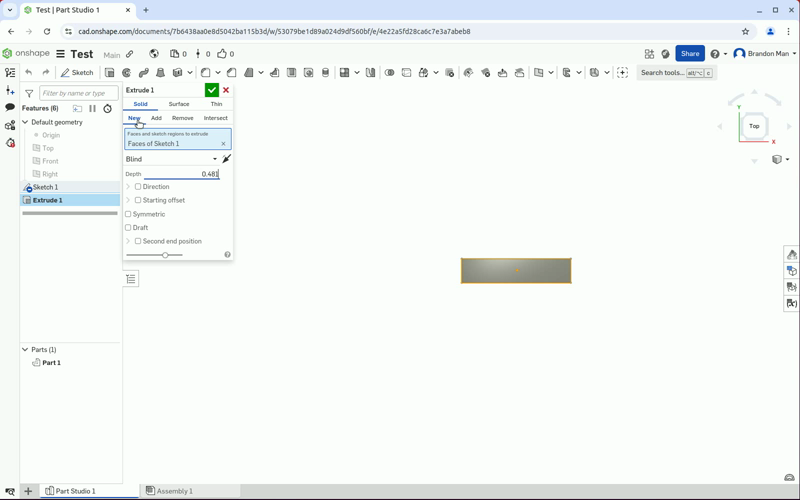
key(enter)
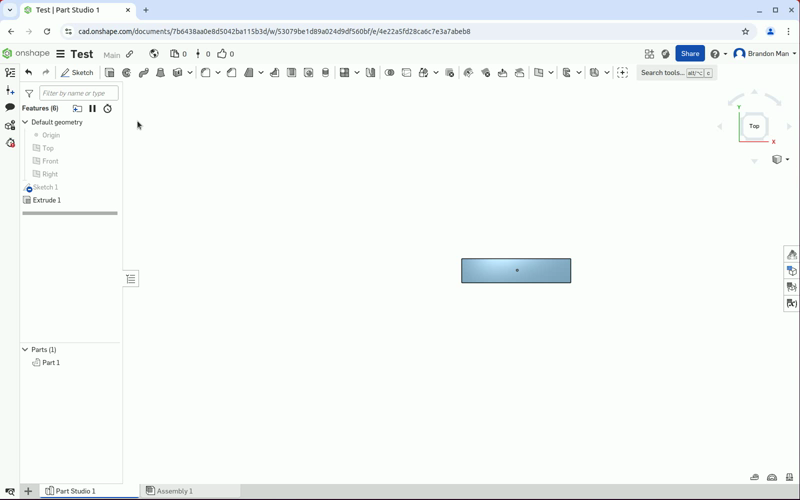
key(shift+h)
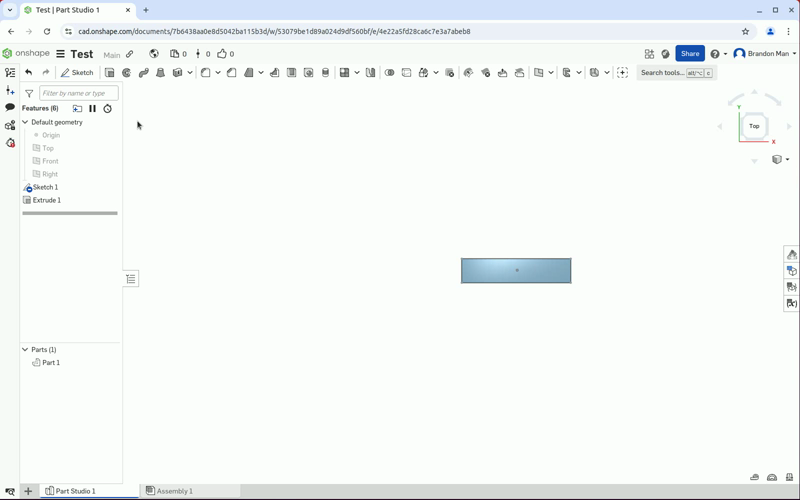
key(shift+h)
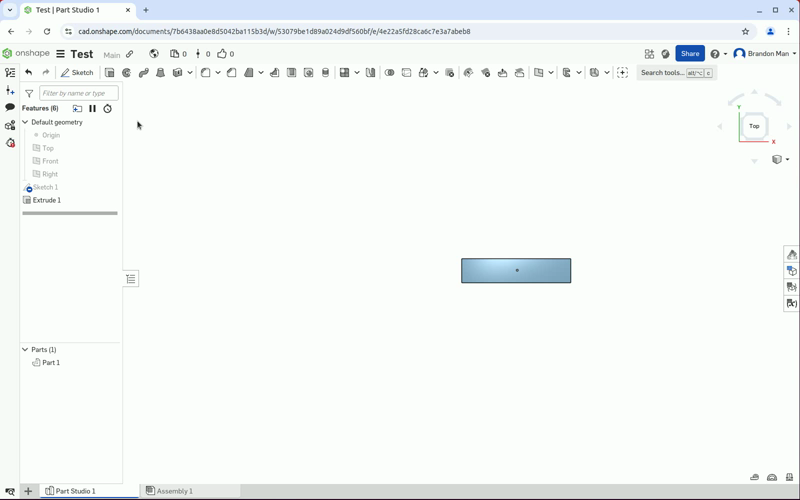
mouse_move(73, 189)
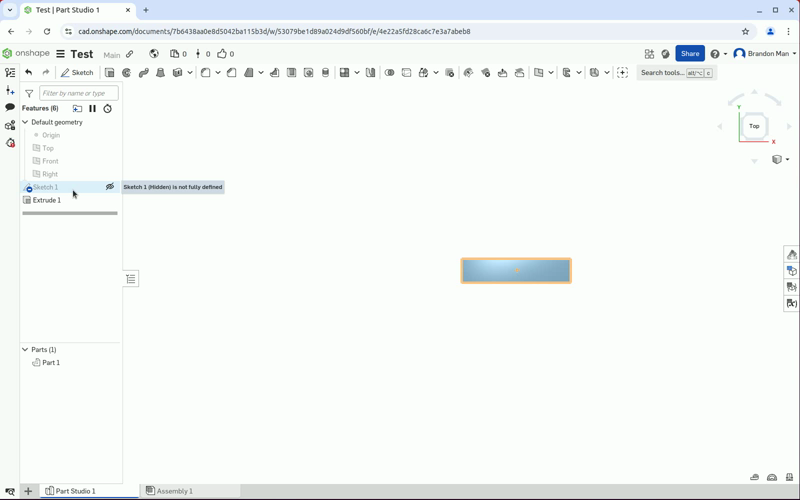
click(73, 189)
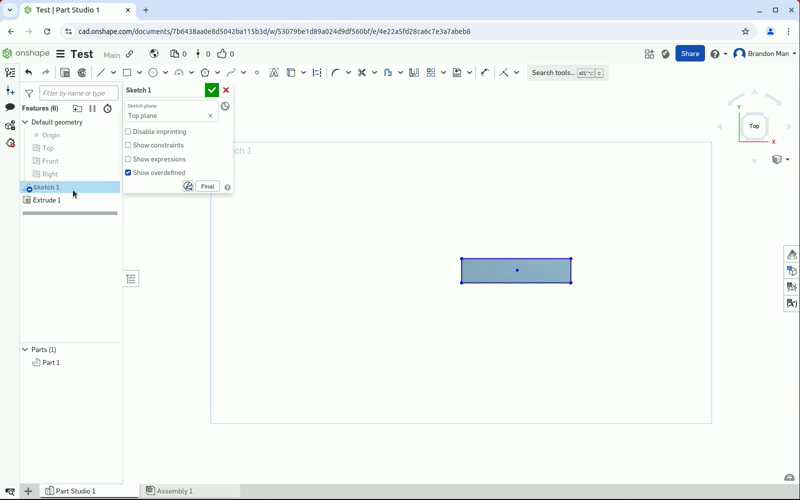
mouse_move(229, 92)
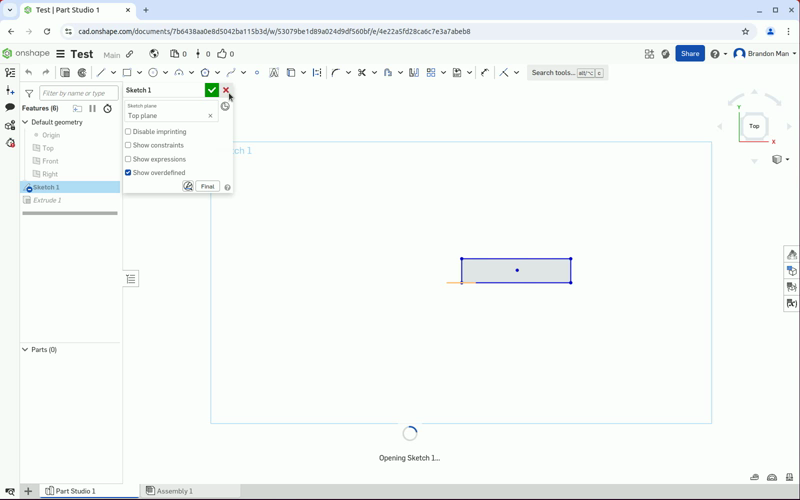
click(229, 92)
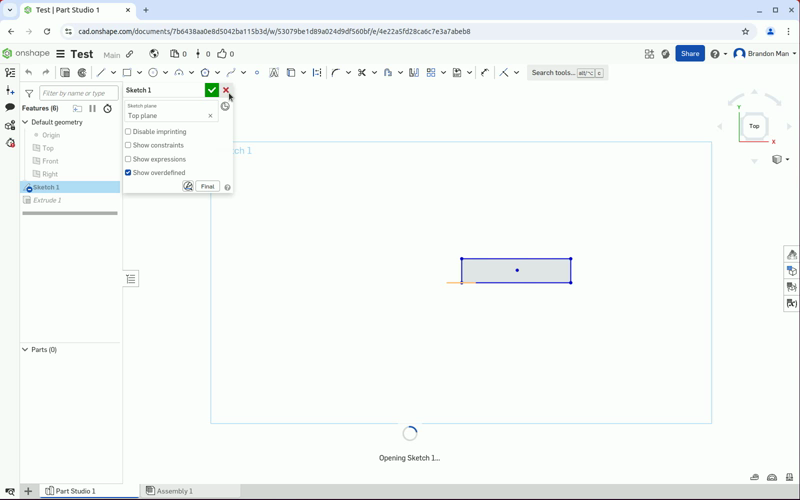
key(shift+s)
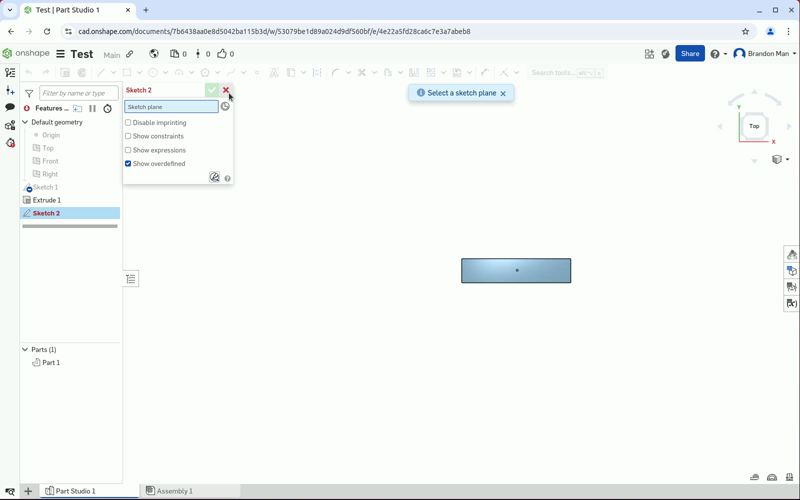
mouse_move(73, 150)
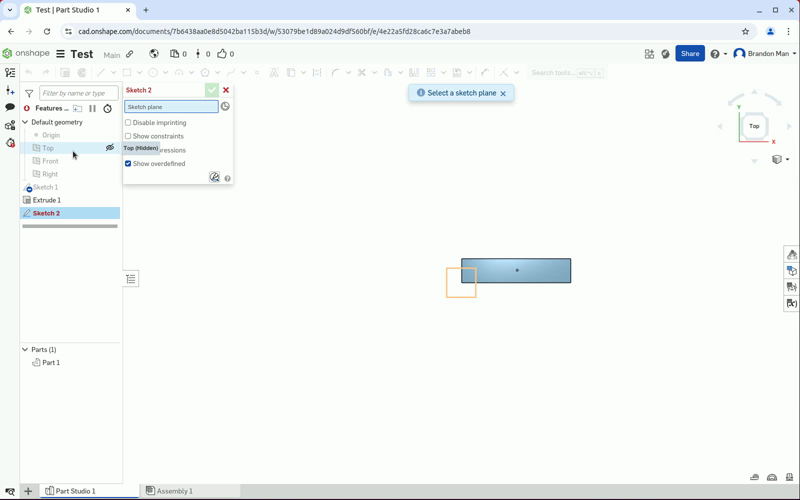
click(73, 150)
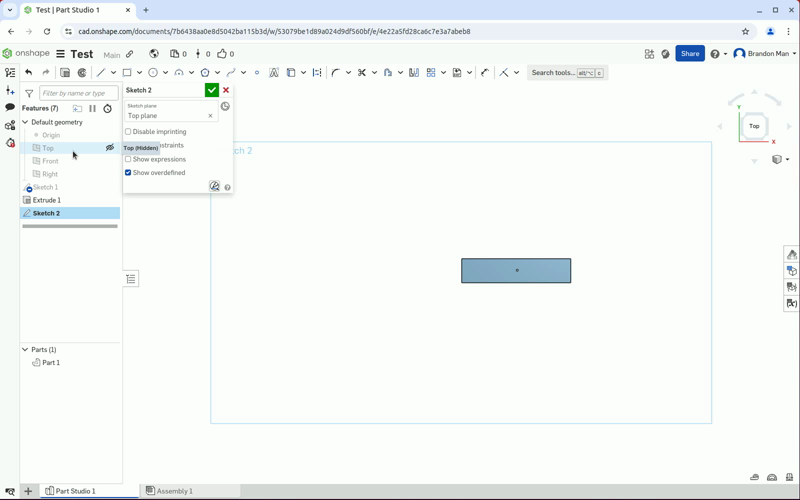
mouse_move(73, 352)
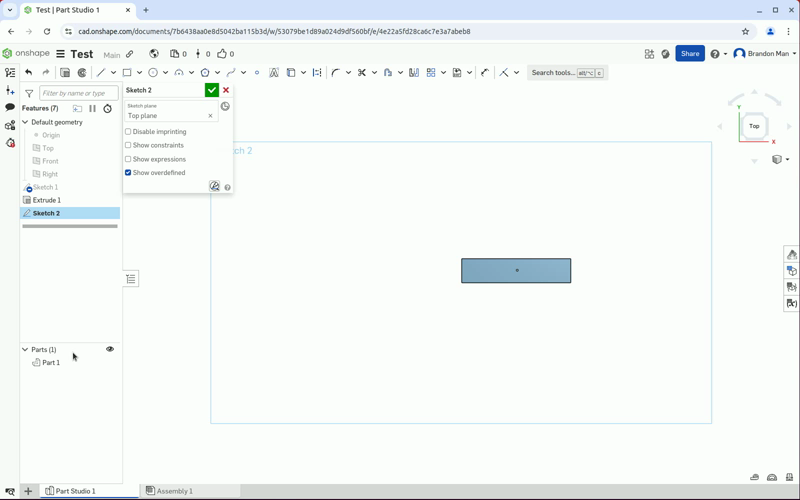
key(y)
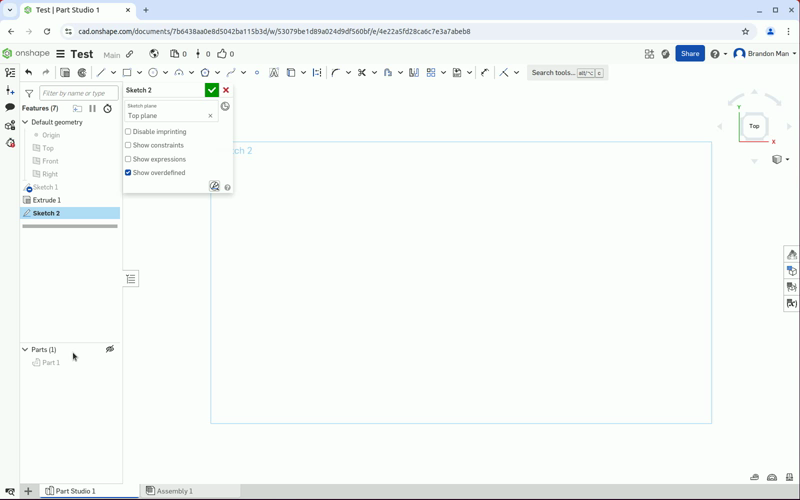
key(l)
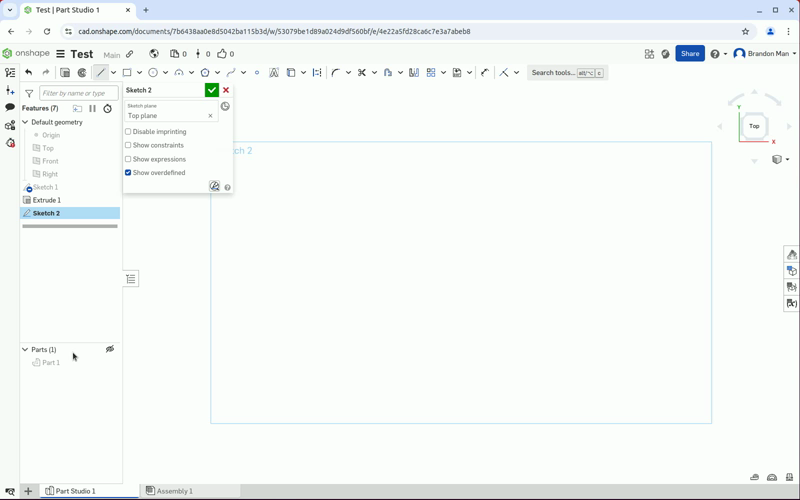
key_down(shift)
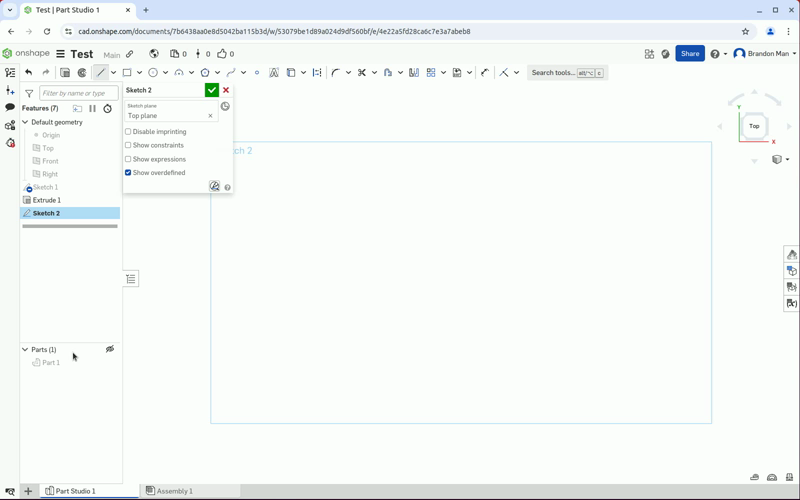
mouse_move(460, 282)
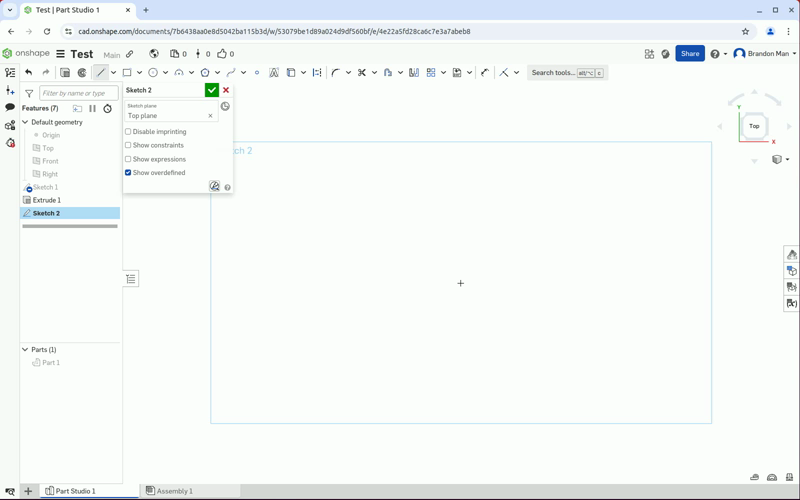
click(460, 282)
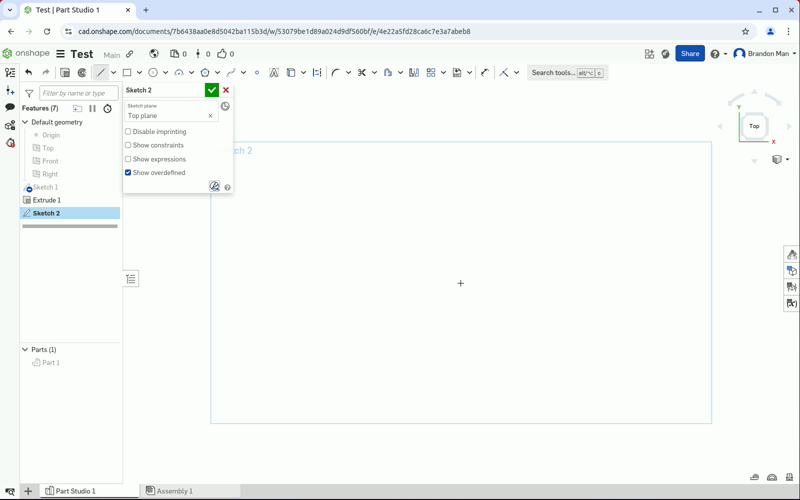
key_up(shift)
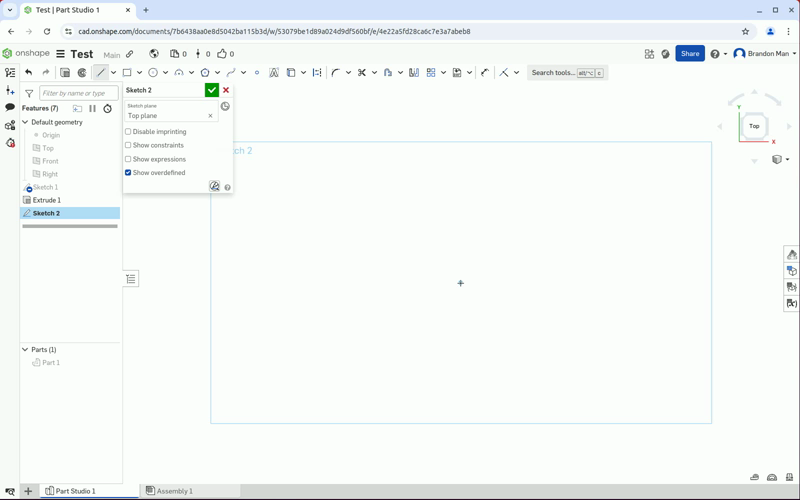
key_down(shift)
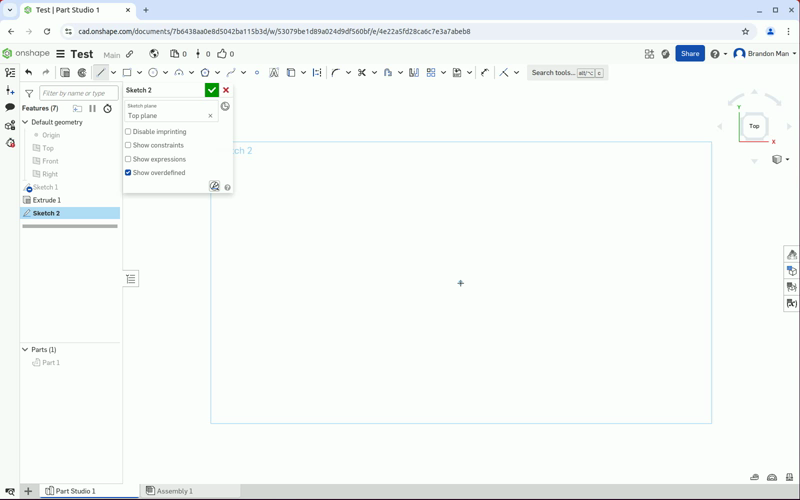
mouse_move(490, 282)
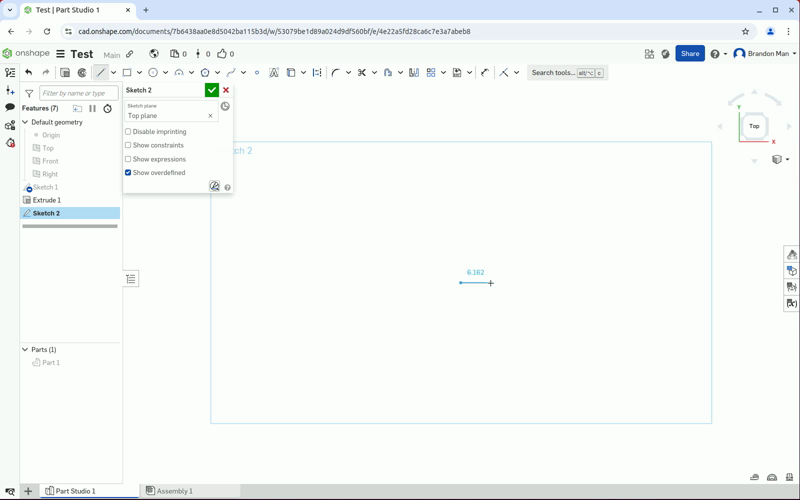
mouse_move(461, 282)
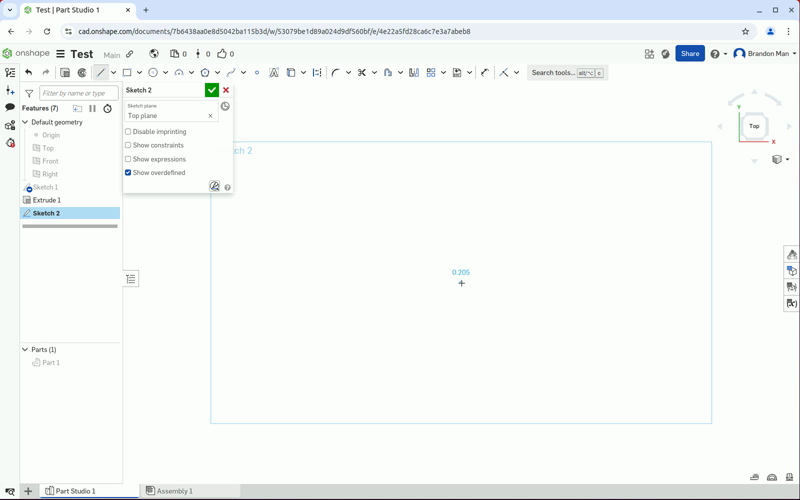
scroll(6)
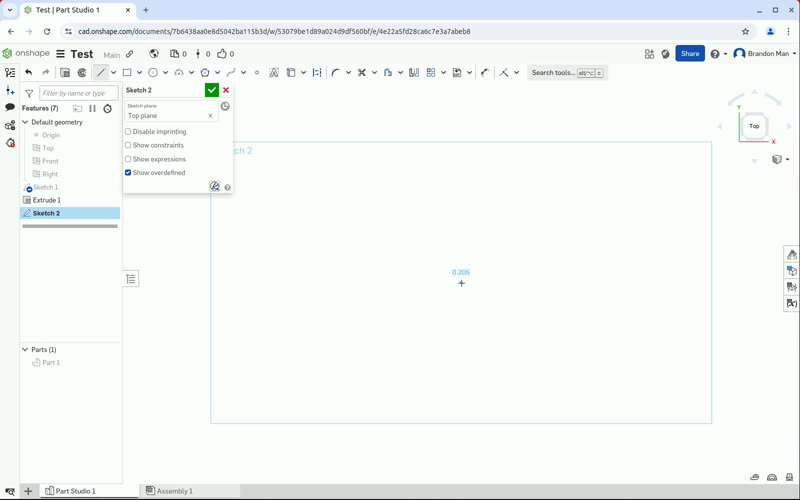
scroll(6)
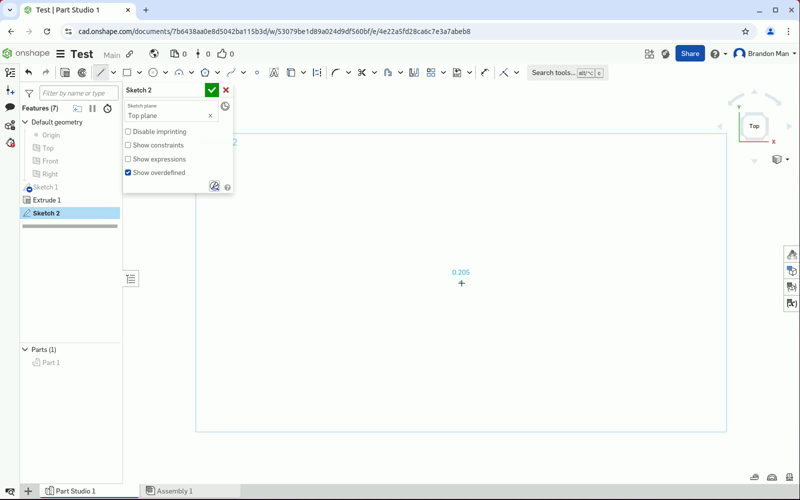
scroll(6)
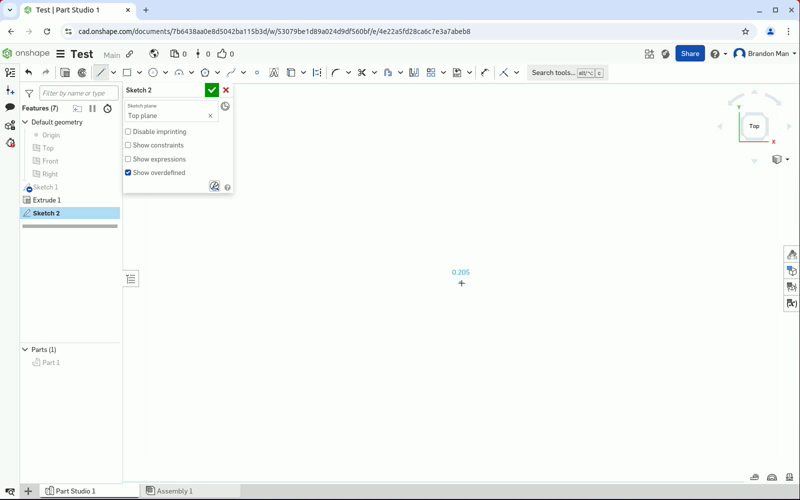
scroll(6)
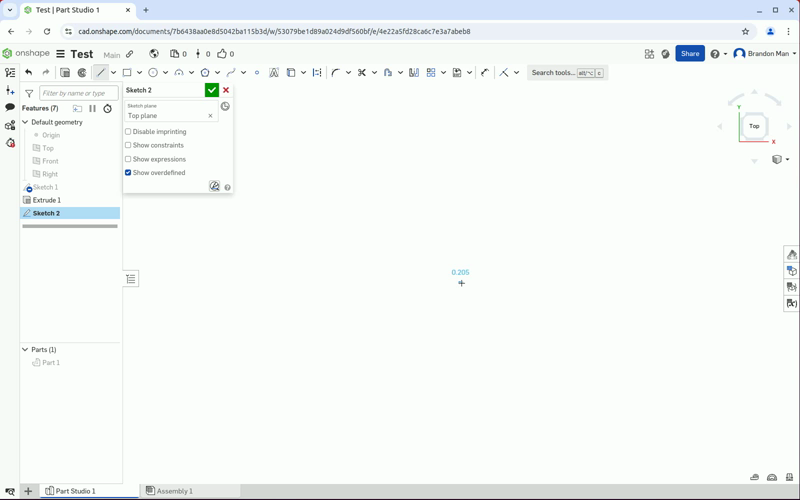
scroll(6)
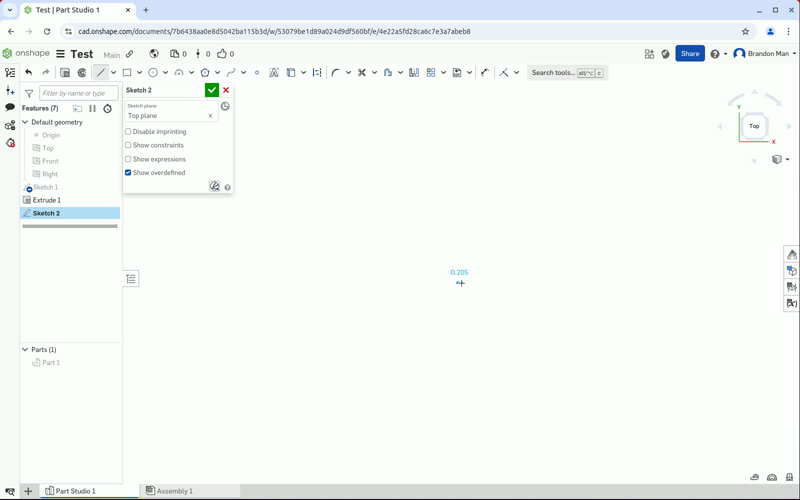
scroll(6)
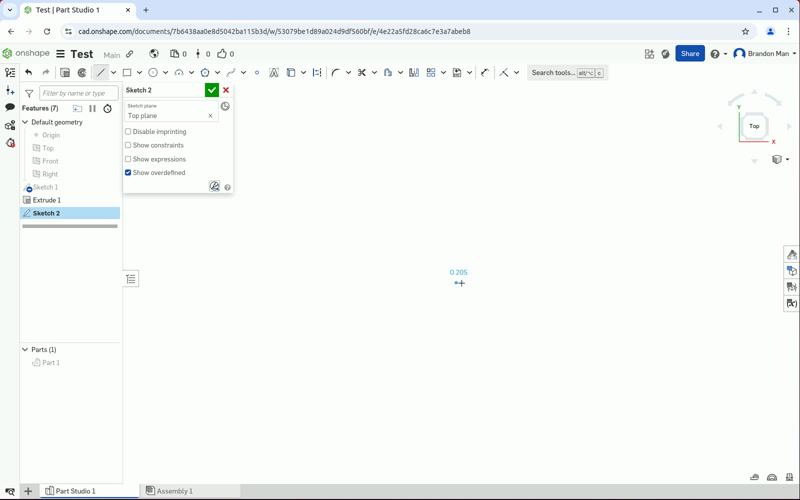
scroll(6)
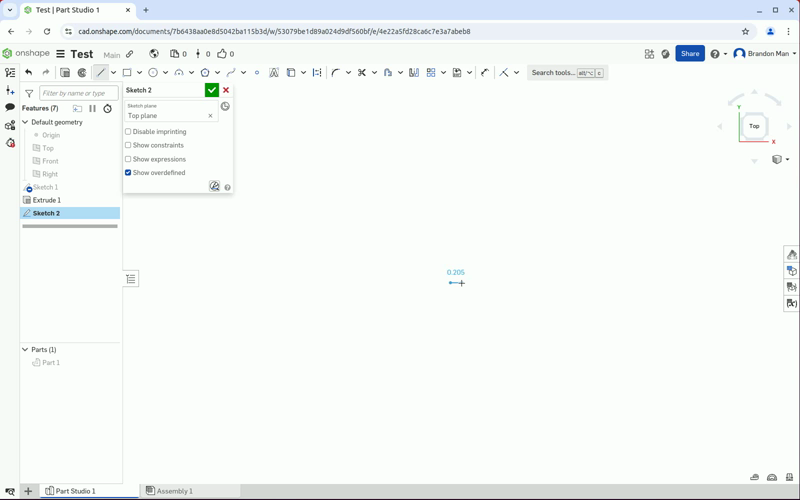
click(461, 282)
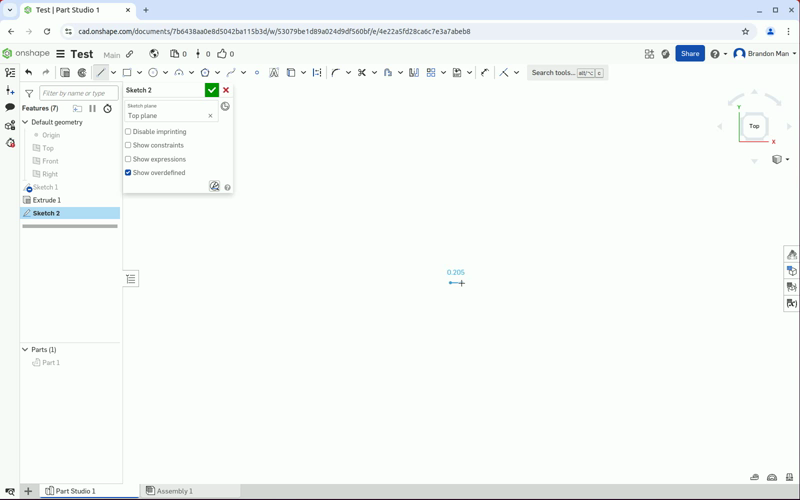
scroll(-6)
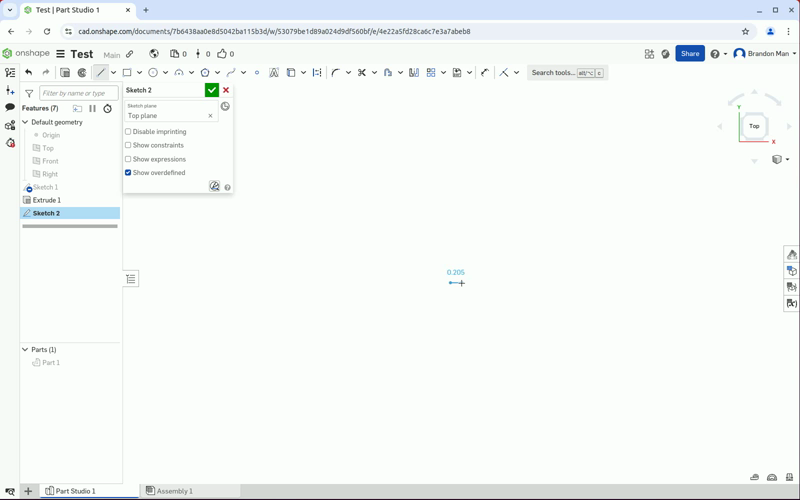
scroll(-6)
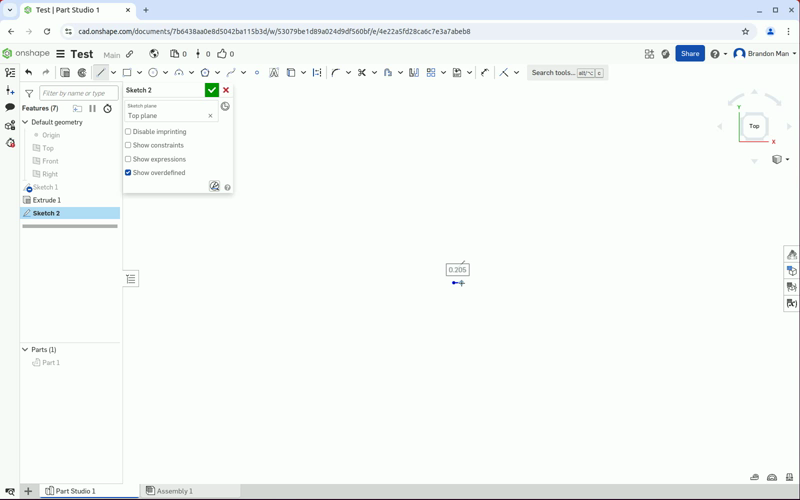
scroll(-6)
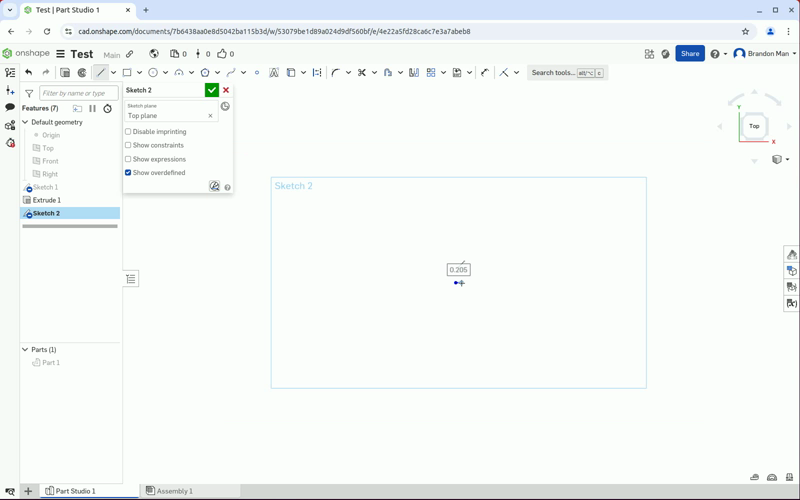
scroll(-6)
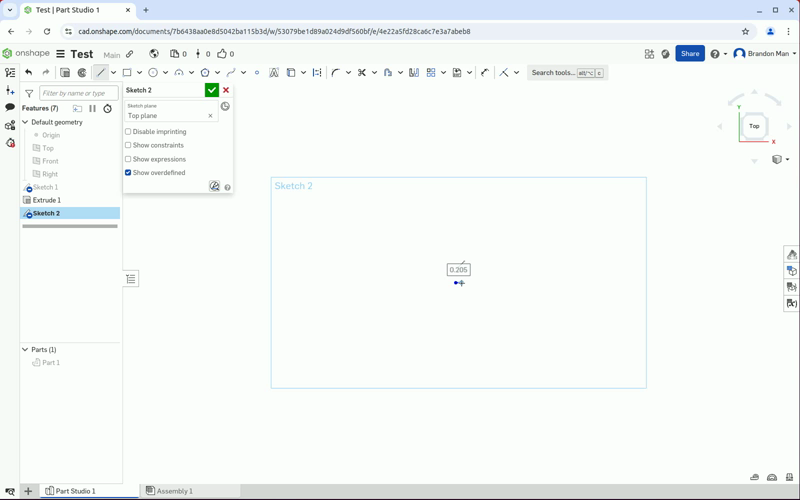
scroll(-6)
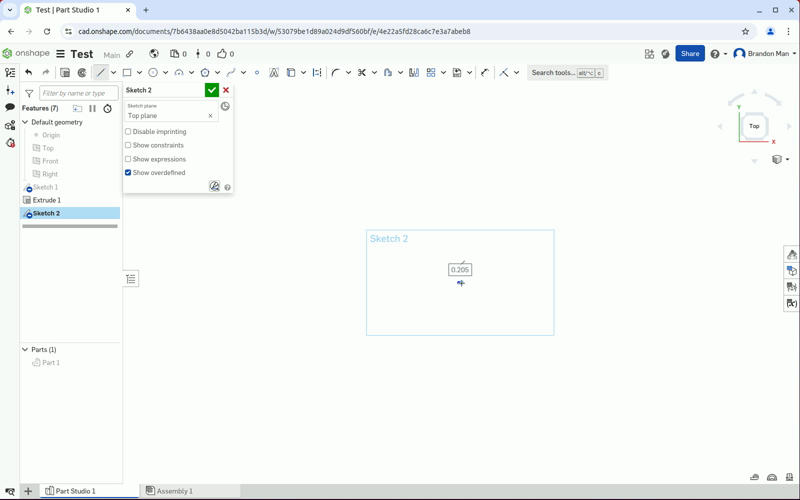
scroll(-6)
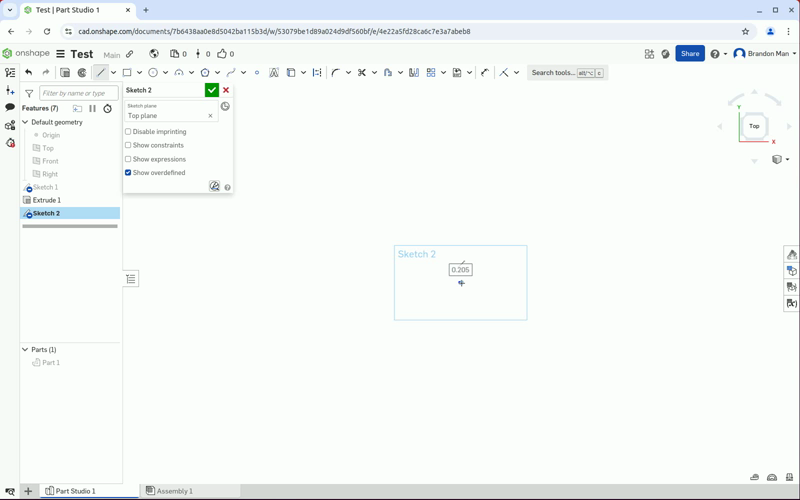
scroll(-6)
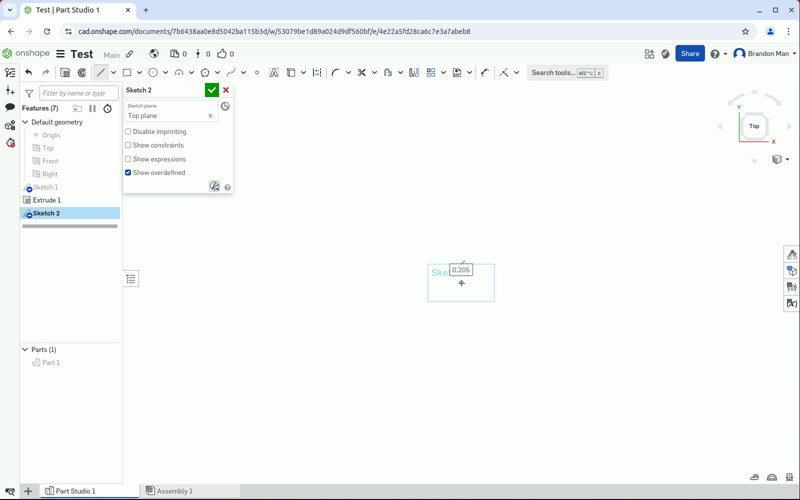
key_up(shift)
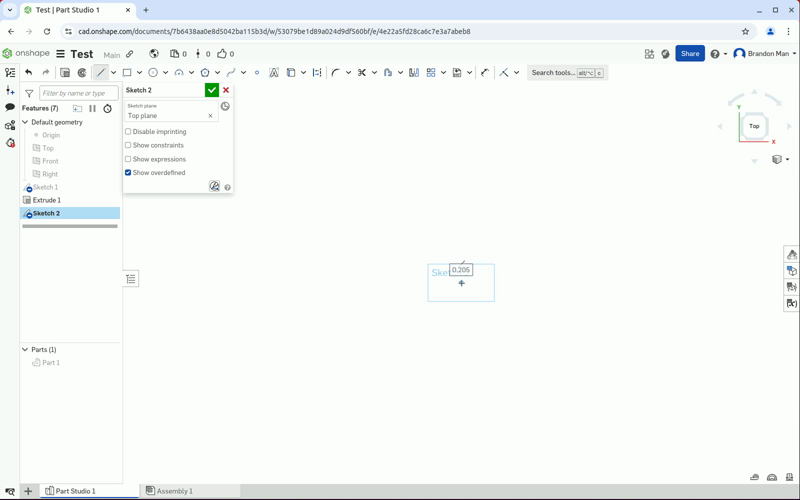
key_down(shift)
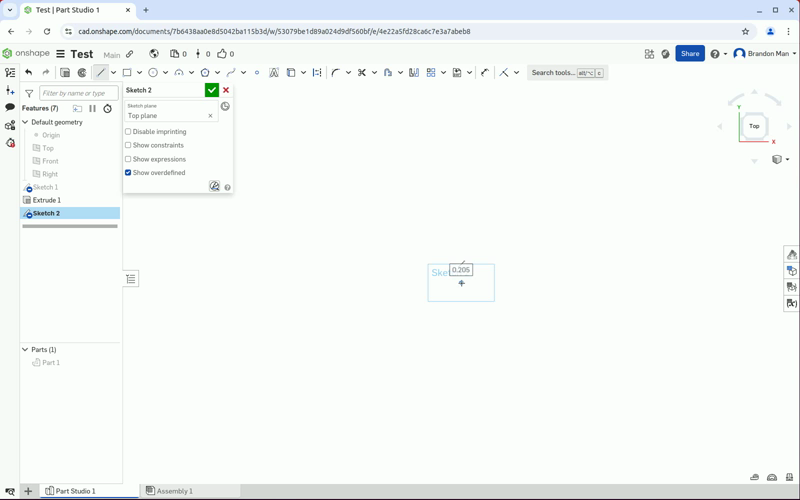
mouse_move(492, 282)
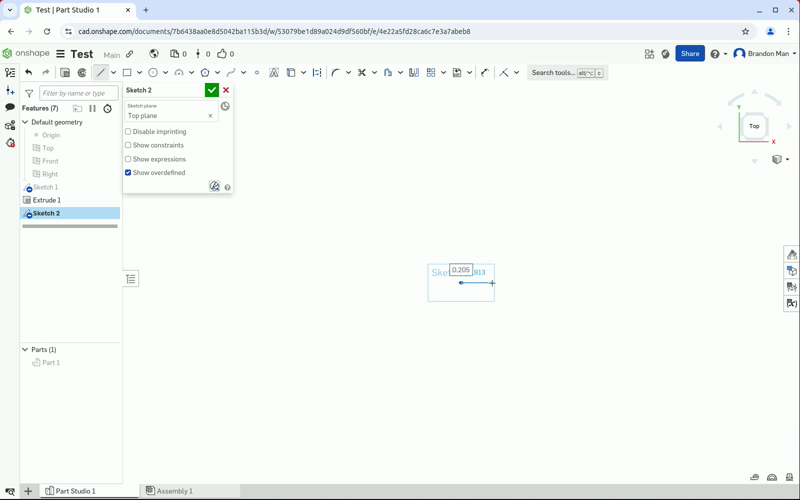
mouse_move(461, 259)
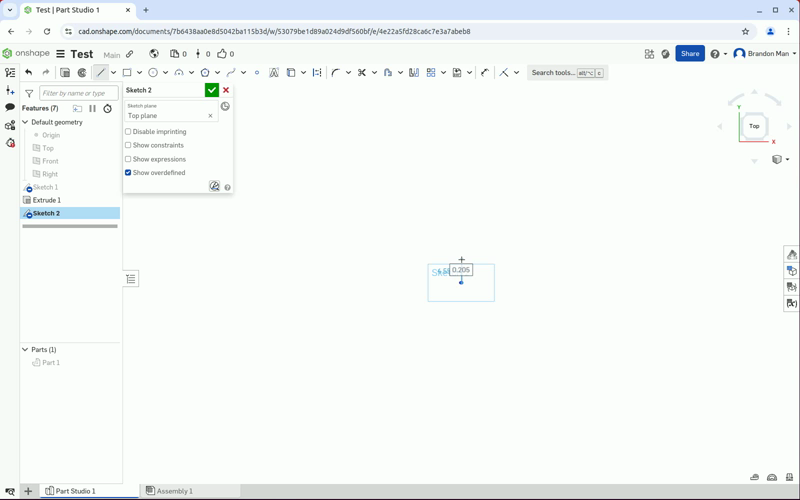
click(461, 259)
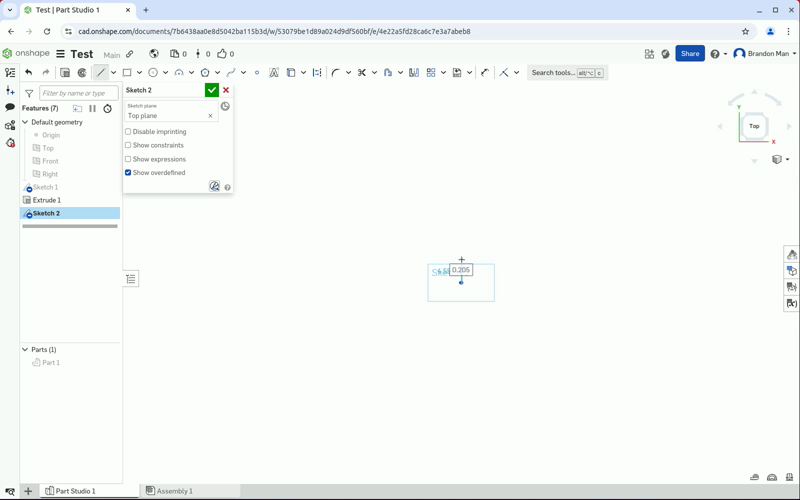
key_up(shift)
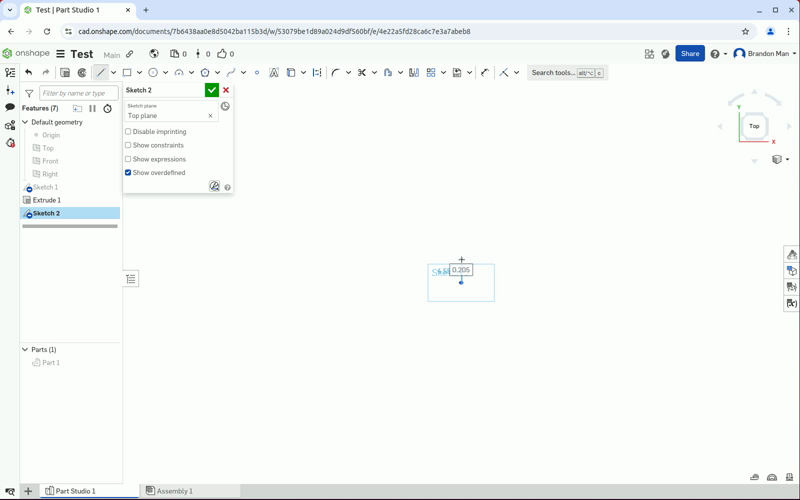
key_down(shift)
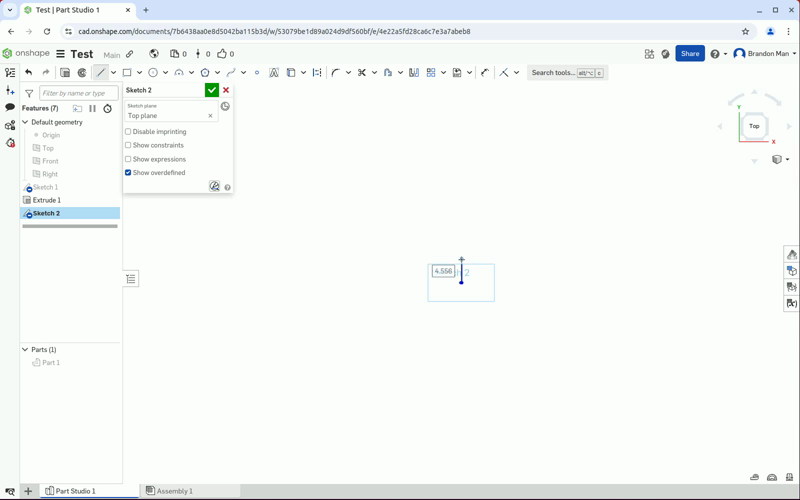
mouse_move(570, 259)
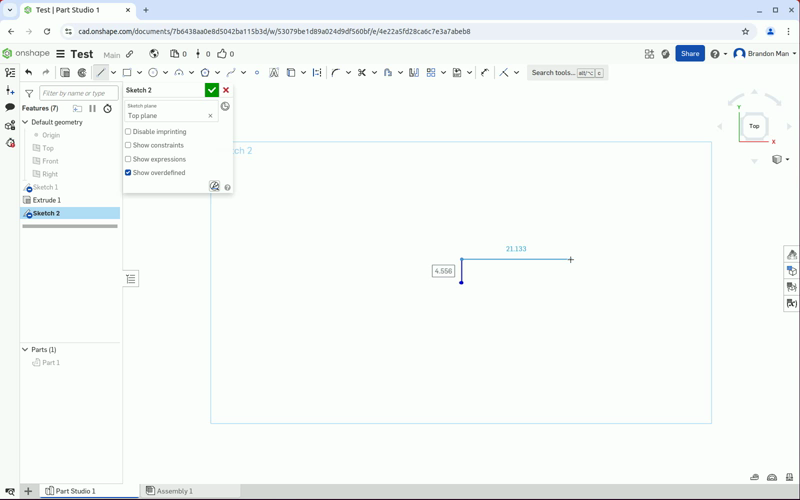
click(570, 259)
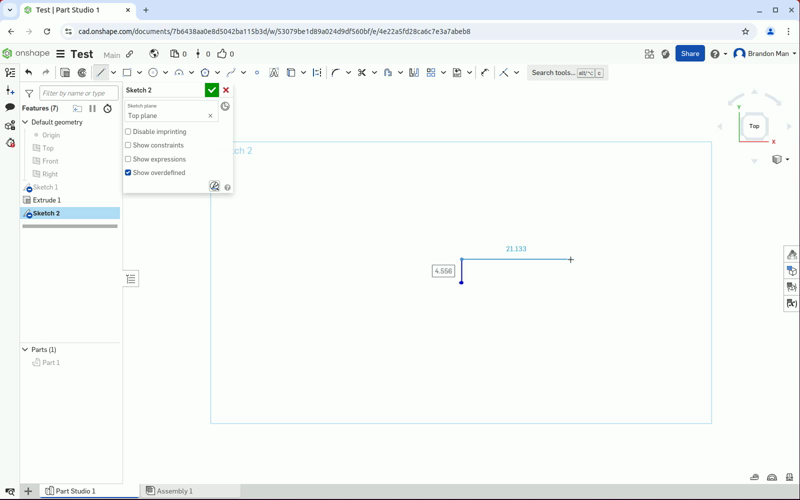
key_up(shift)
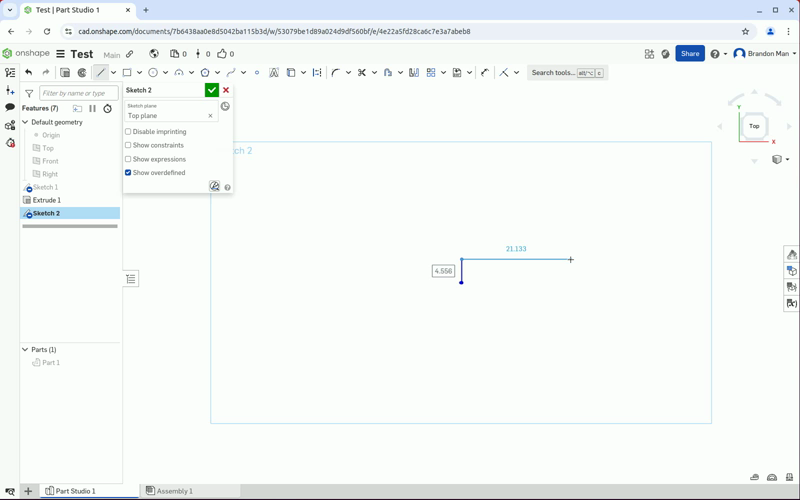
key_down(shift)
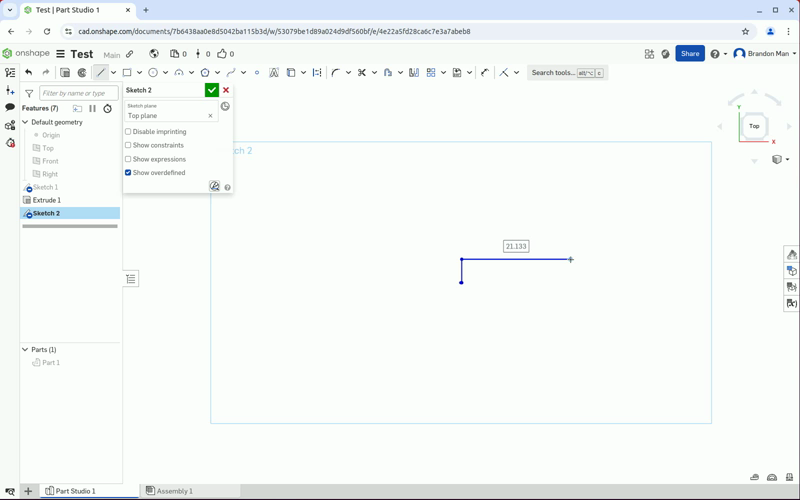
mouse_move(589, 259)
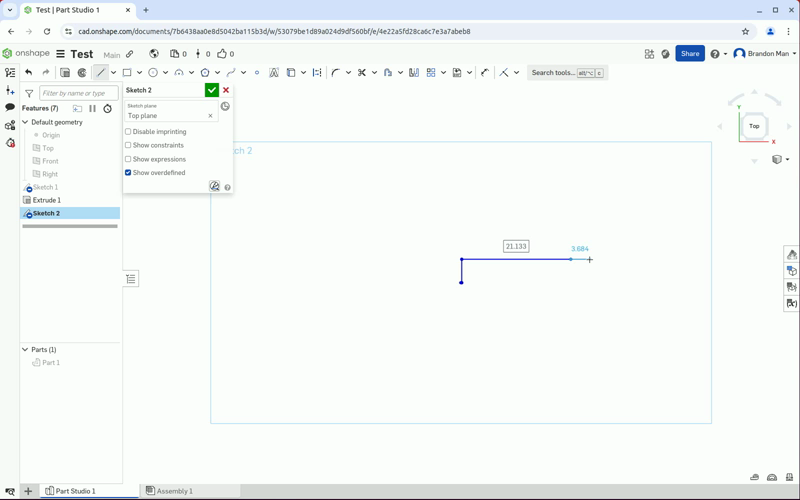
mouse_move(570, 282)
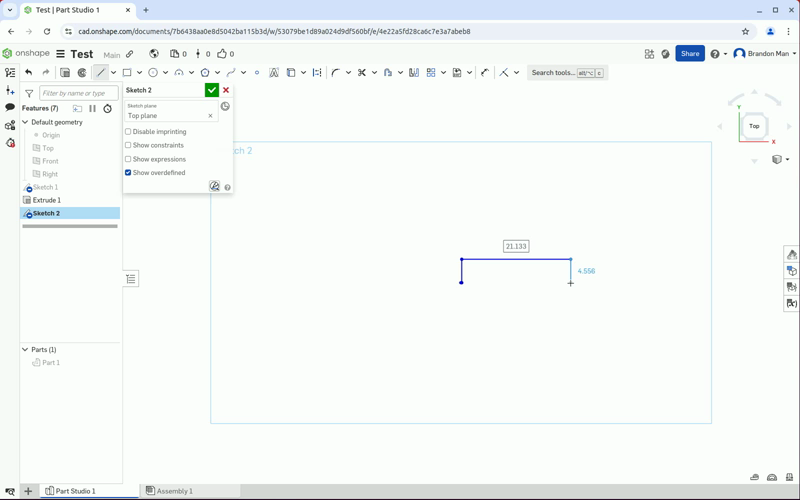
click(570, 282)
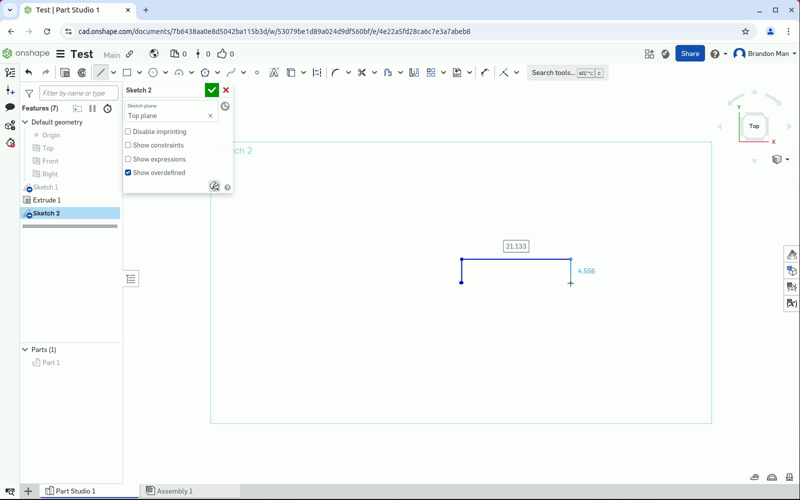
key_up(shift)
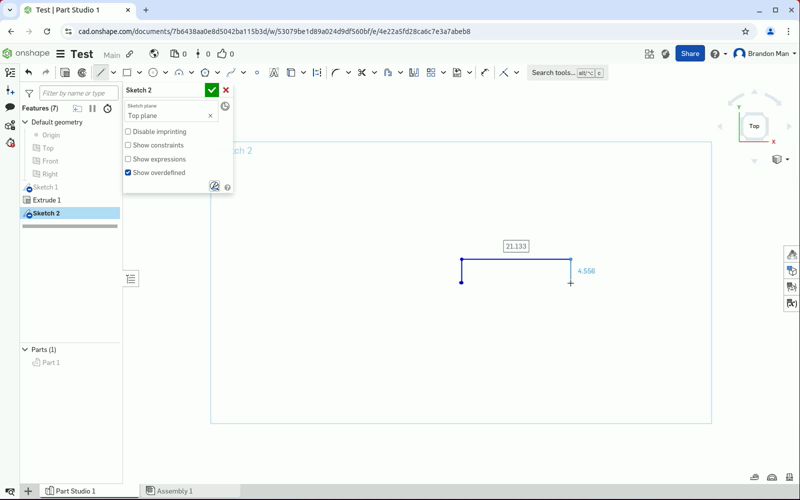
key_down(shift)
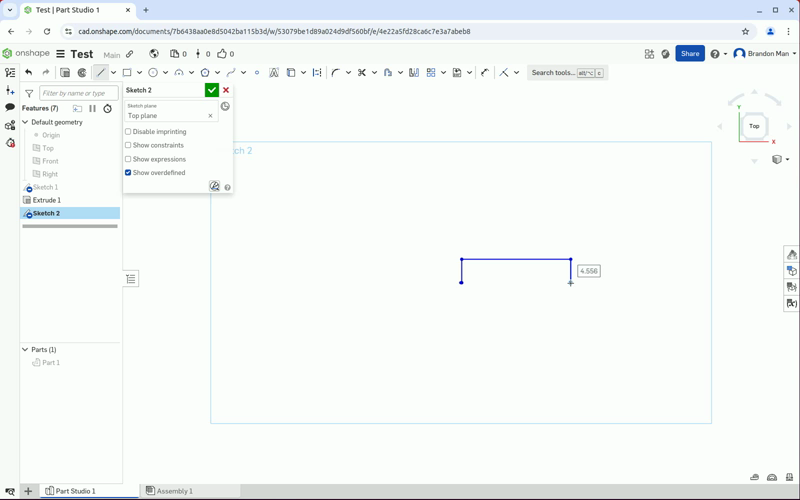
mouse_move(589, 282)
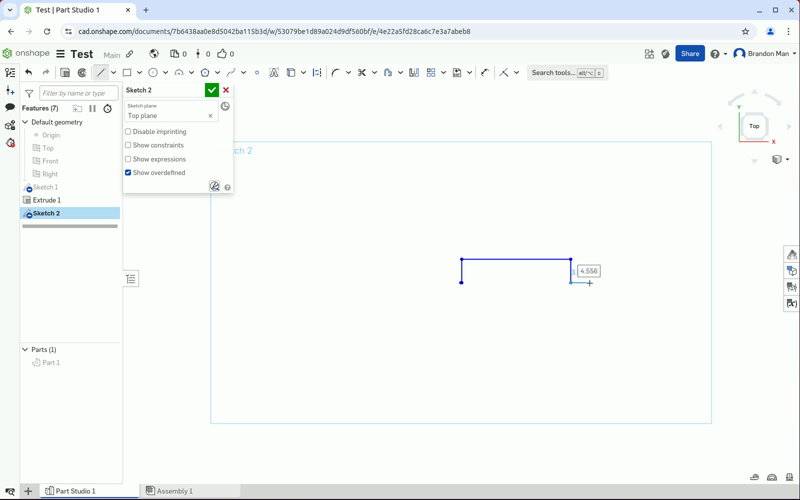
mouse_move(573, 282)
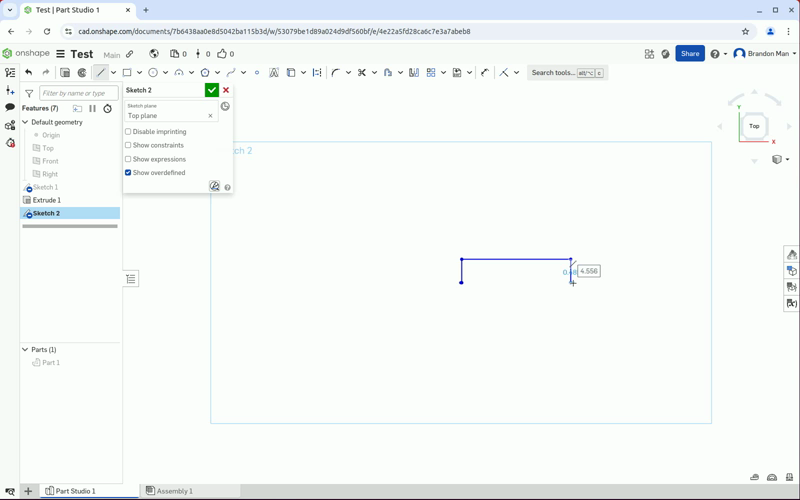
scroll(6)
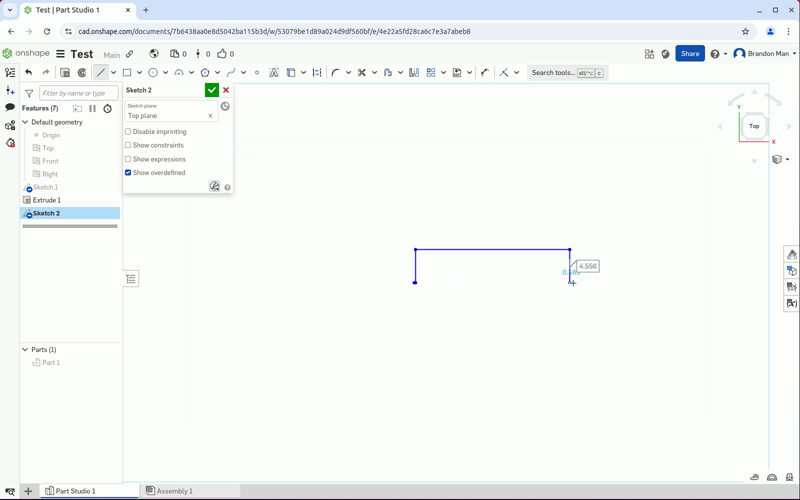
scroll(6)
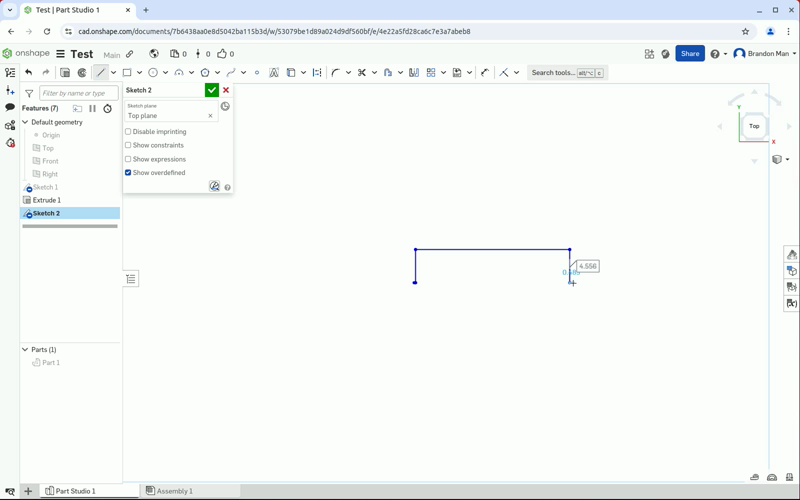
scroll(6)
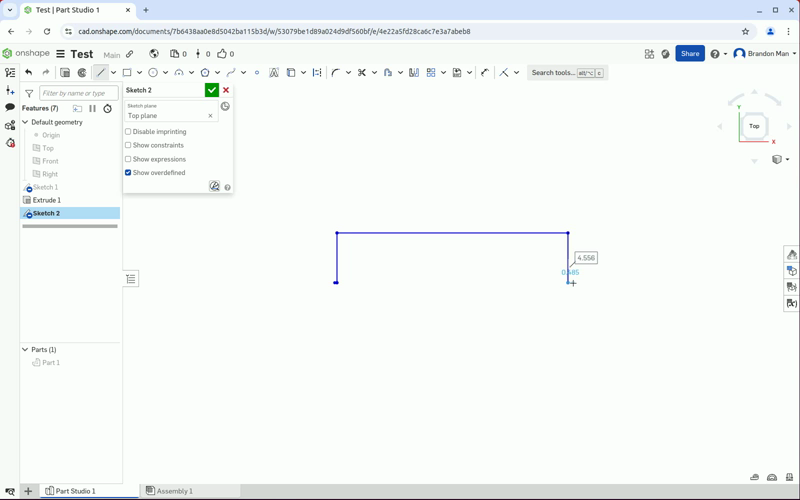
scroll(6)
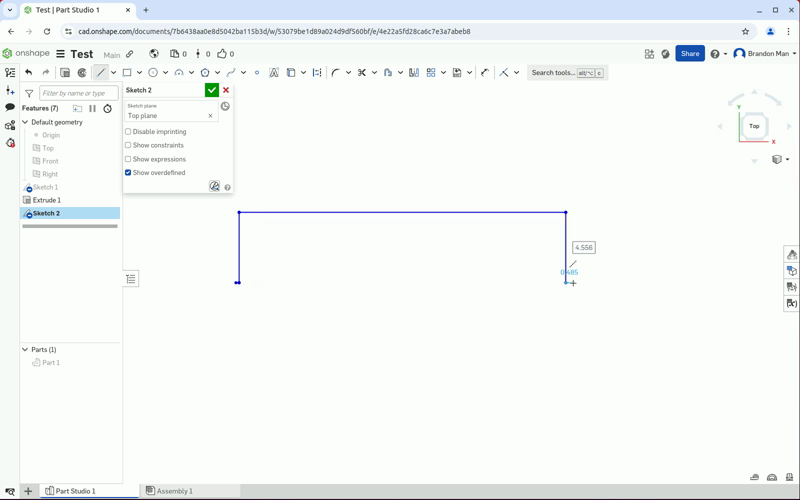
scroll(6)
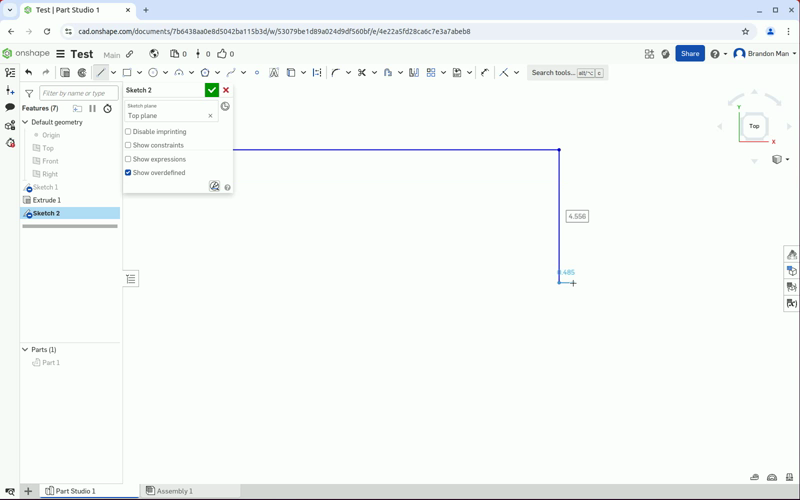
scroll(6)
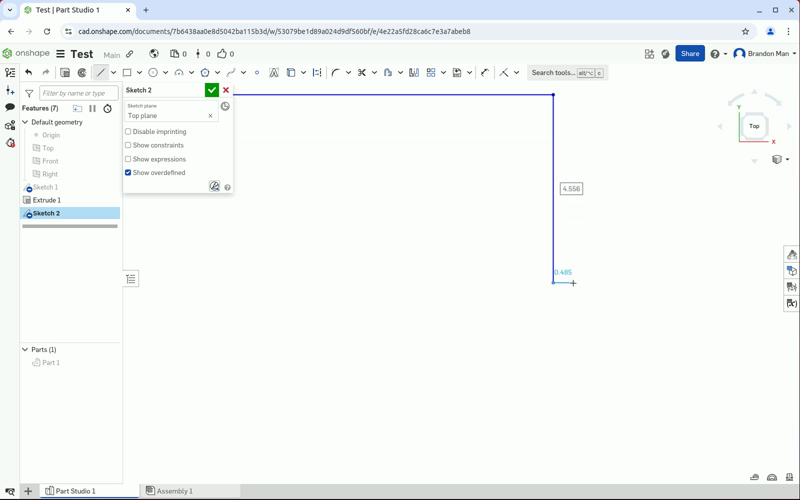
scroll(6)
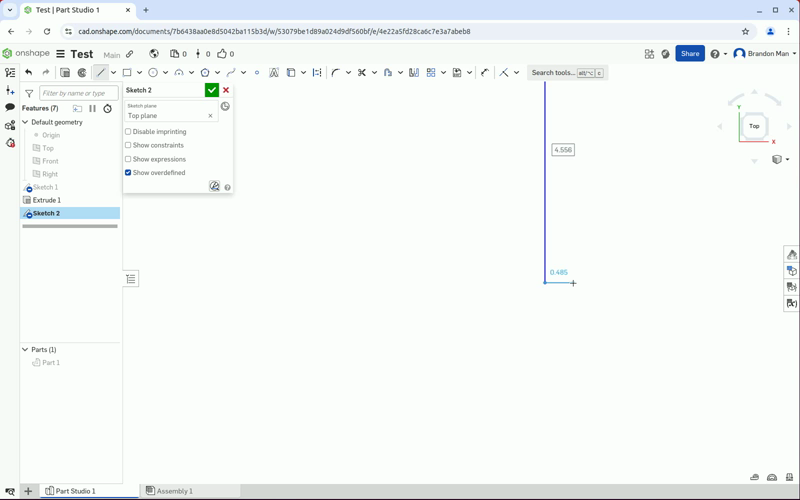
click(573, 282)
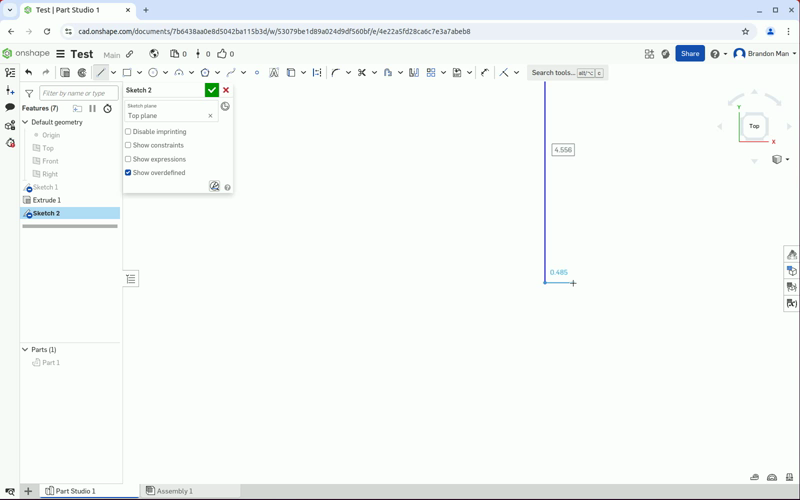
scroll(-6)
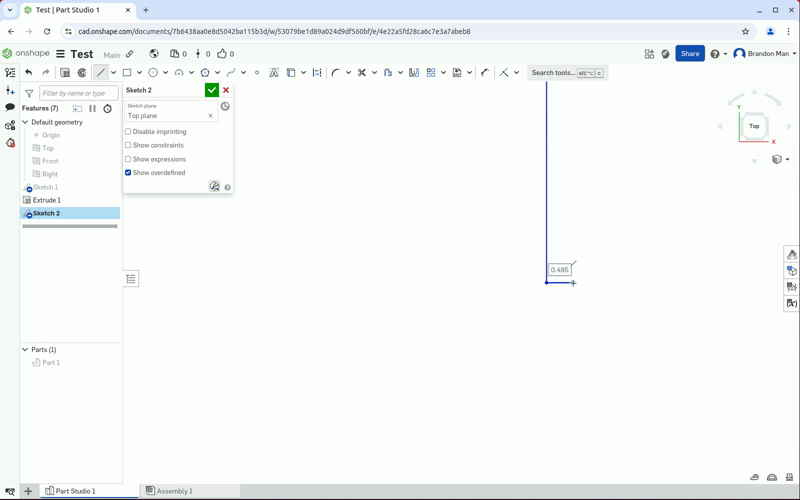
scroll(-6)
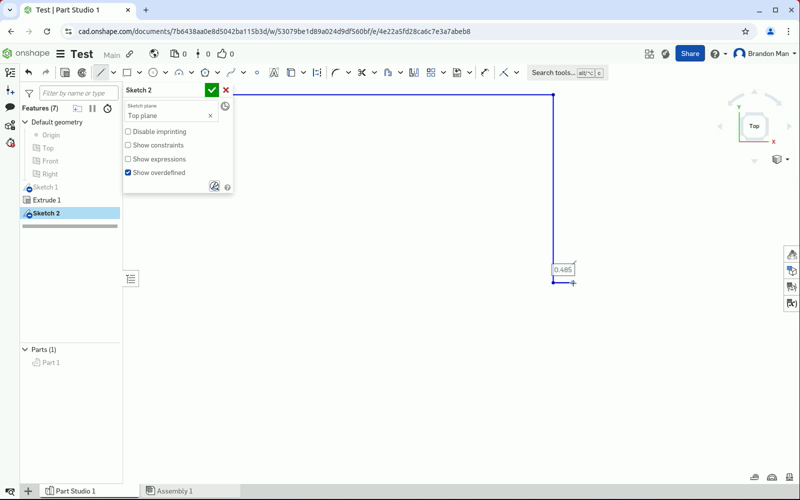
scroll(-6)
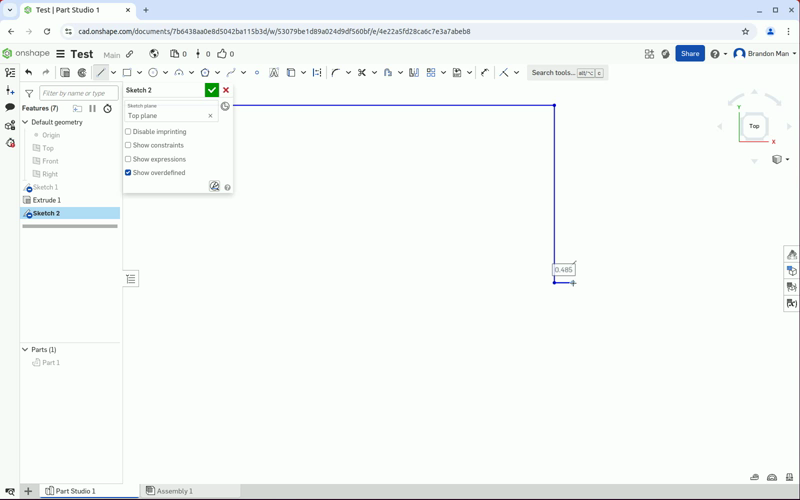
scroll(-6)
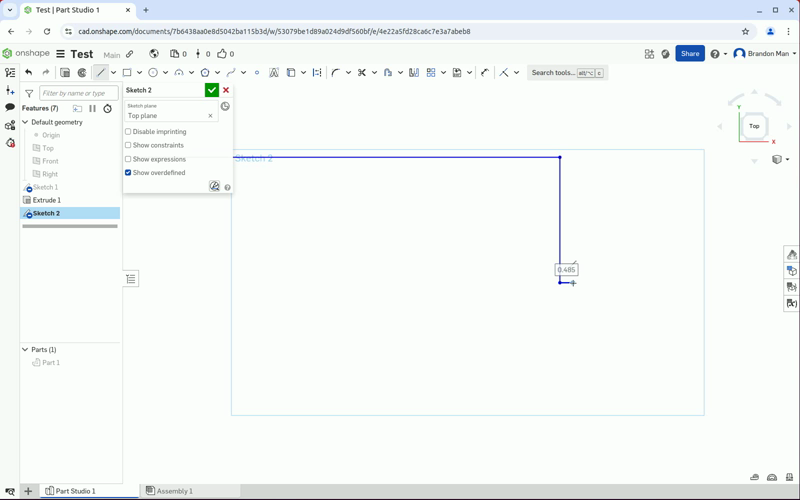
scroll(-6)
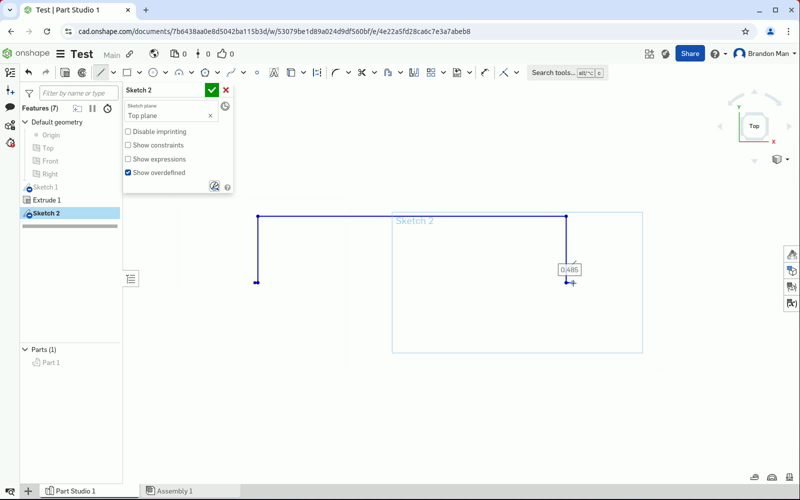
scroll(-6)
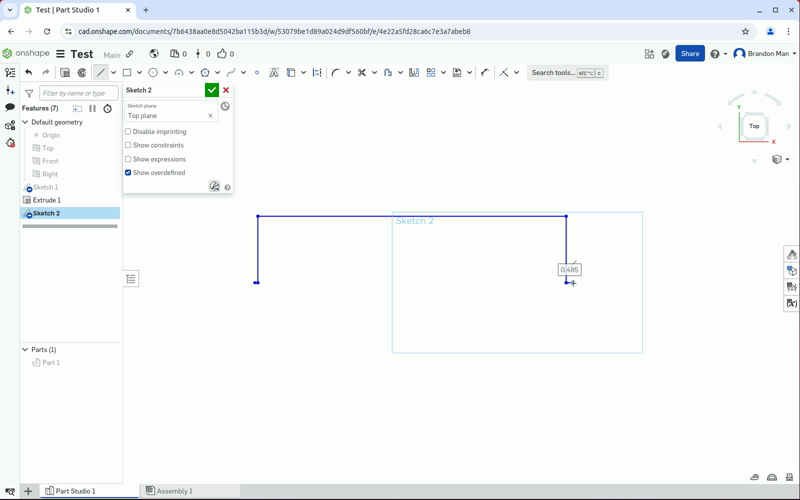
scroll(-6)
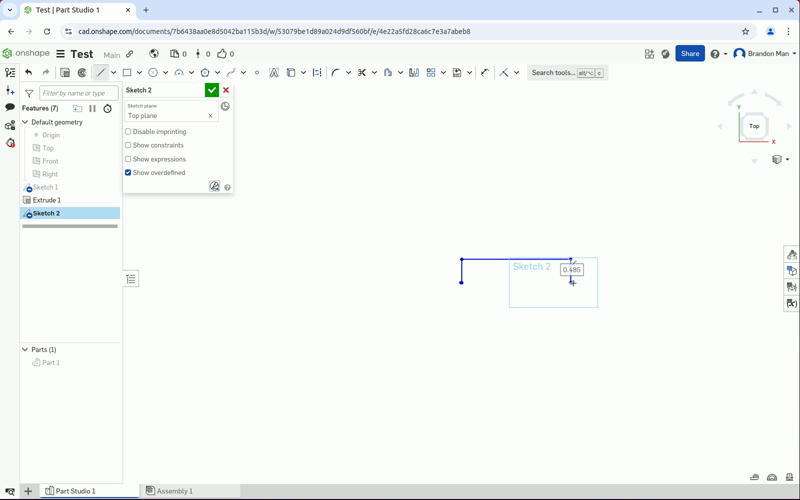
key_up(shift)
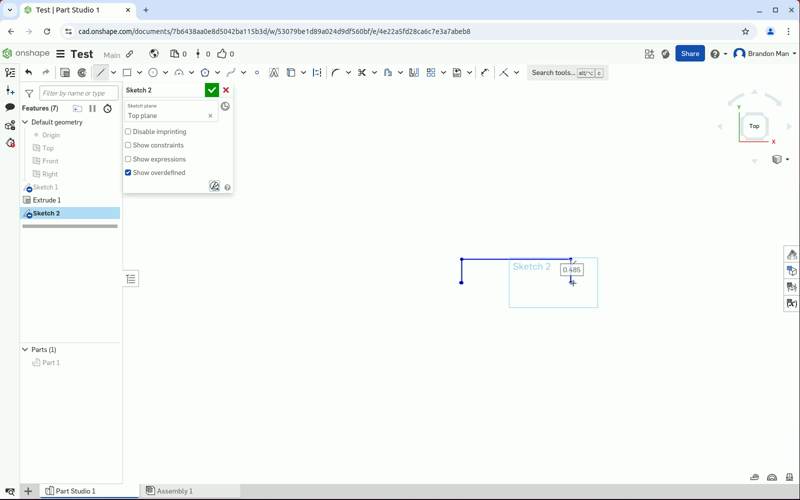
key_down(shift)
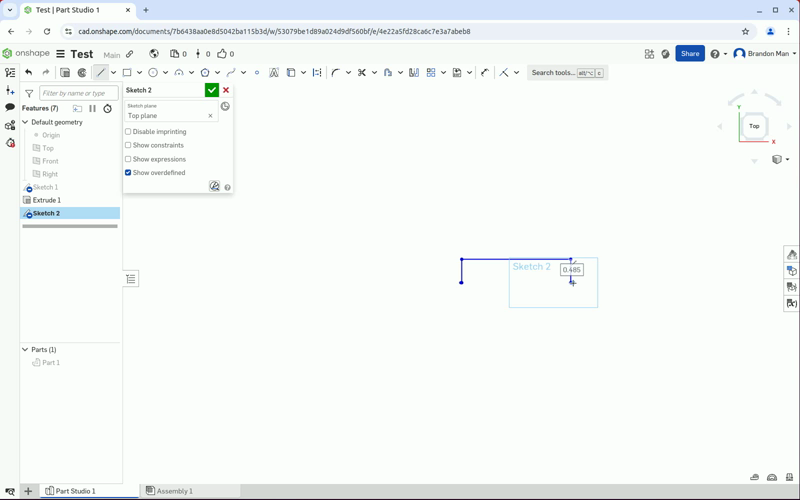
mouse_move(589, 282)
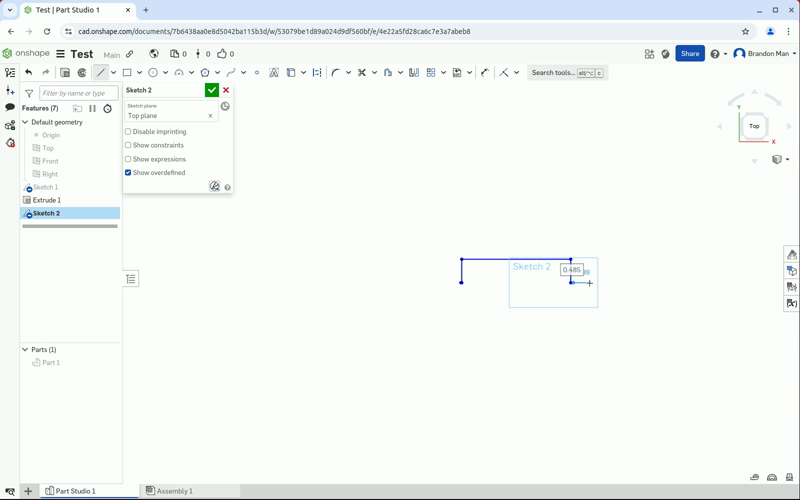
mouse_move(573, 256)
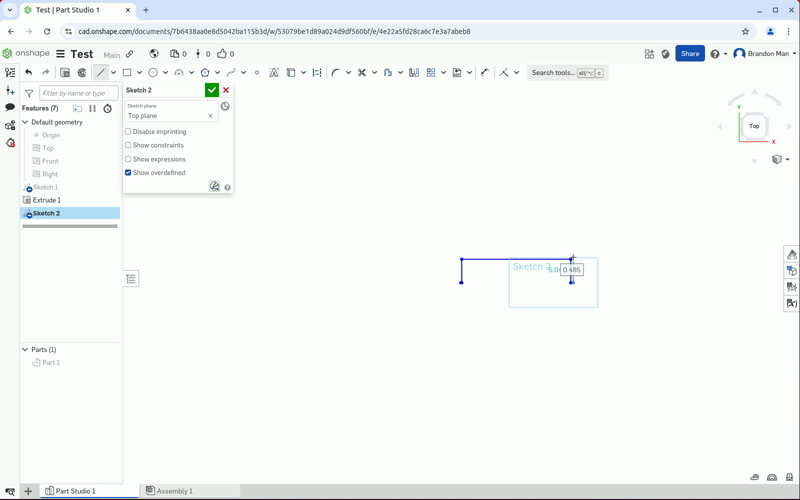
scroll(6)
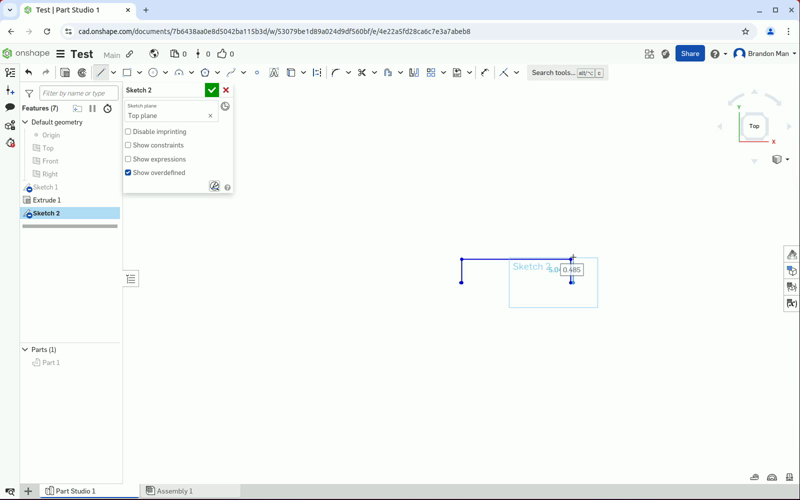
scroll(6)
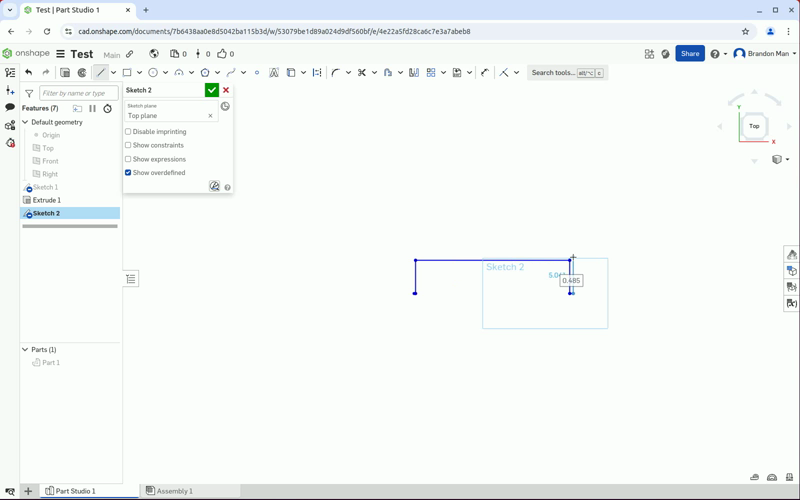
scroll(6)
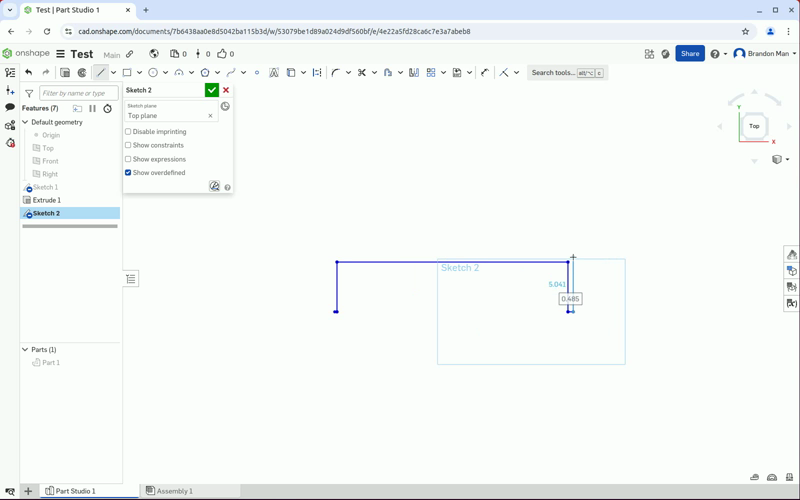
scroll(6)
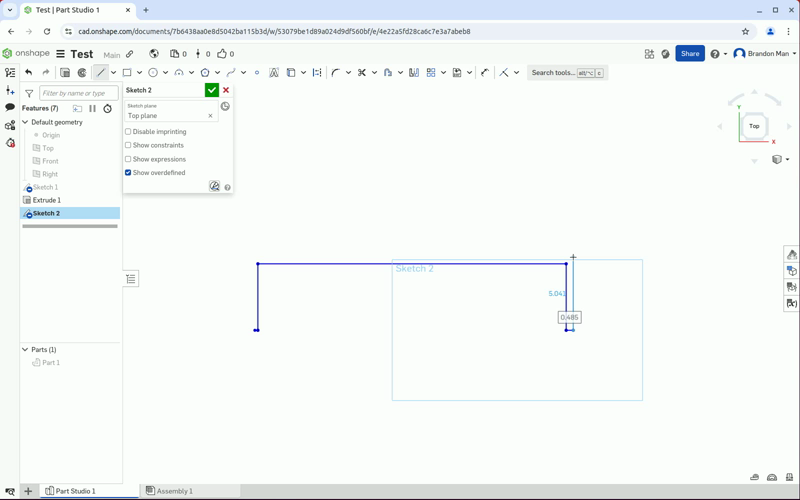
scroll(6)
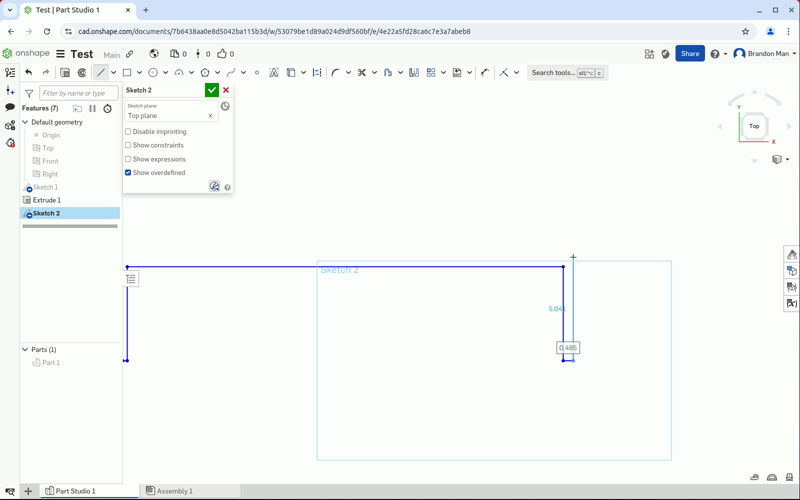
scroll(6)
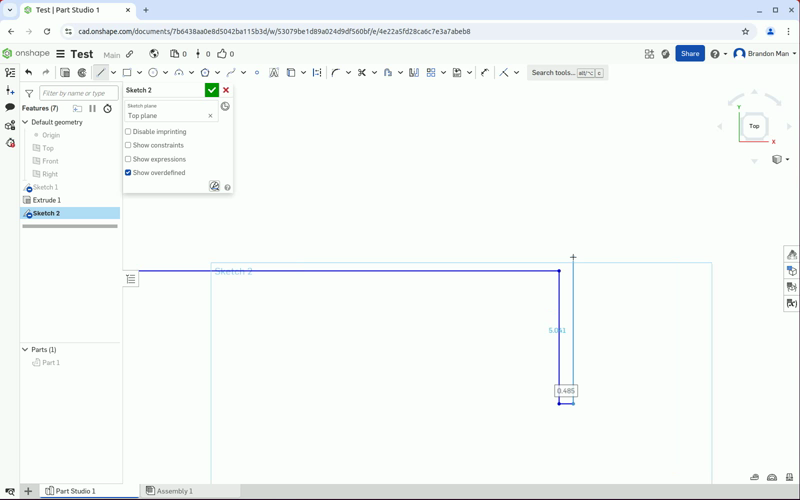
scroll(6)
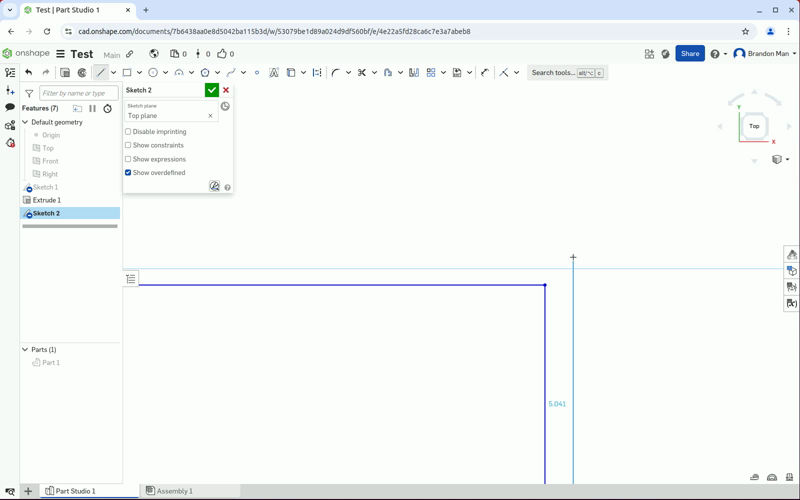
click(573, 256)
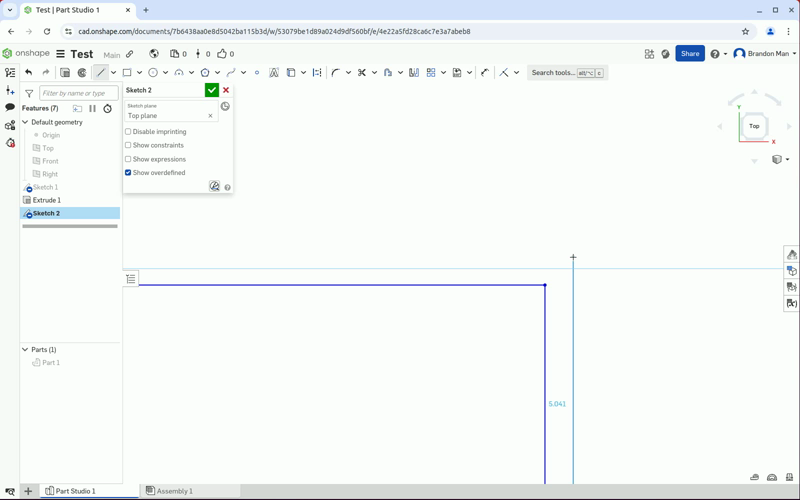
scroll(-6)
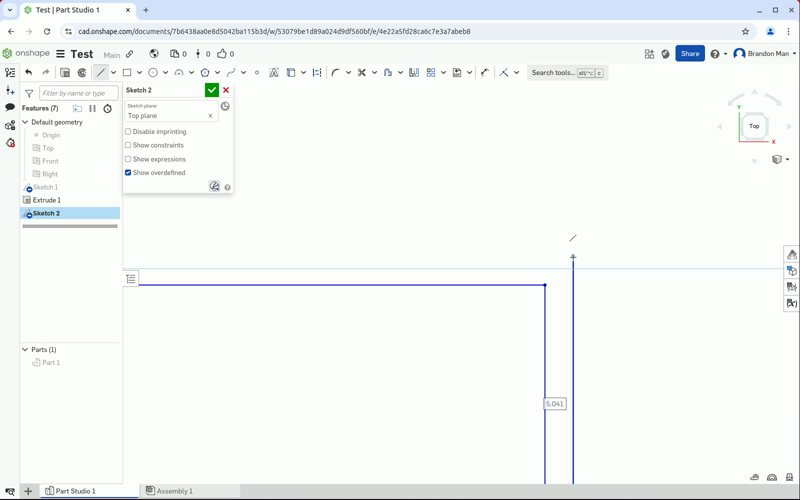
scroll(-6)
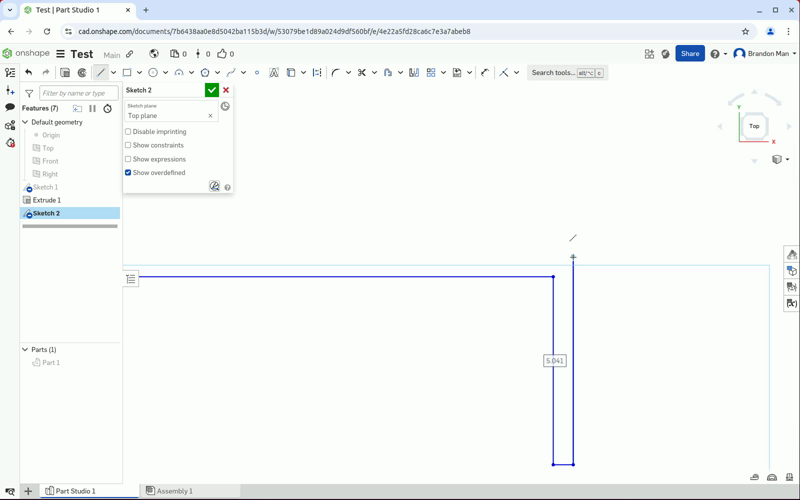
scroll(-6)
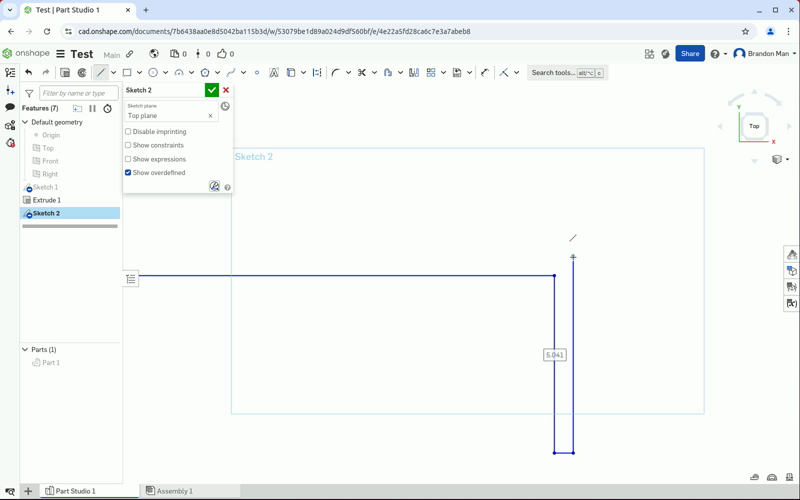
scroll(-6)
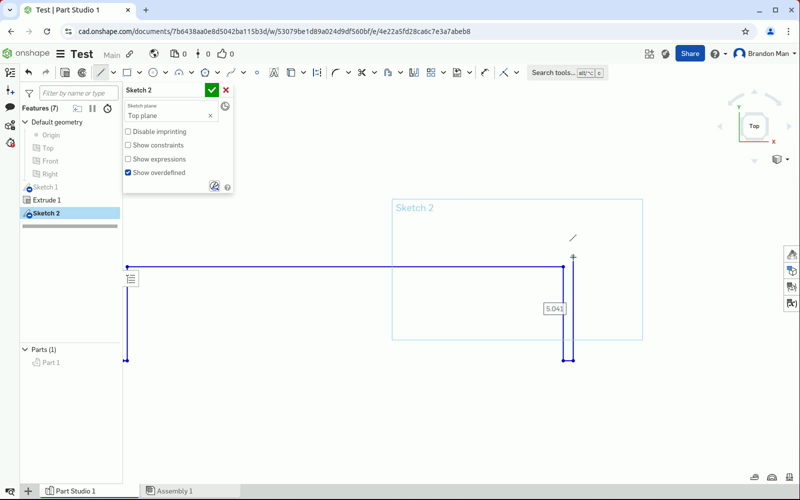
scroll(-6)
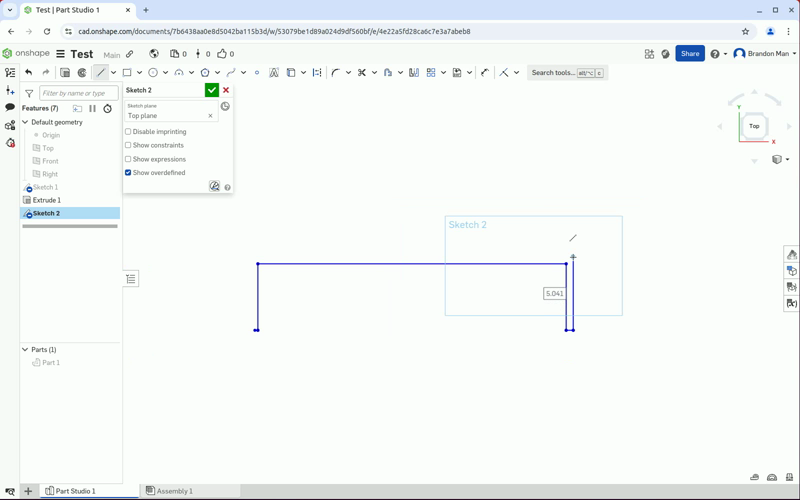
scroll(-6)
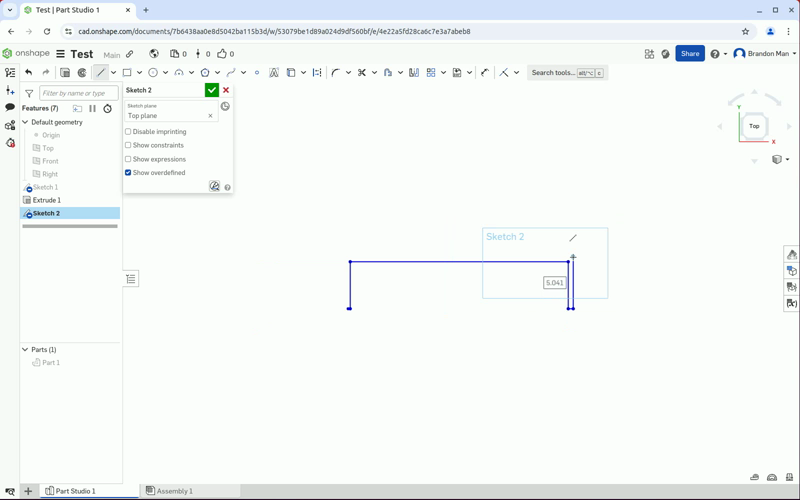
scroll(-6)
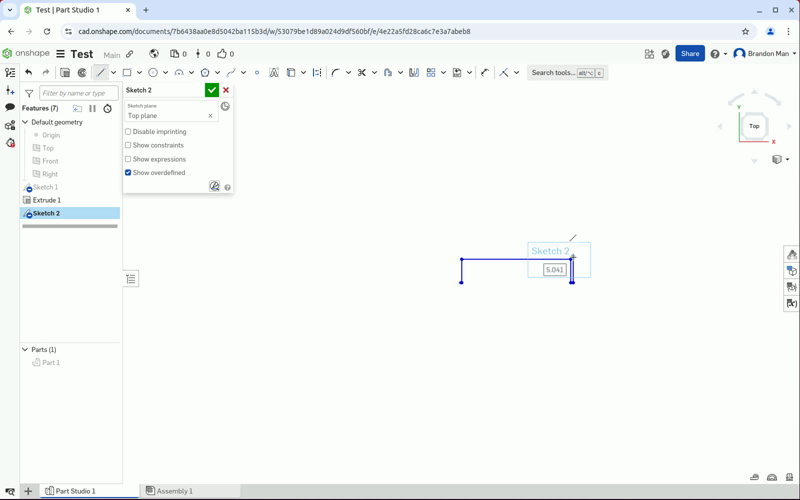
key_up(shift)
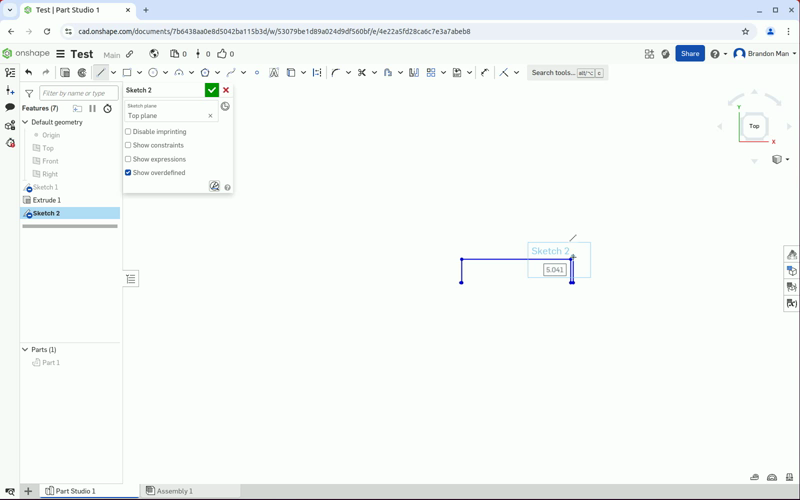
key_down(shift)
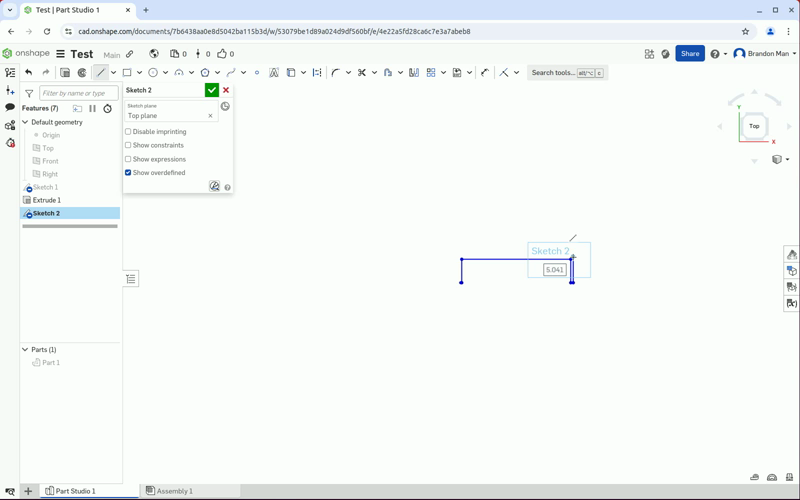
mouse_move(460, 256)
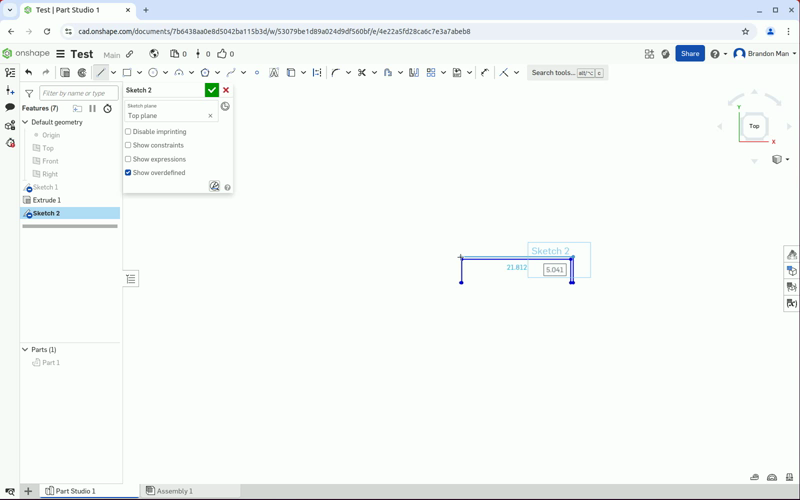
scroll(6)
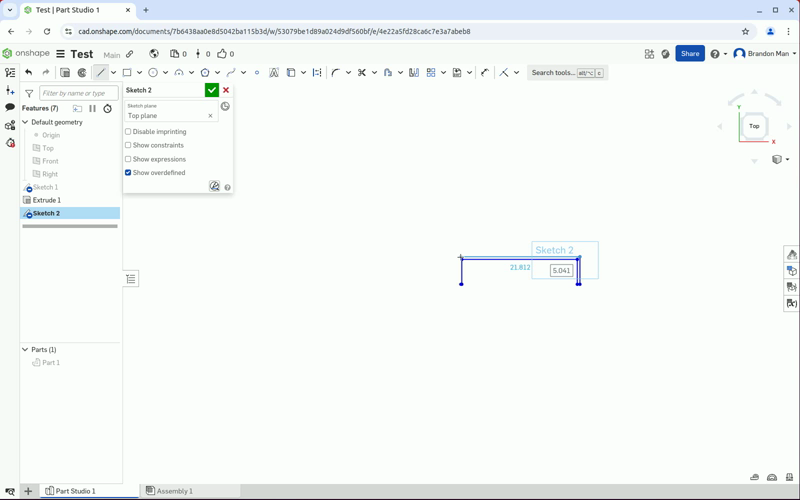
scroll(6)
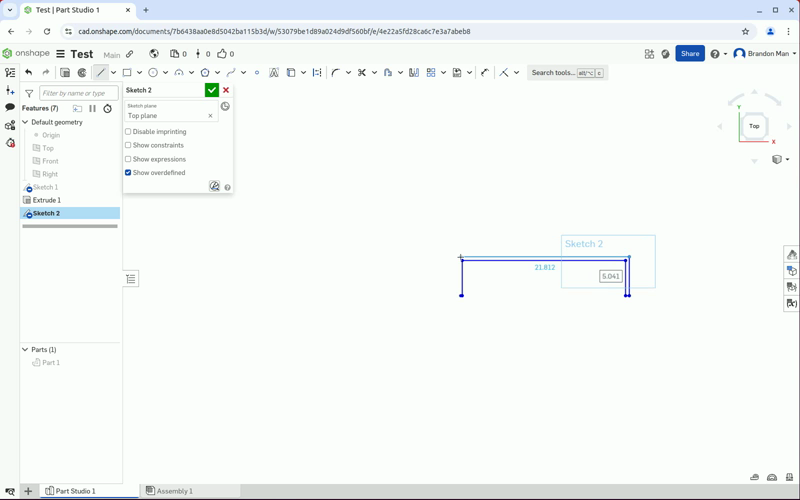
scroll(6)
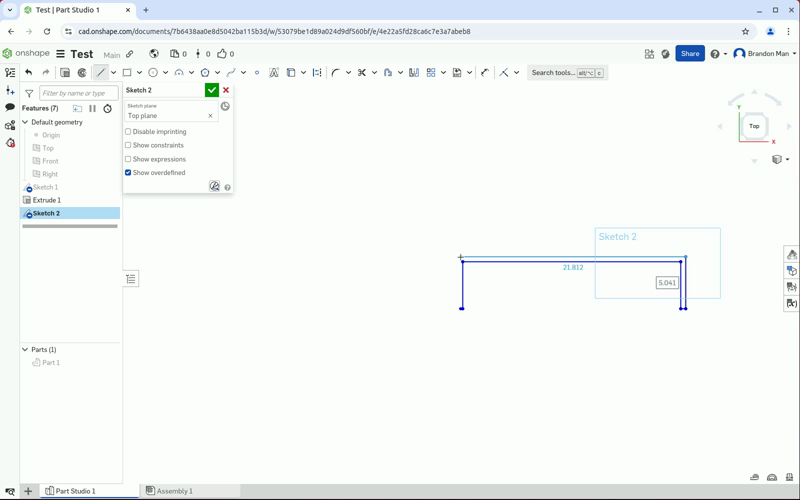
scroll(6)
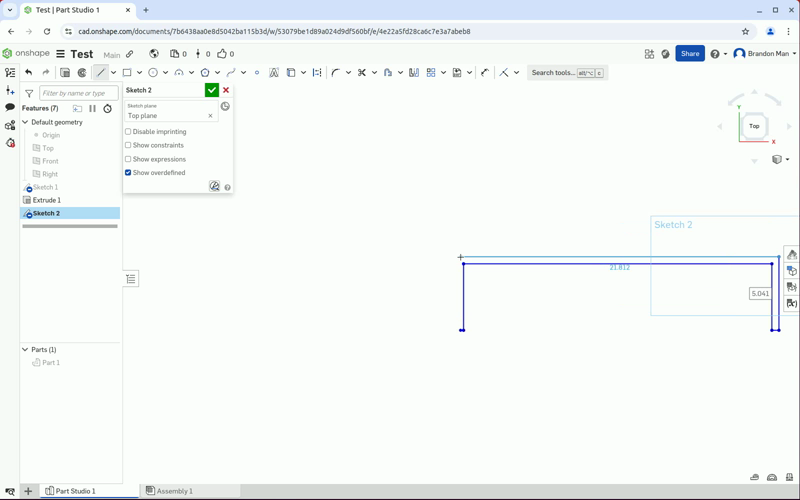
scroll(6)
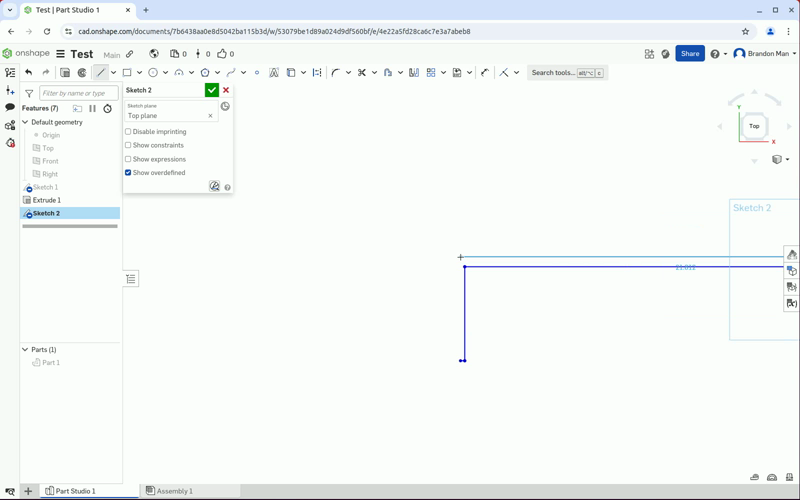
scroll(6)
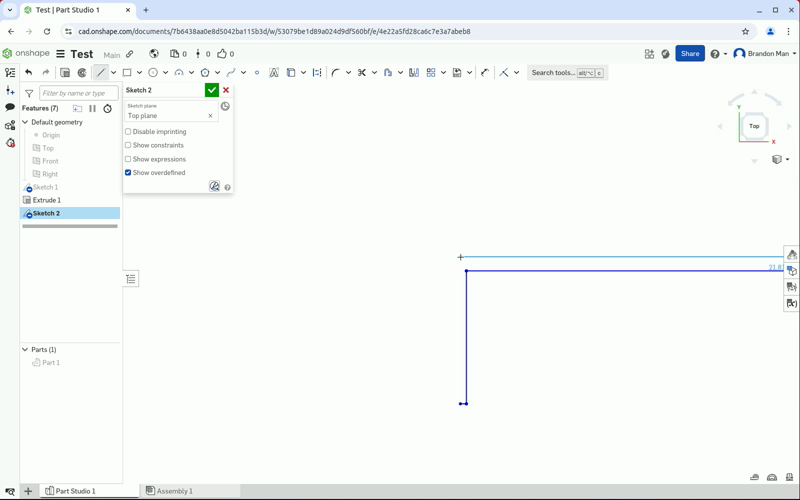
scroll(6)
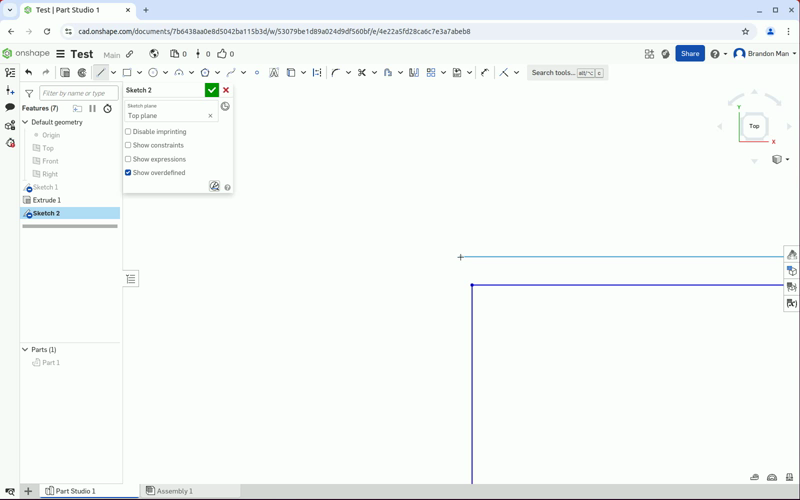
click(460, 256)
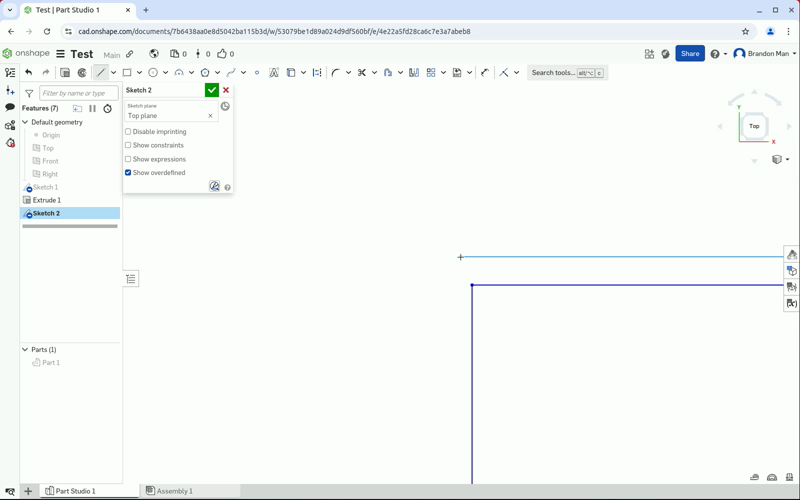
scroll(-6)
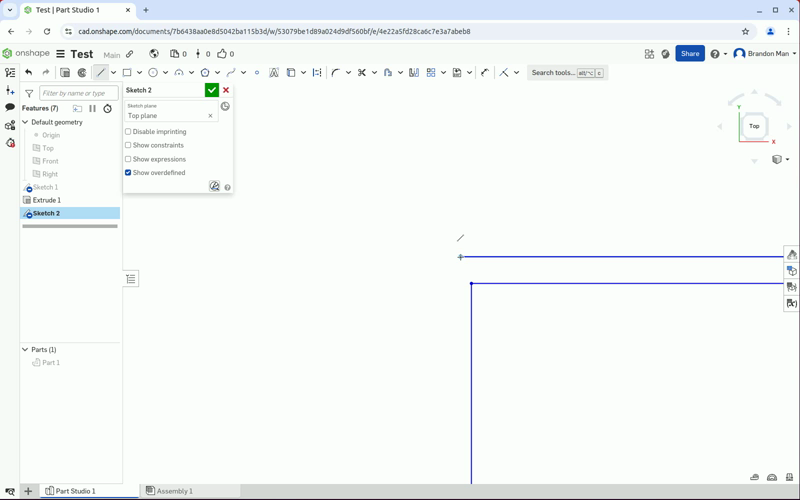
scroll(-6)
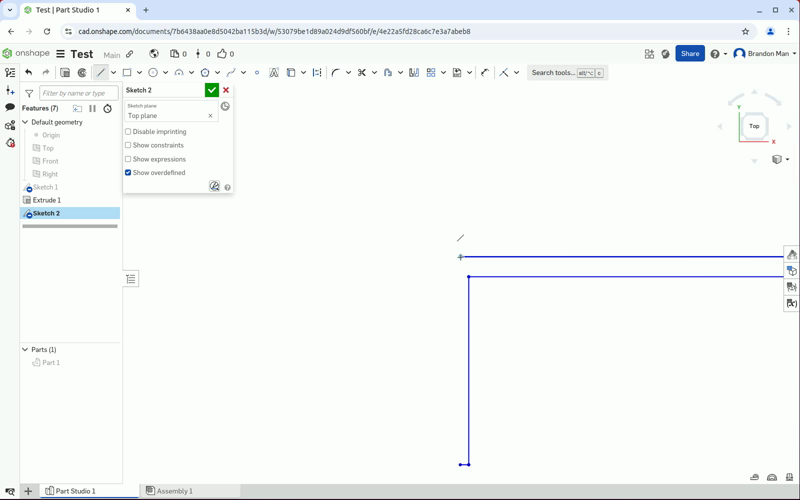
scroll(-6)
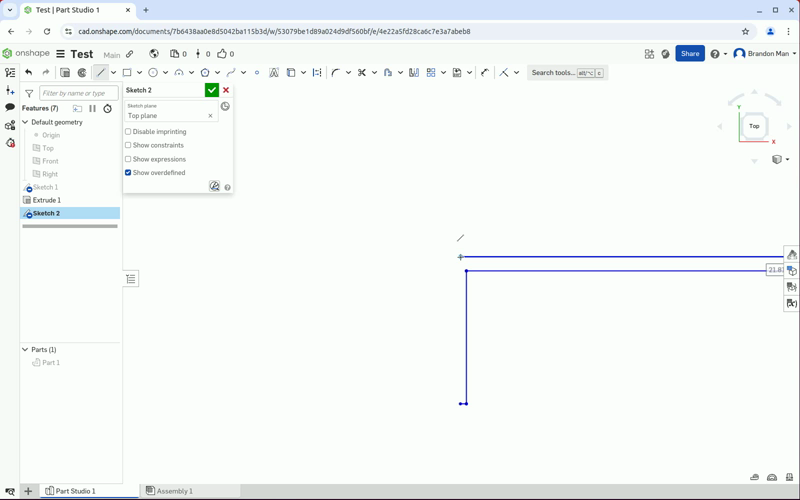
scroll(-6)
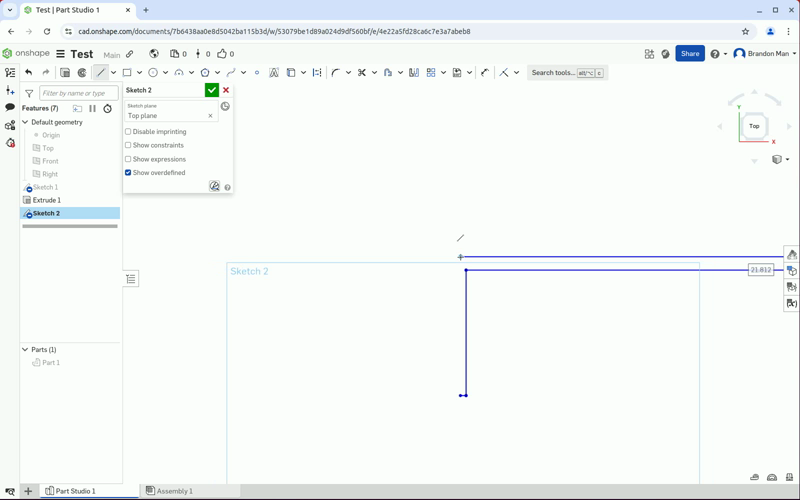
scroll(-6)
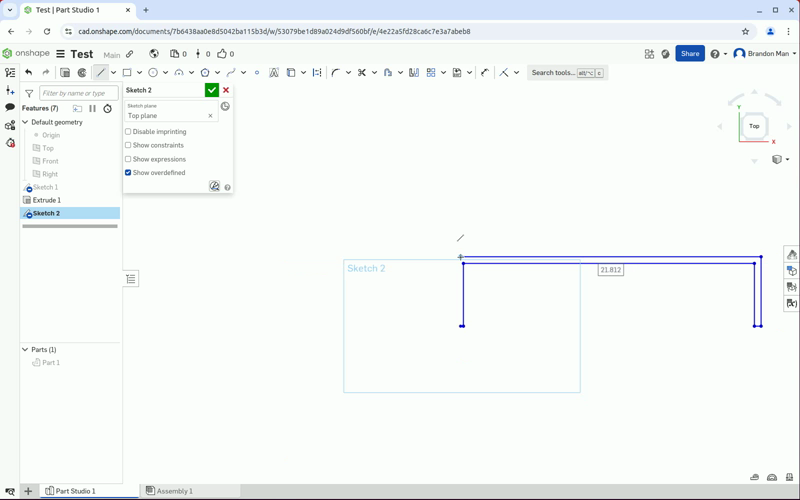
scroll(-6)
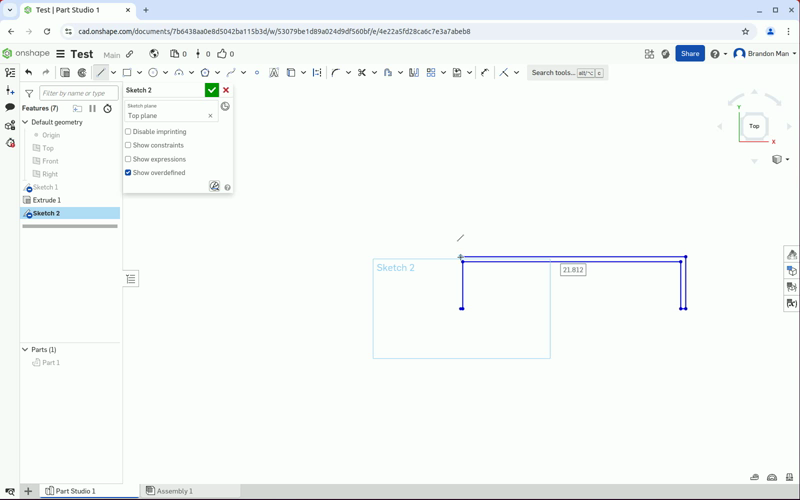
scroll(-6)
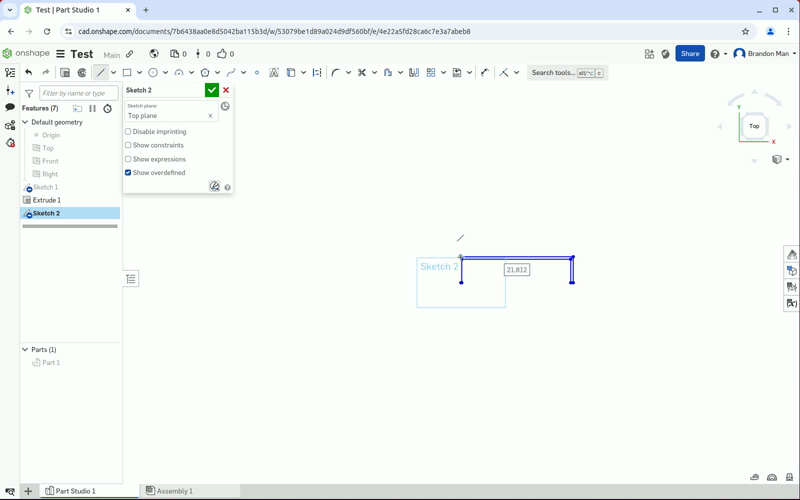
key_up(shift)
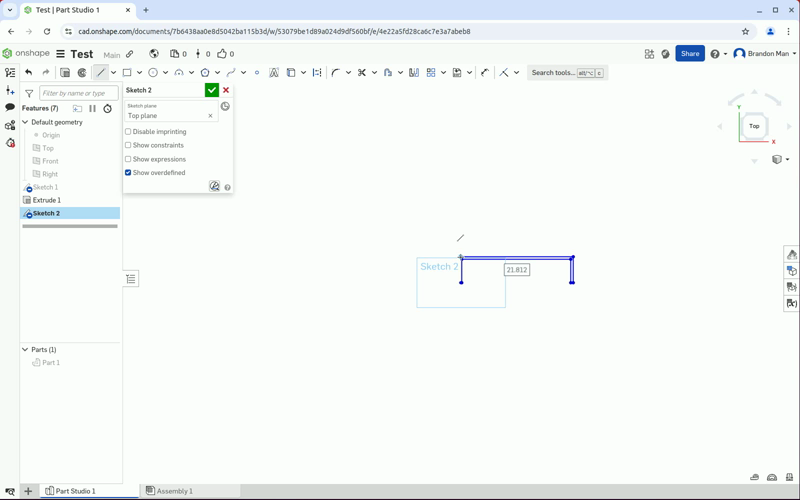
mouse_move(490, 256)
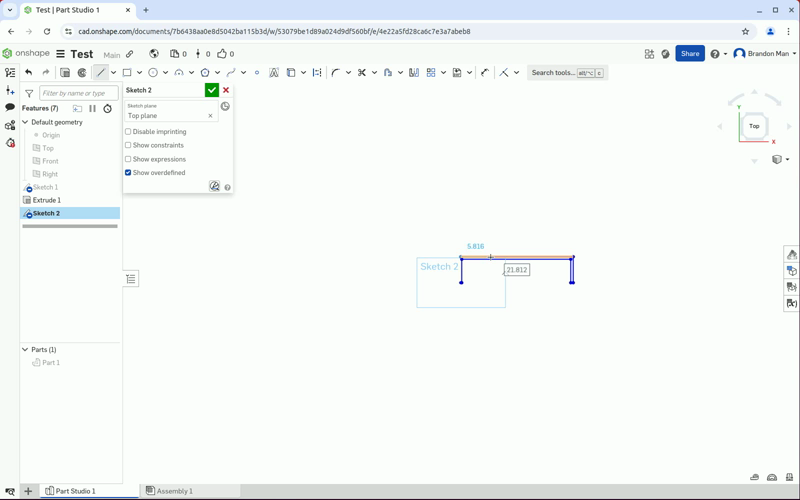
key_down(shift)
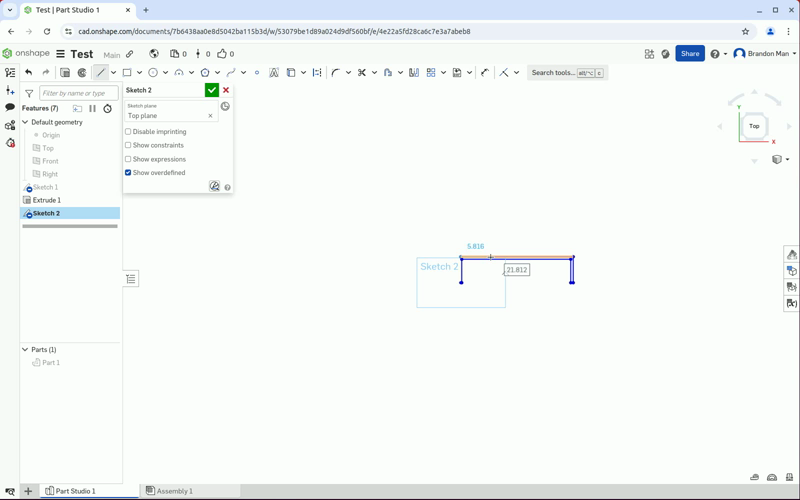
mouse_move(460, 282)
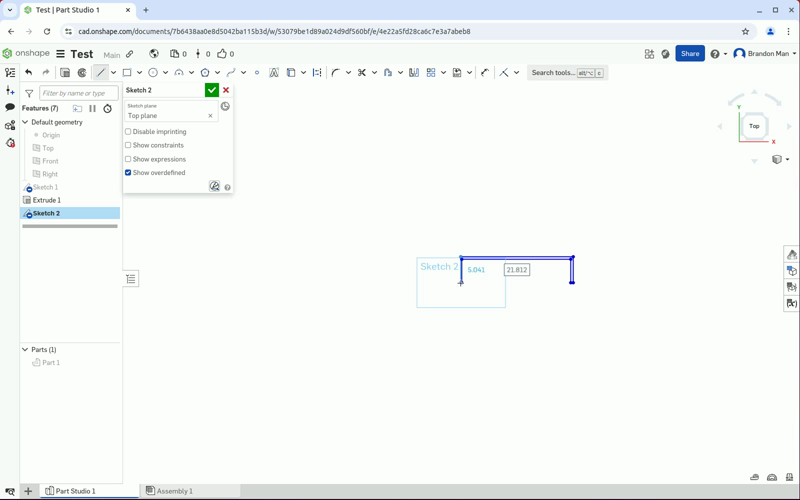
scroll(6)
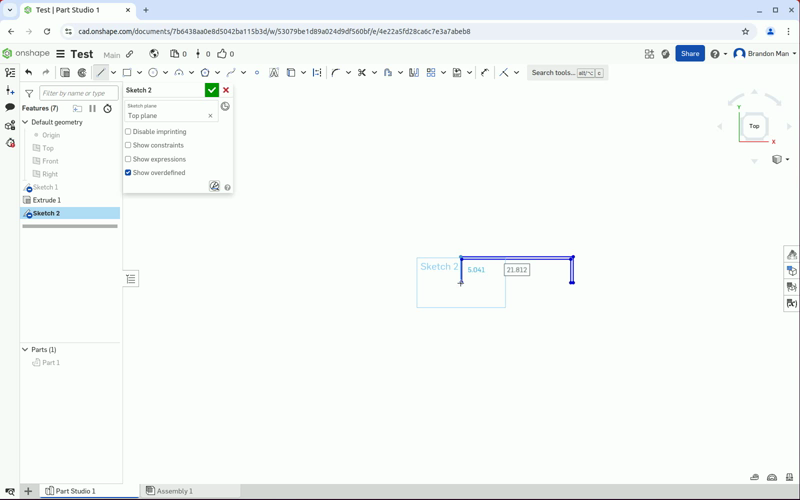
scroll(6)
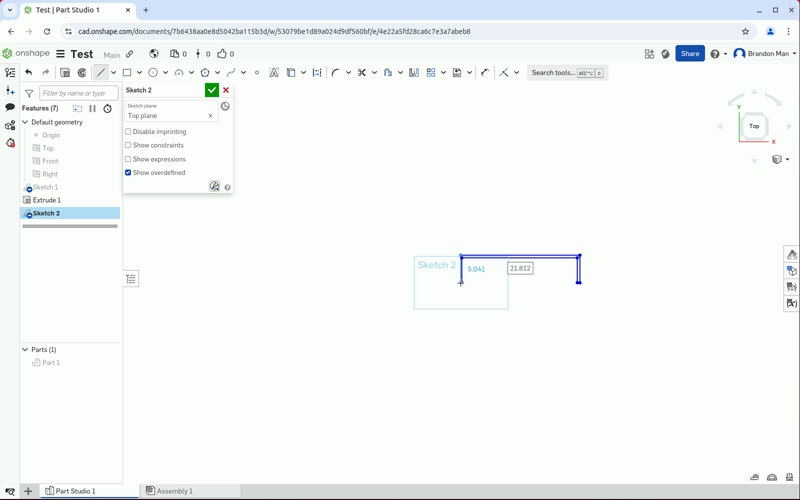
scroll(6)
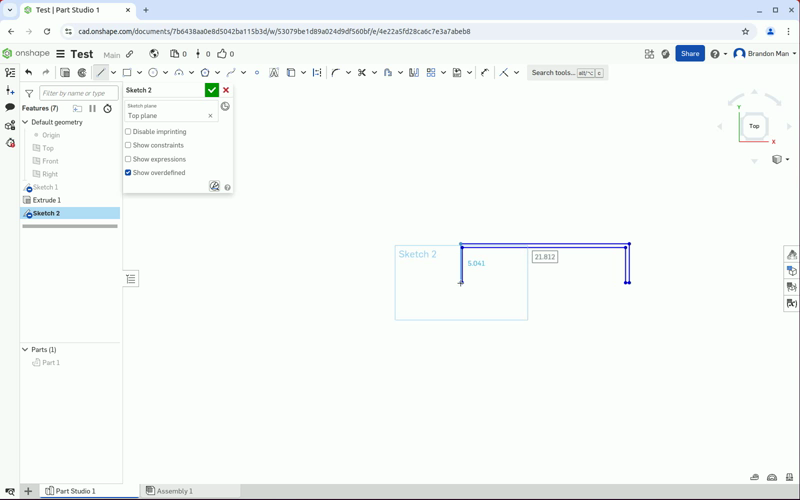
scroll(6)
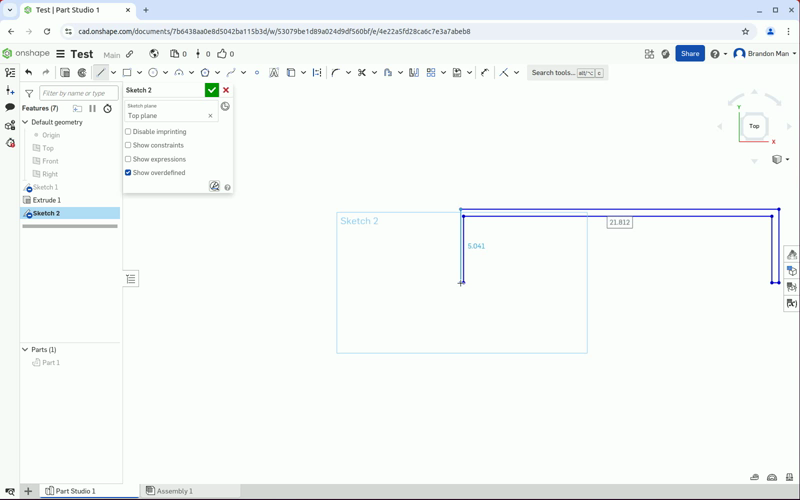
scroll(6)
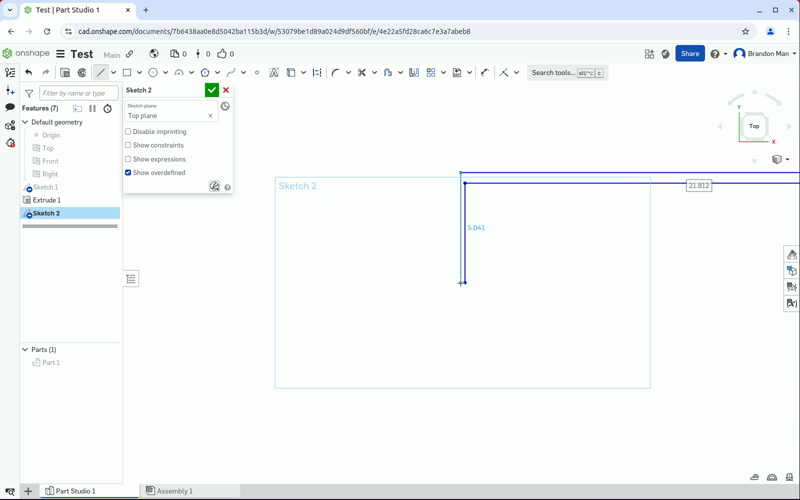
scroll(6)
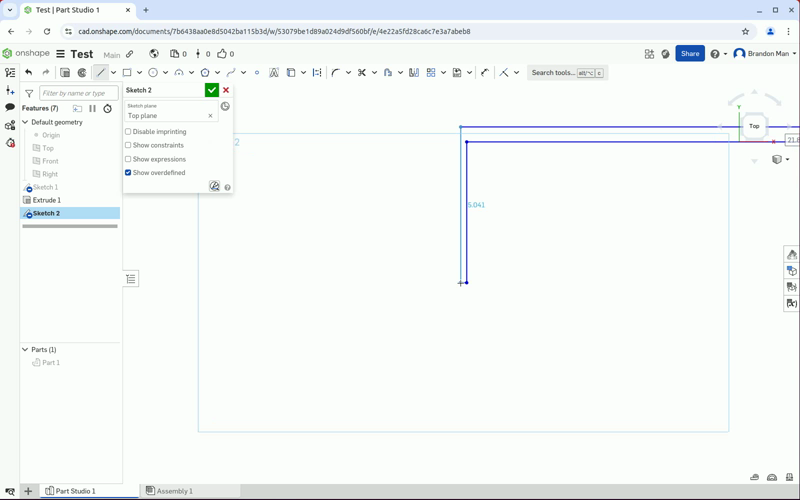
scroll(6)
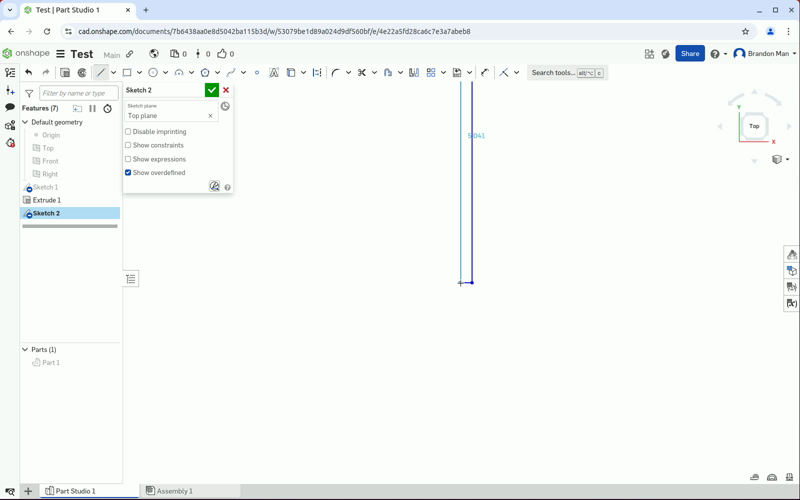
key_up(shift)
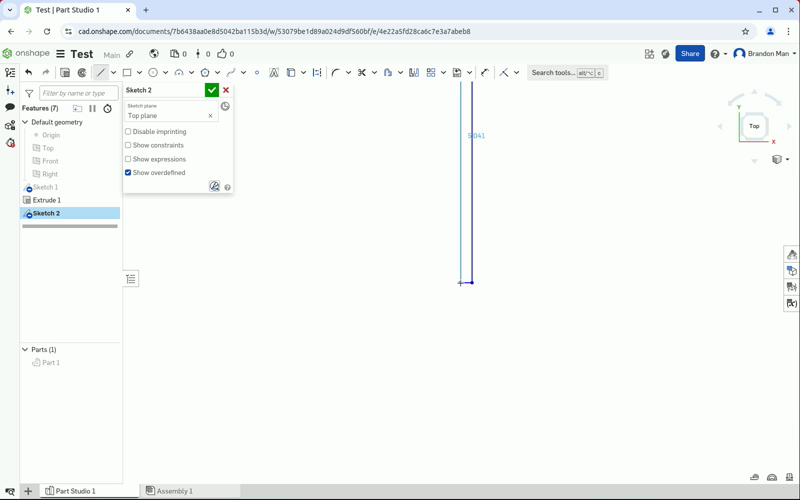
click(460, 282)
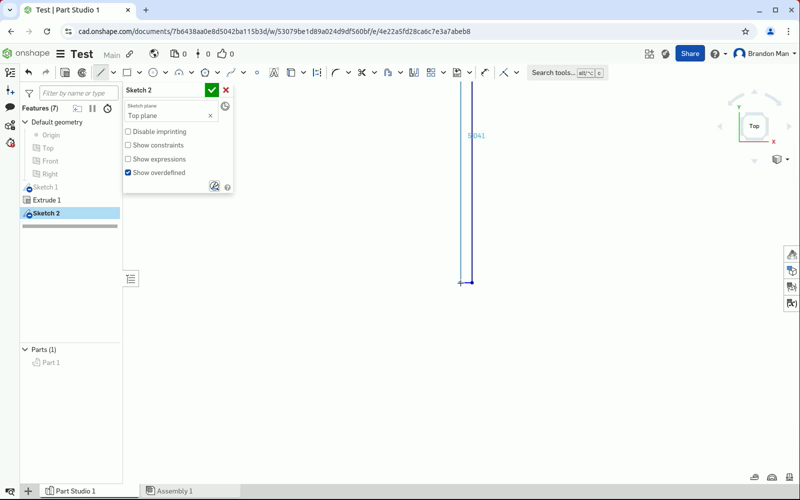
scroll(-6)
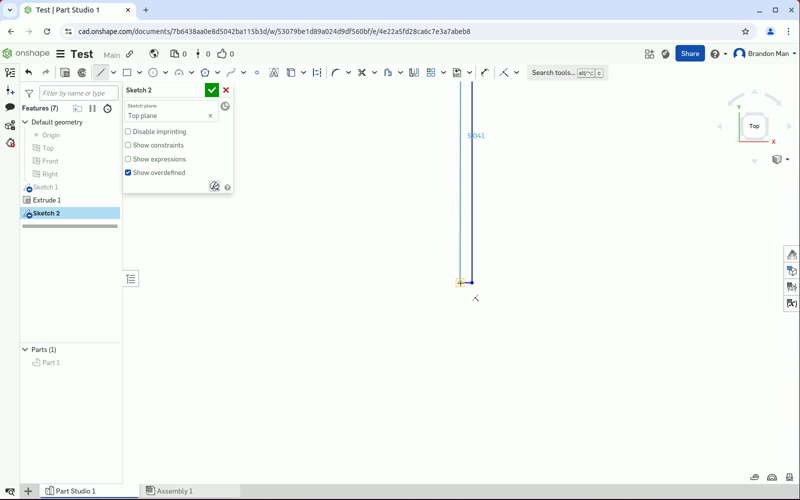
scroll(-6)
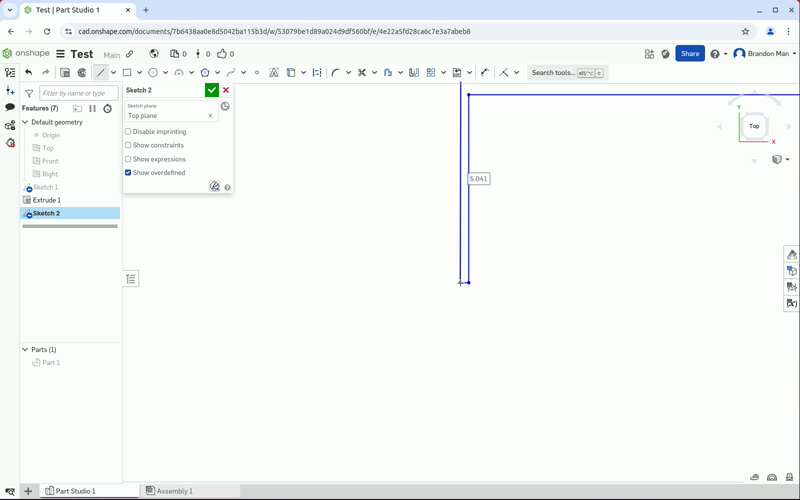
scroll(-6)
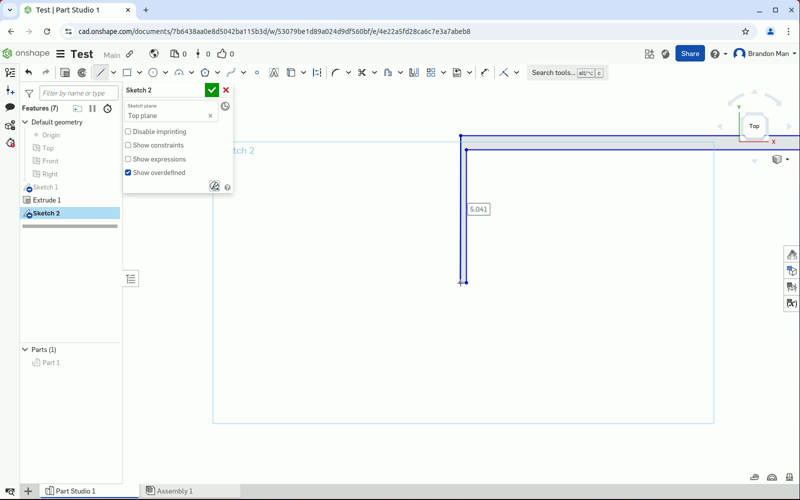
scroll(-6)
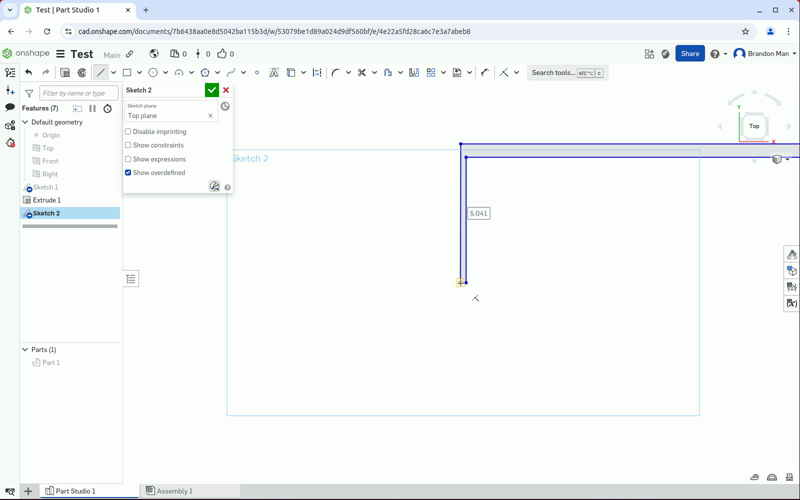
scroll(-6)
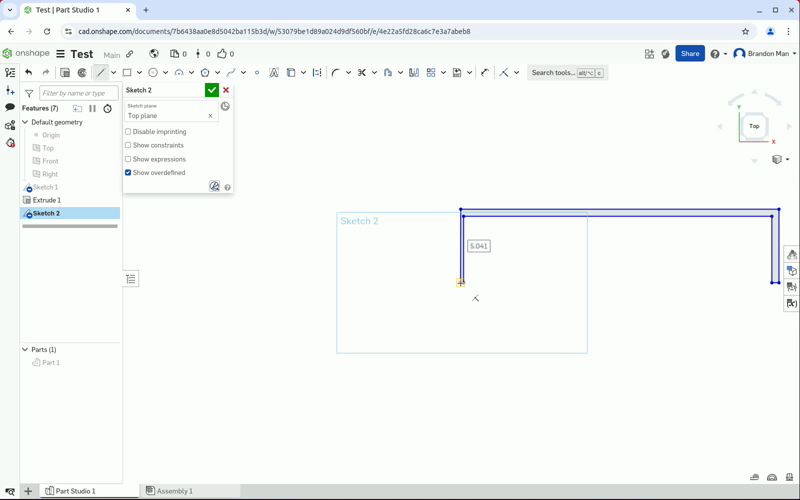
scroll(-6)
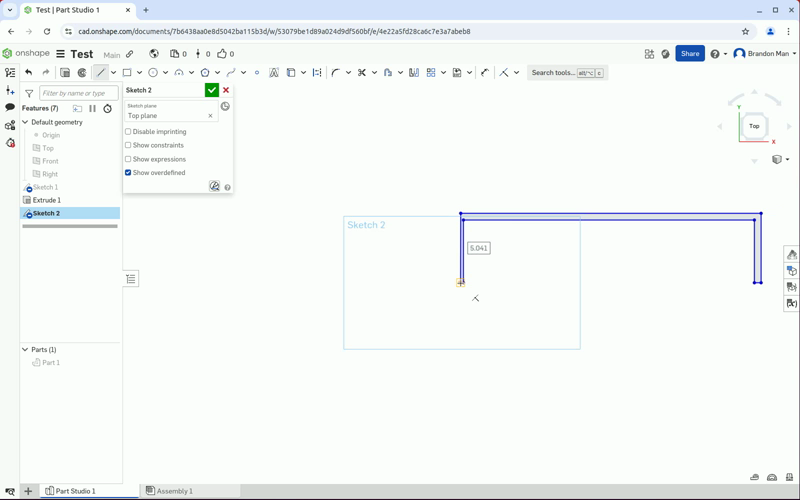
scroll(-6)
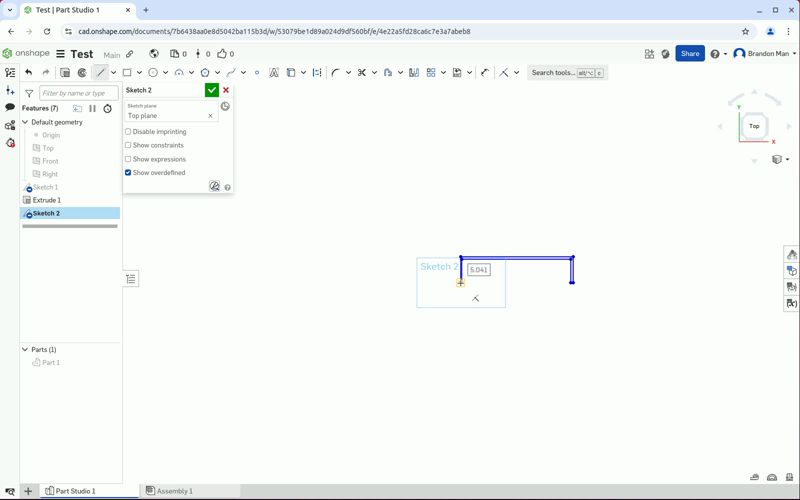
key(esc)
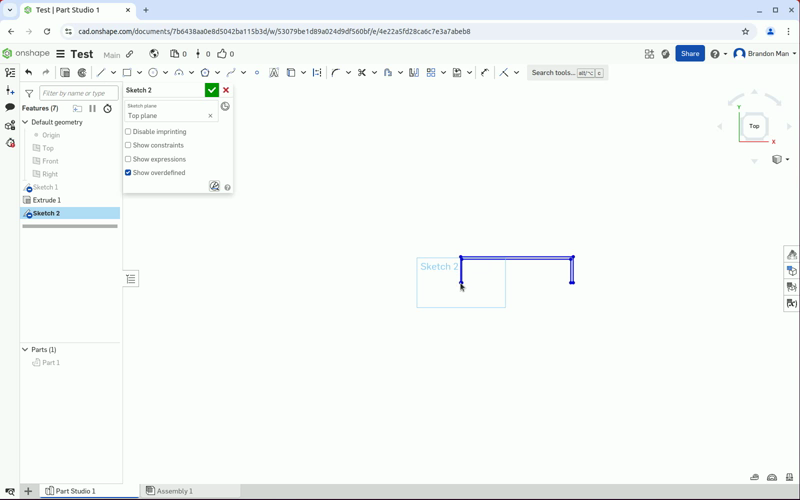
mouse_move(521, 258)
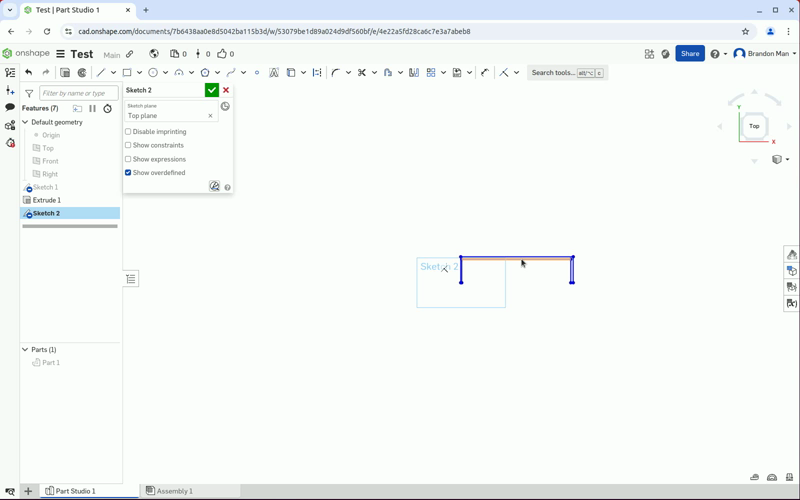
scroll(6)
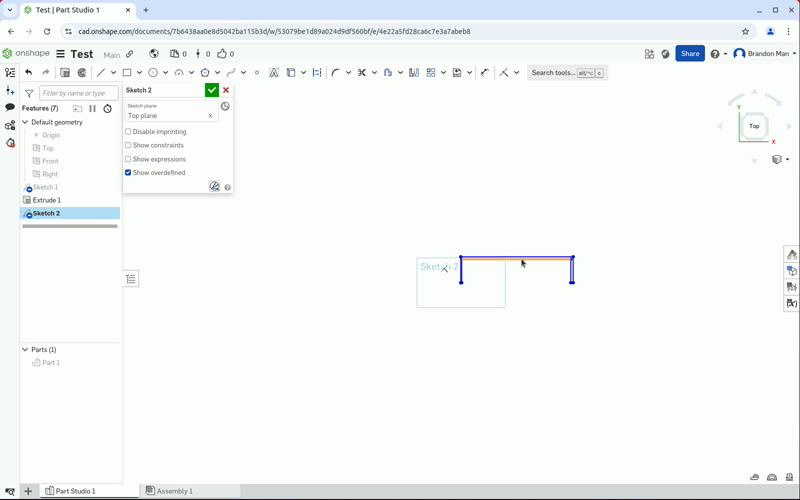
scroll(6)
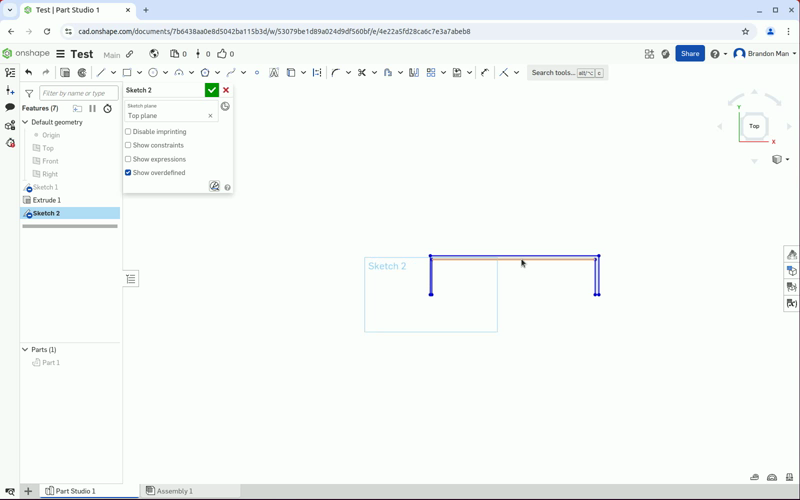
scroll(6)
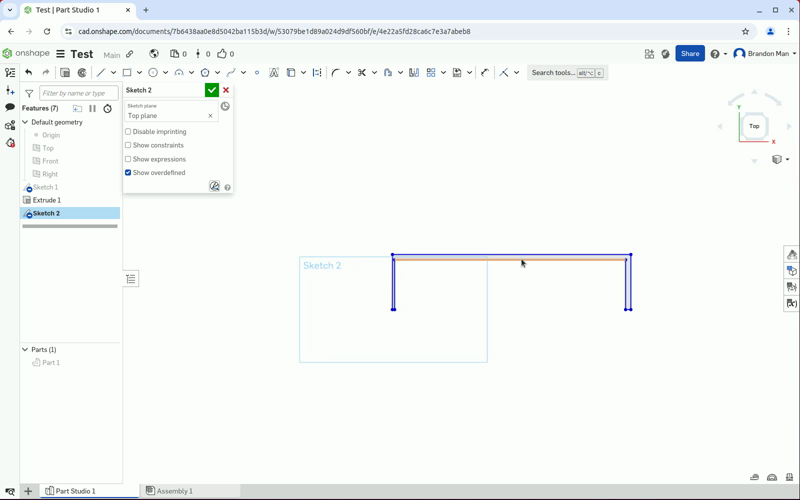
scroll(6)
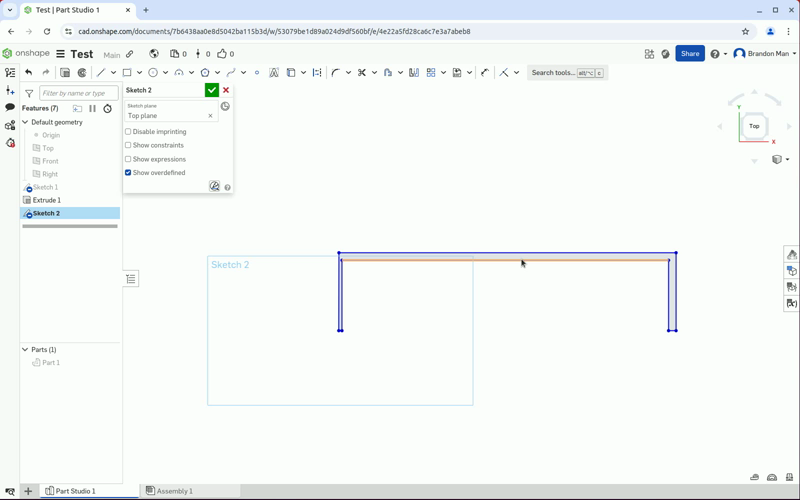
scroll(6)
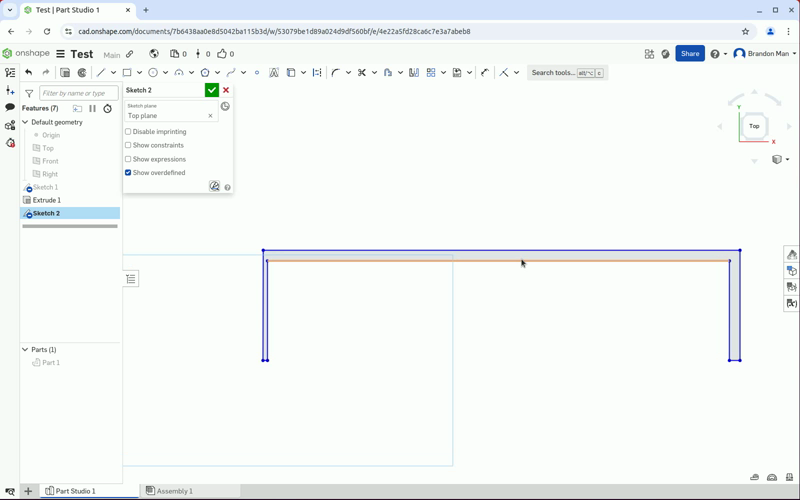
scroll(6)
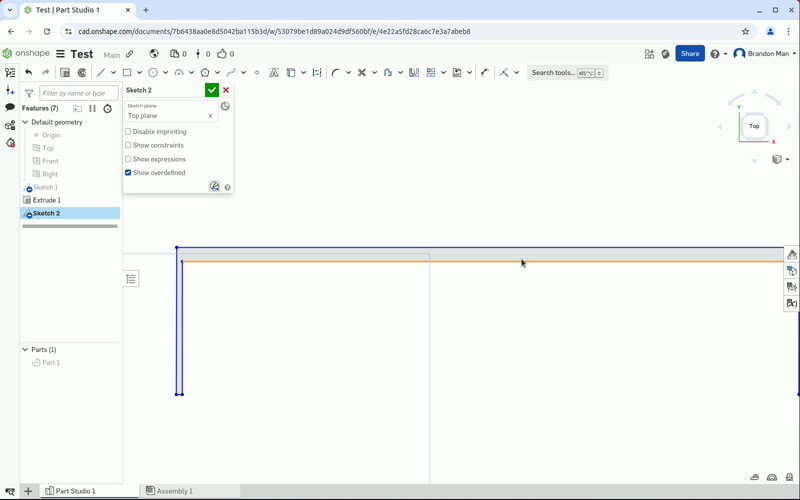
scroll(6)
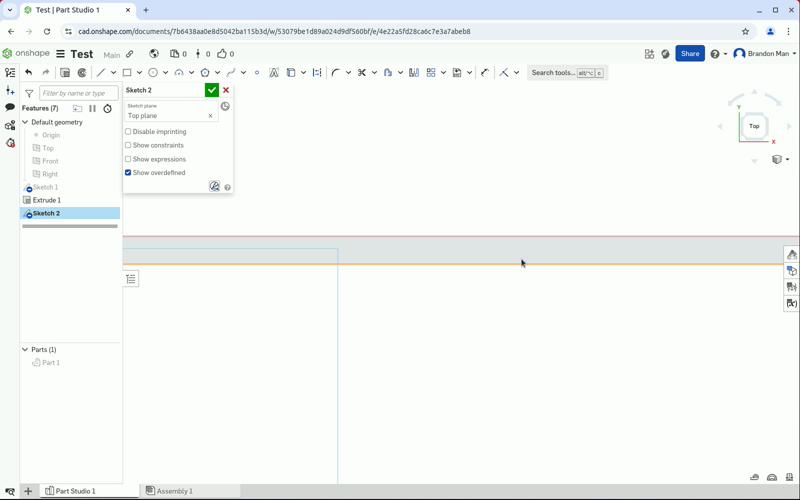
click(521, 258)
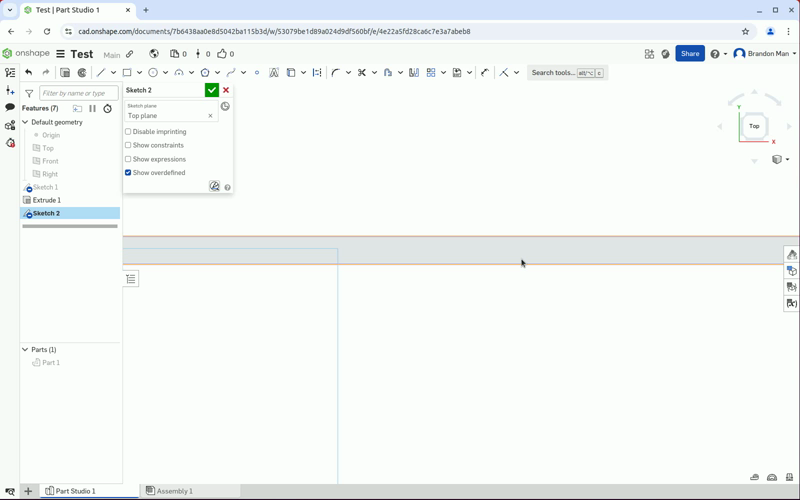
scroll(-6)
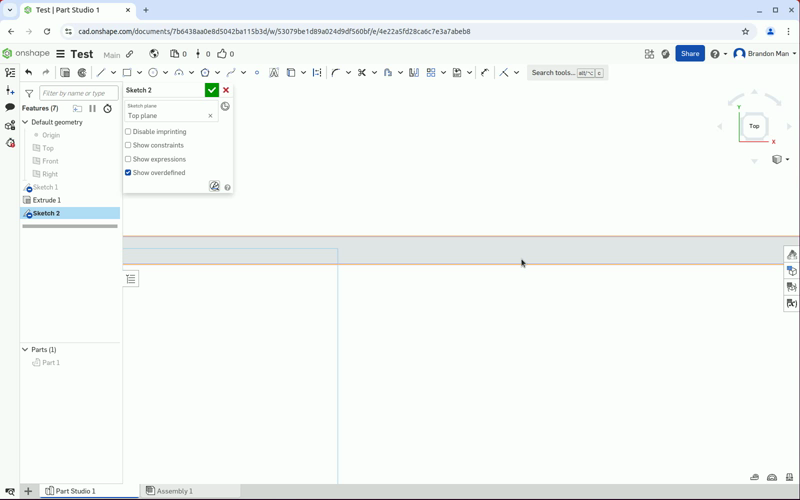
scroll(-6)
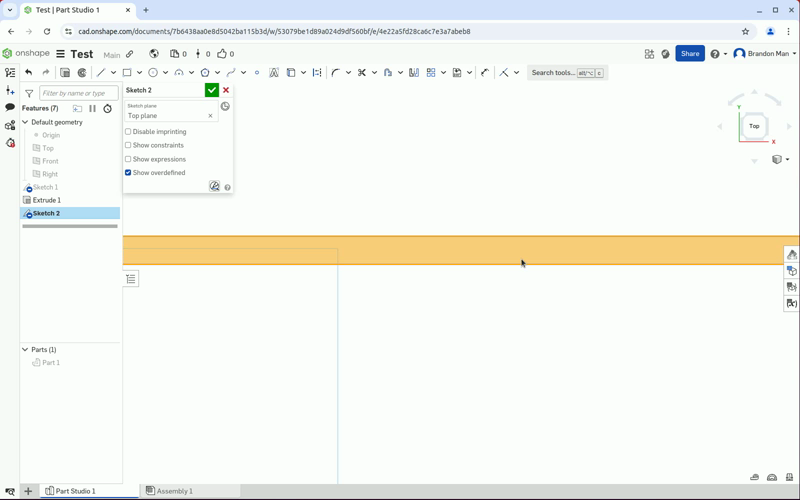
scroll(-6)
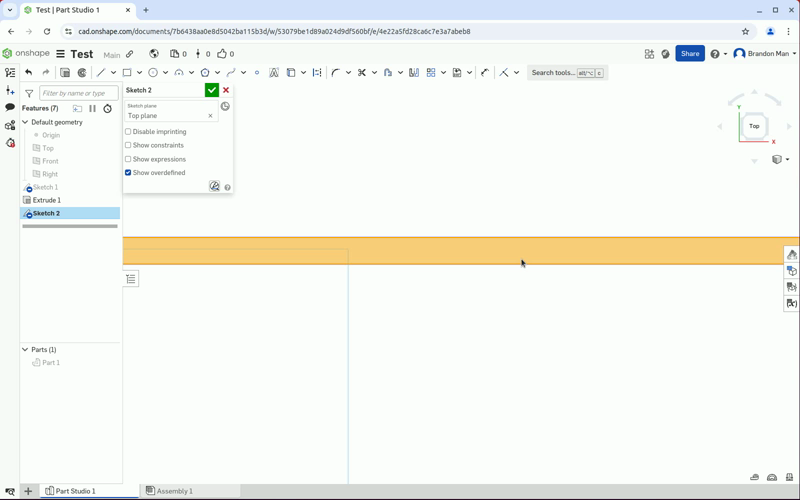
scroll(-6)
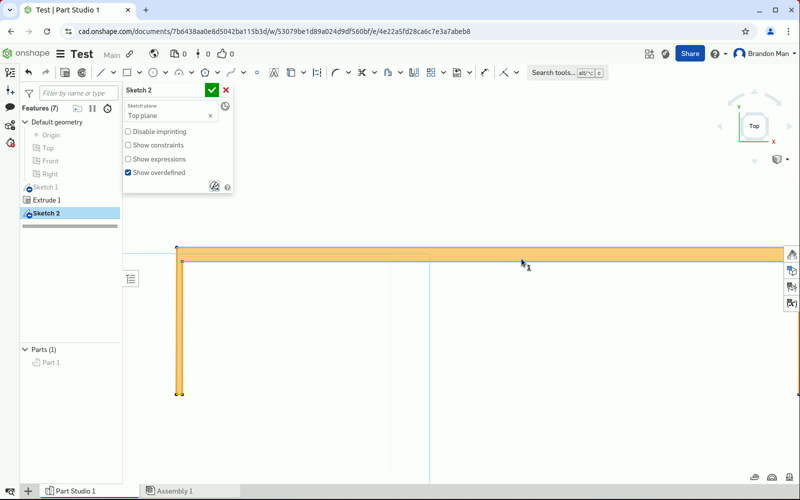
scroll(-6)
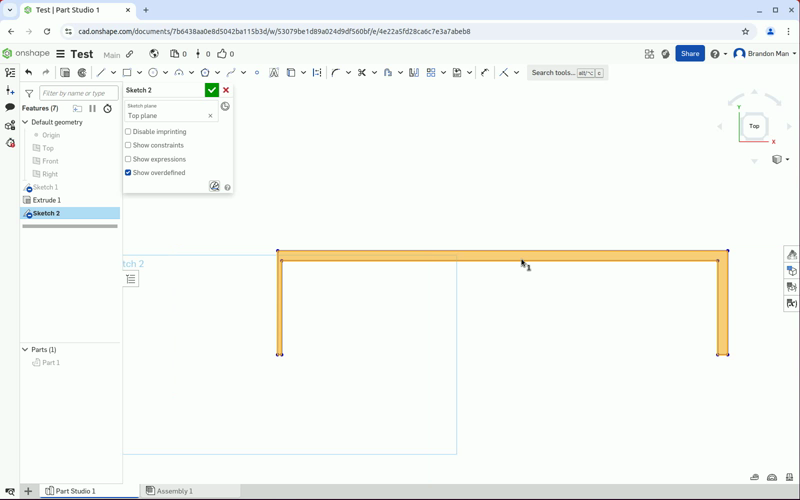
scroll(-6)
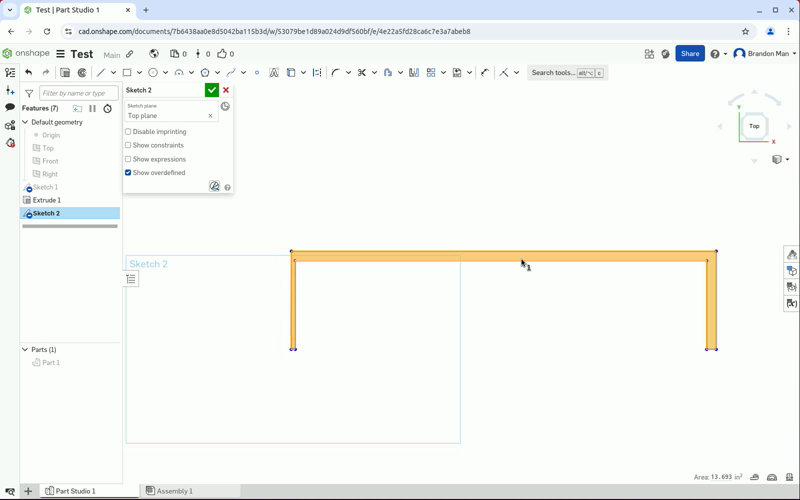
scroll(-6)
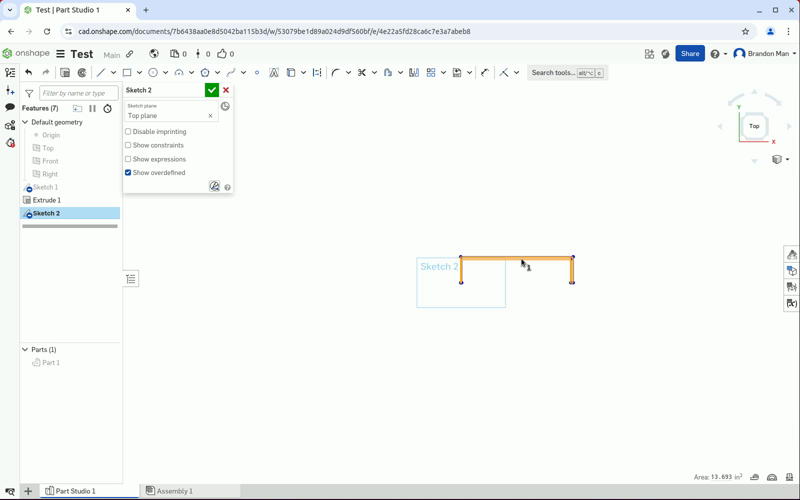
mouse_move(73, 352)
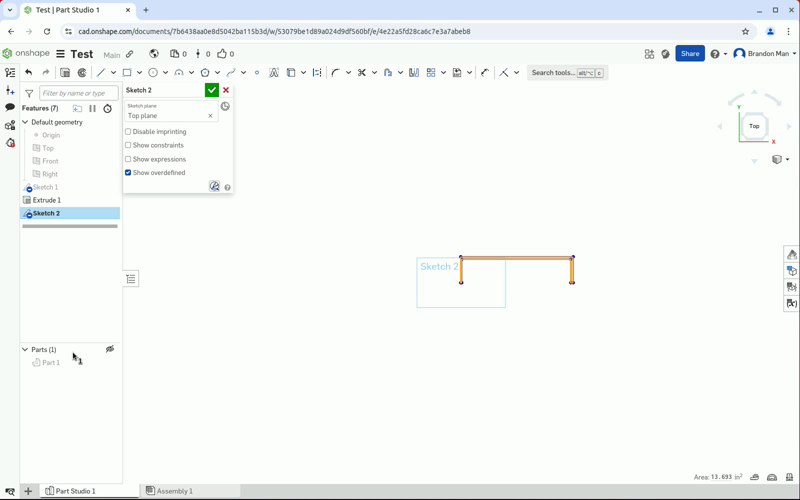
key(shift+y)
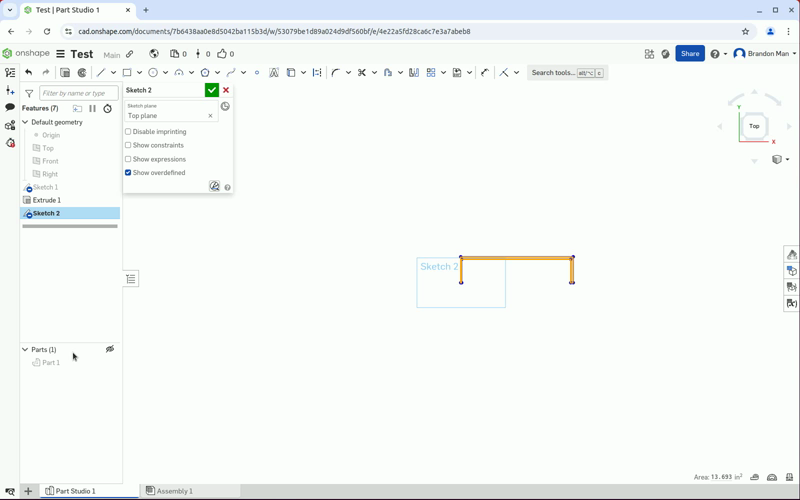
key(shift+e)
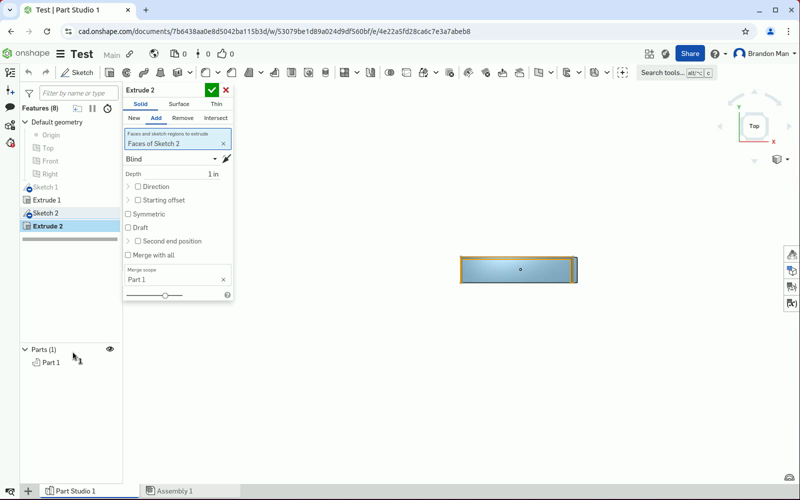
mouse_move(143, 106)
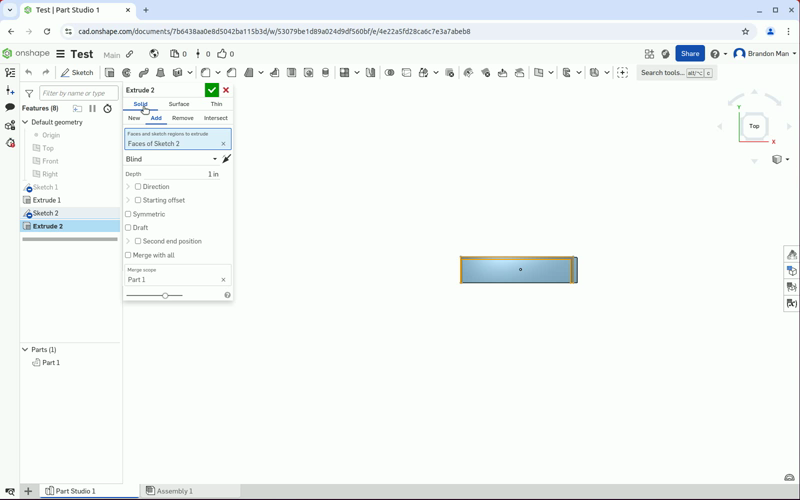
click(143, 106)
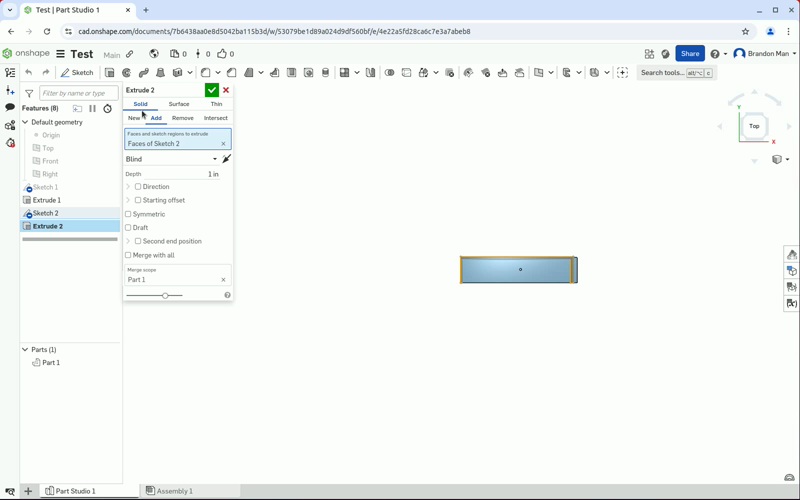
mouse_move(137, 120)
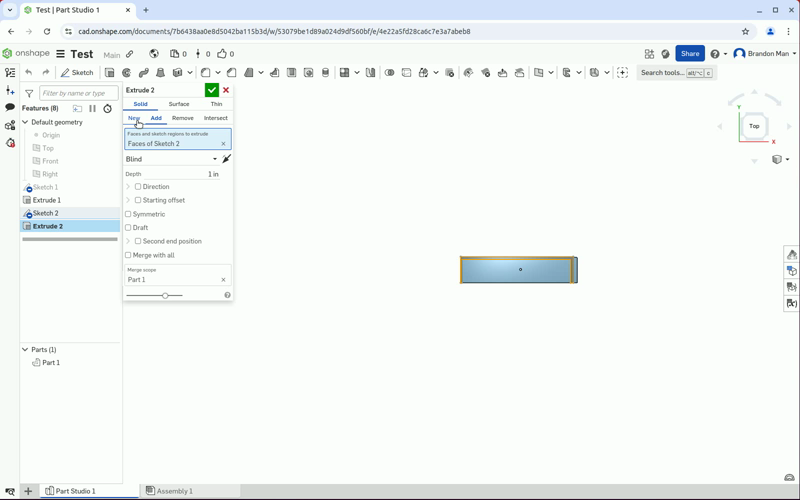
click(137, 120)
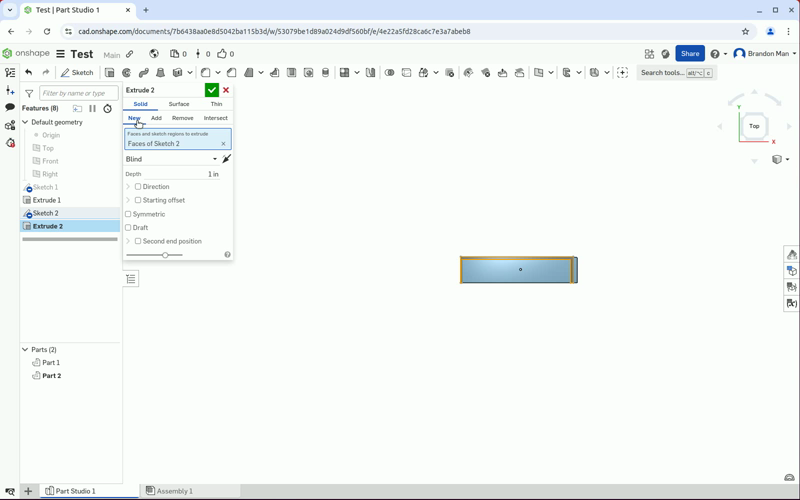
key(tab, 4)
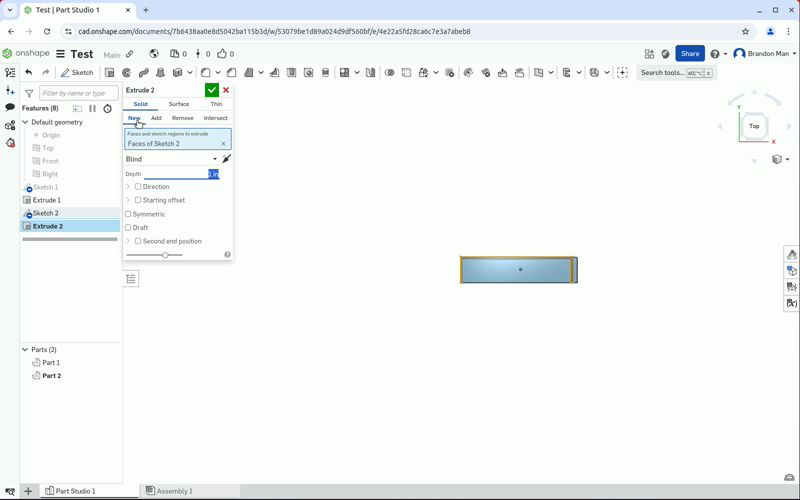
text(0.241)
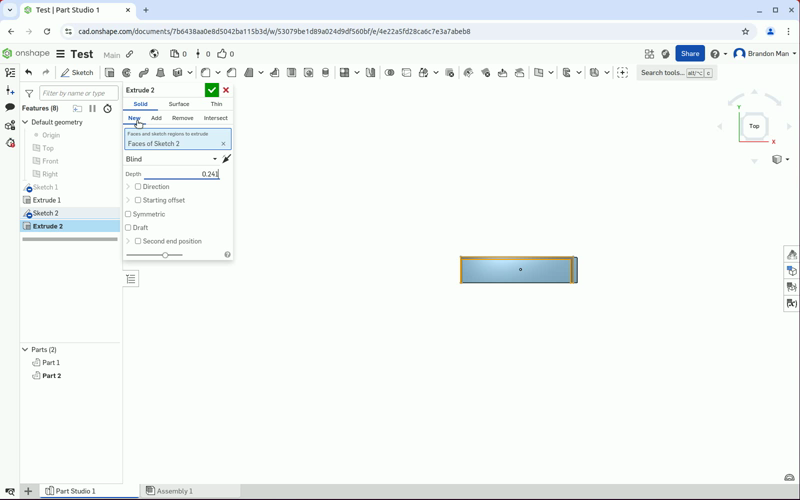
key(enter)
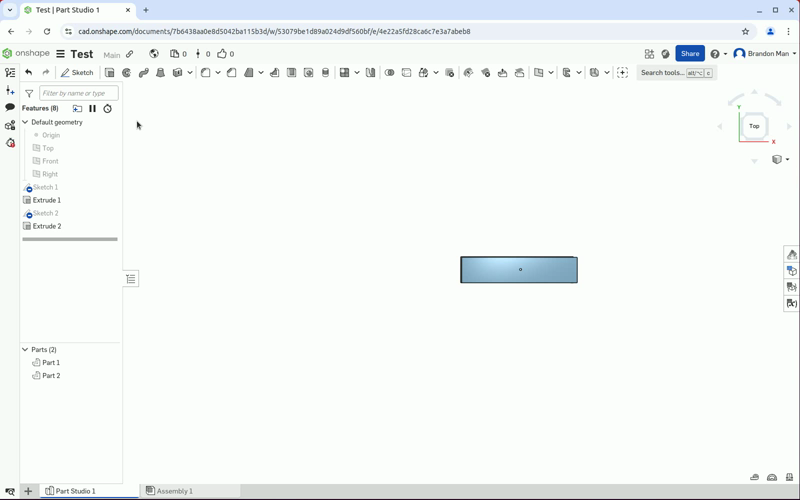
key(shift+h)
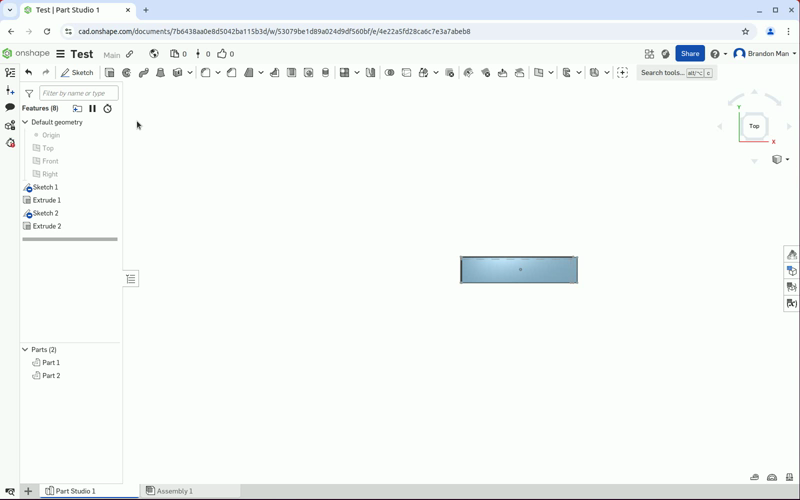
key(shift+h)
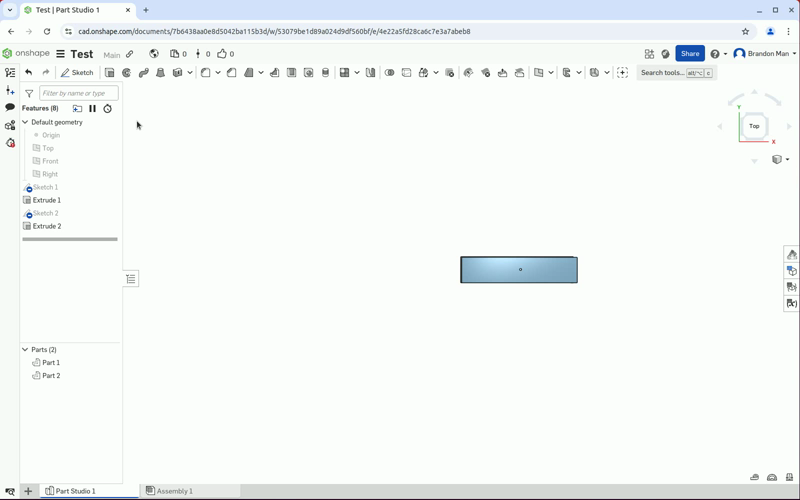
mouse_move(73, 189)
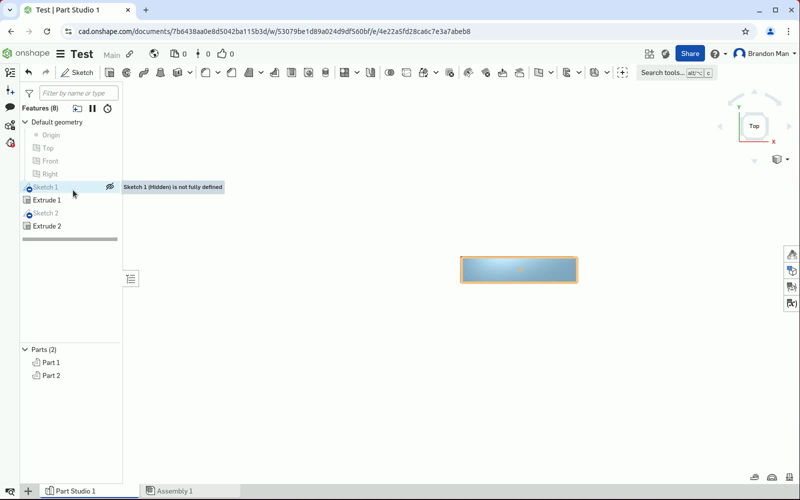
click(73, 189)
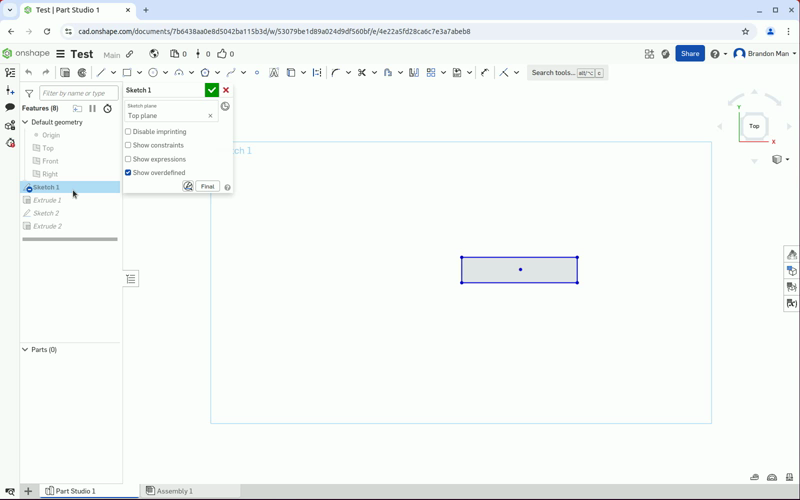
mouse_move(229, 92)
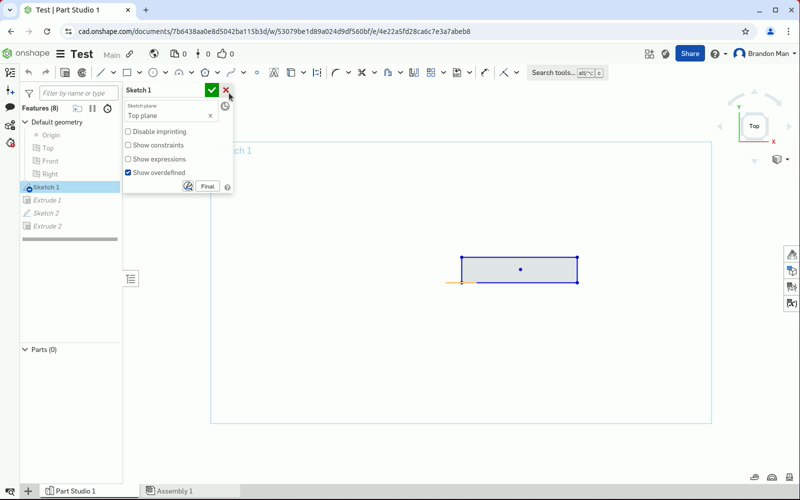
click(229, 92)
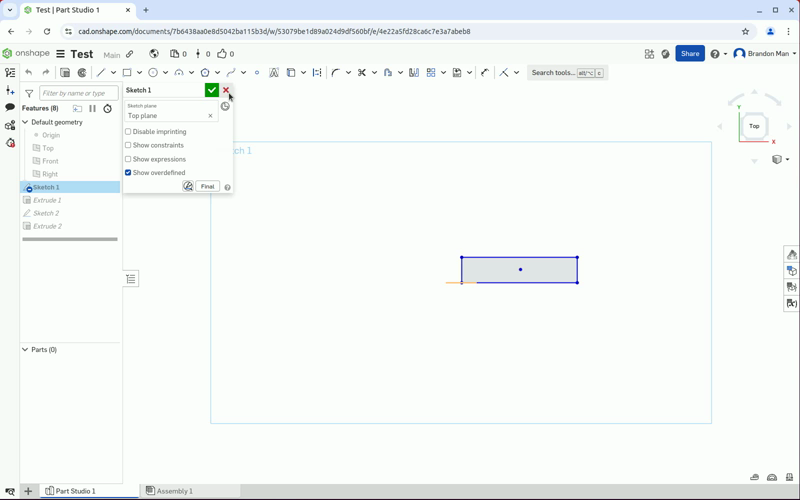
key(shift+s)
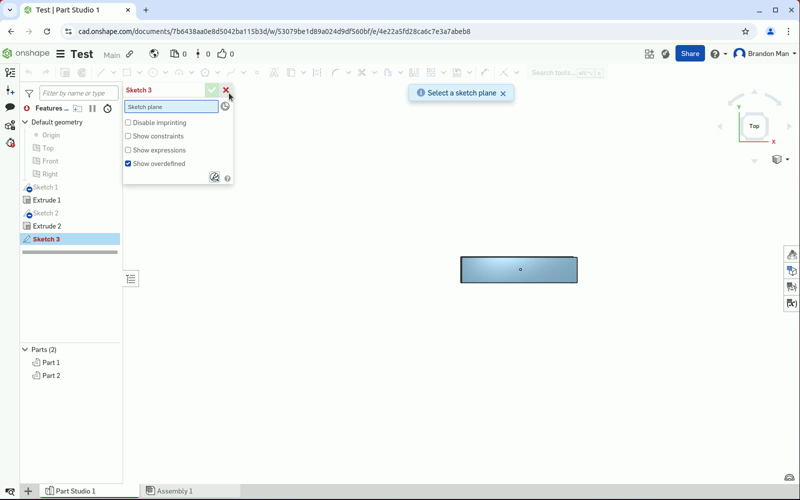
mouse_move(73, 150)
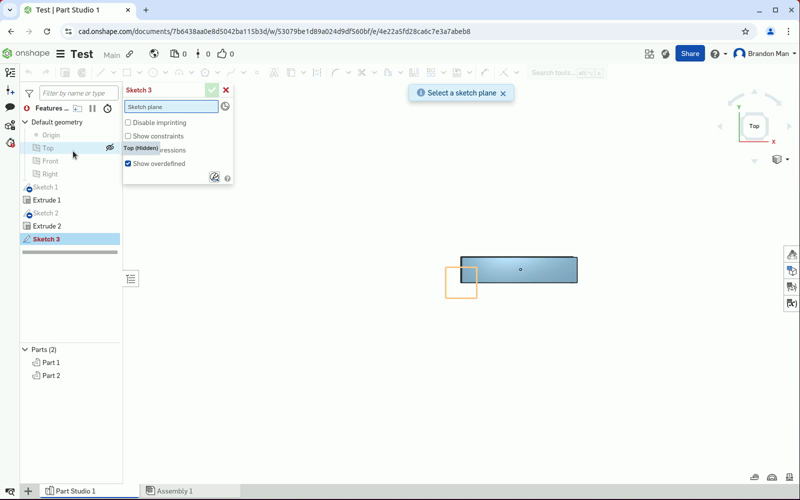
click(73, 150)
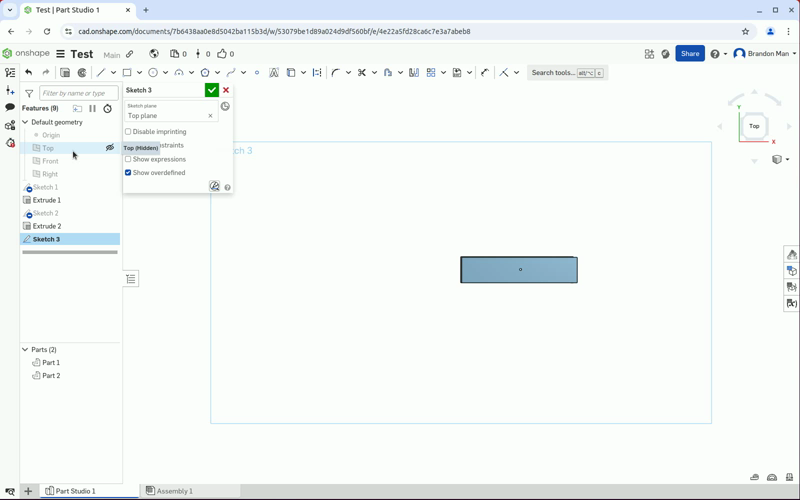
mouse_move(73, 352)
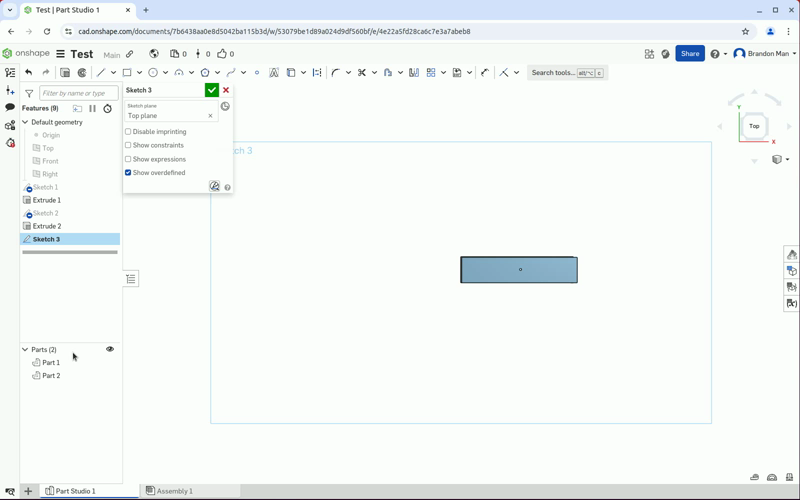
key(y)
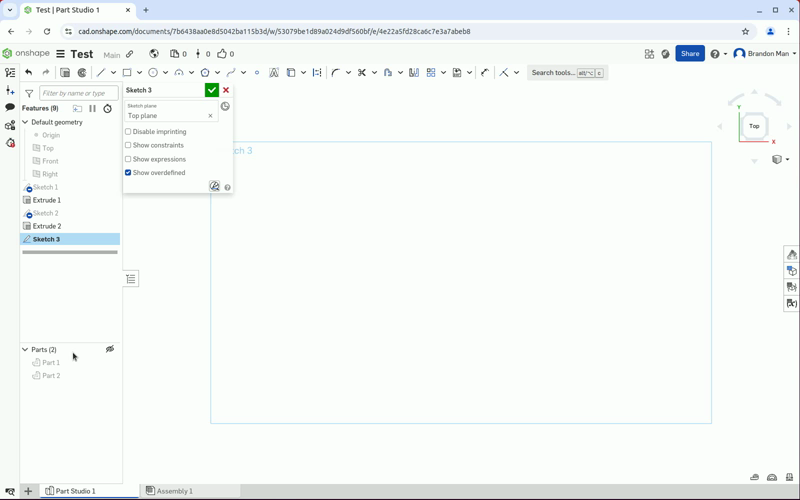
key(l)
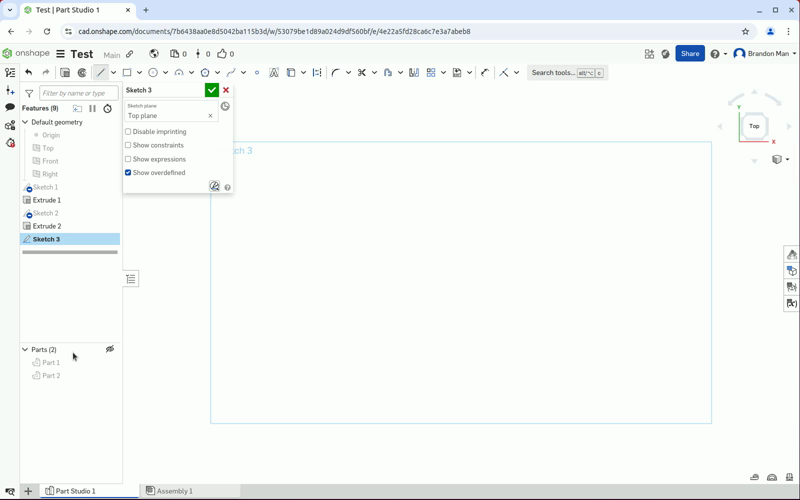
key_down(shift)
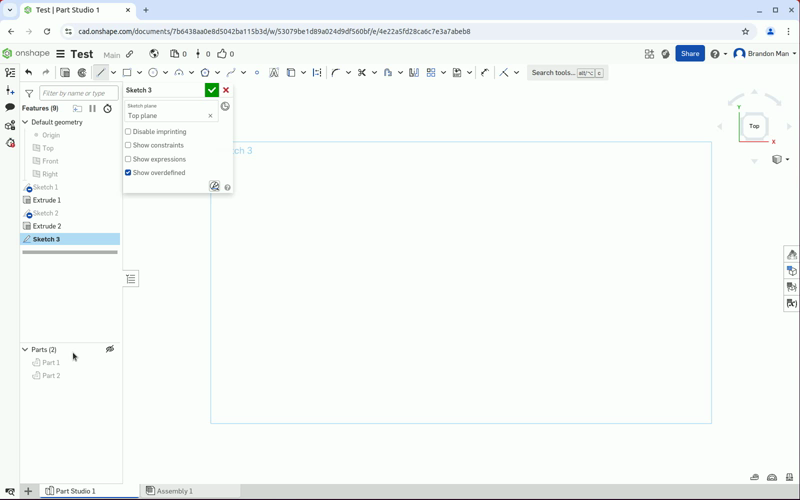
mouse_move(461, 282)
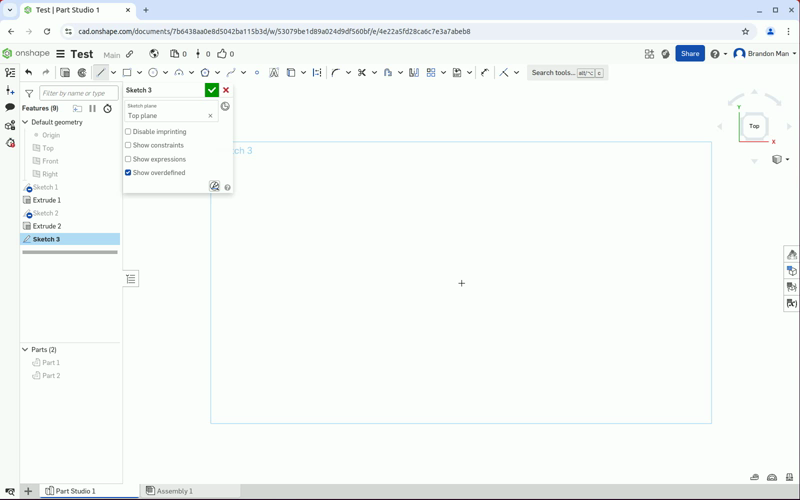
click(461, 282)
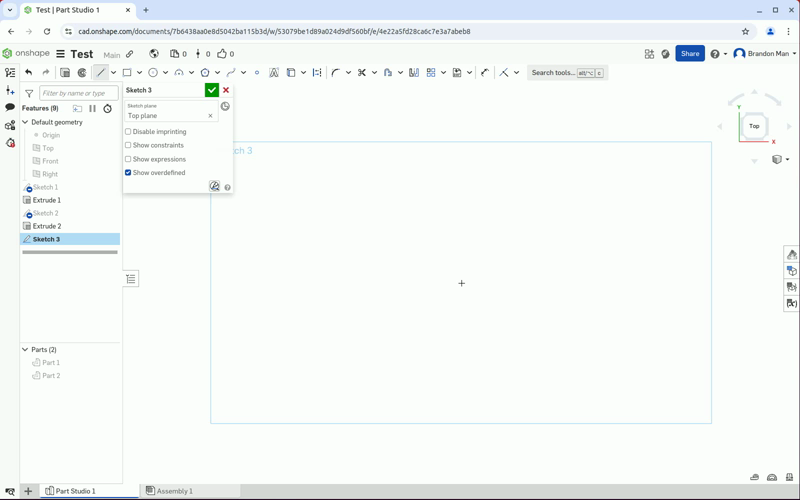
key_up(shift)
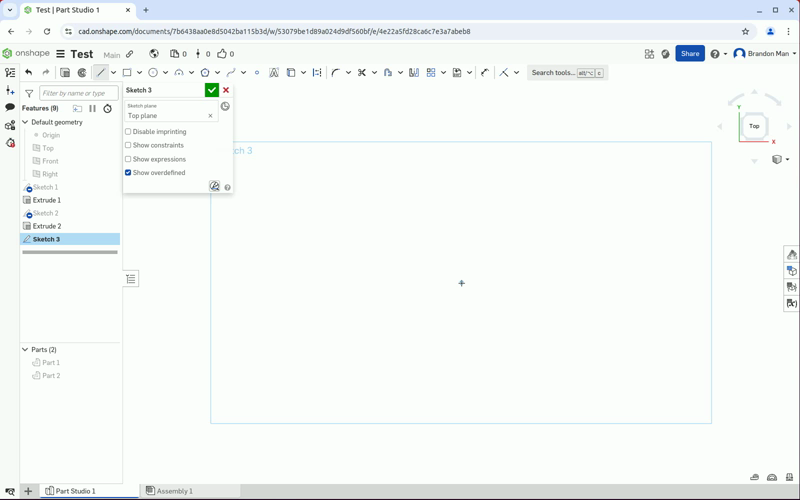
key_down(shift)
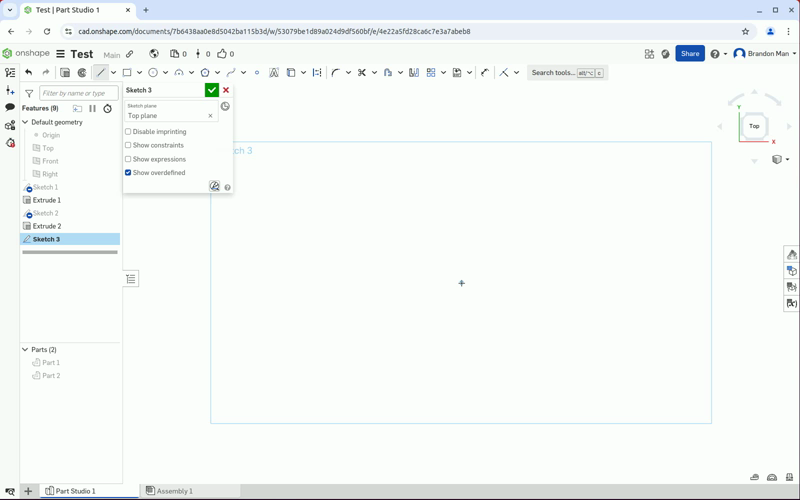
mouse_move(570, 282)
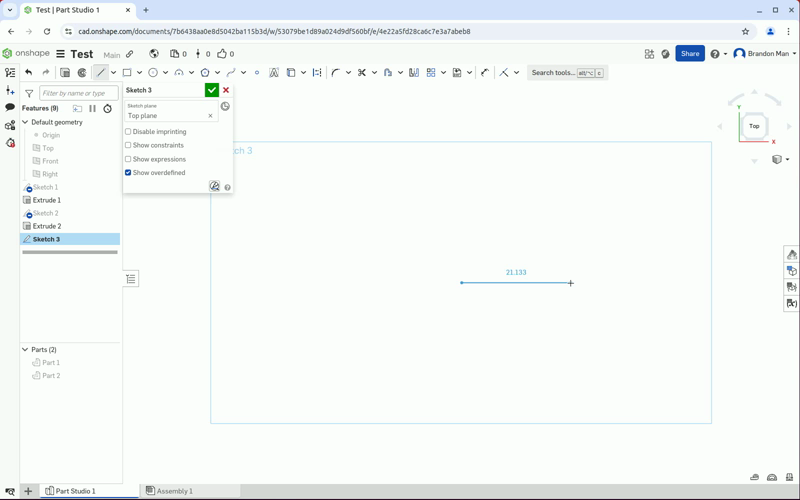
click(570, 282)
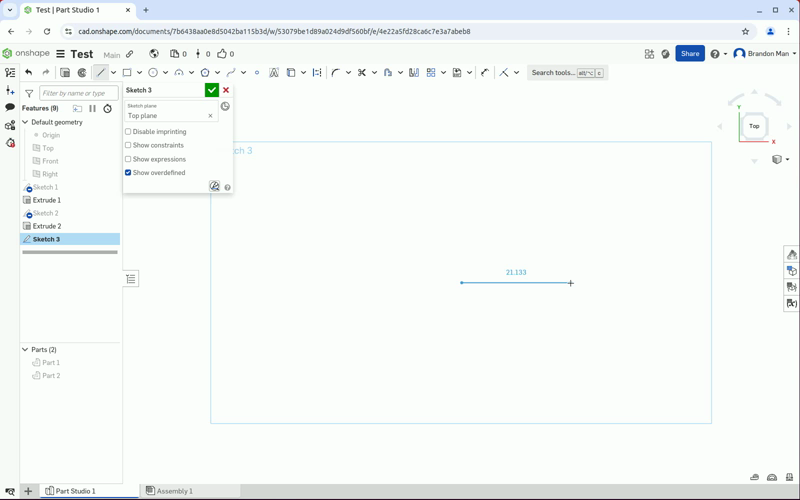
key_up(shift)
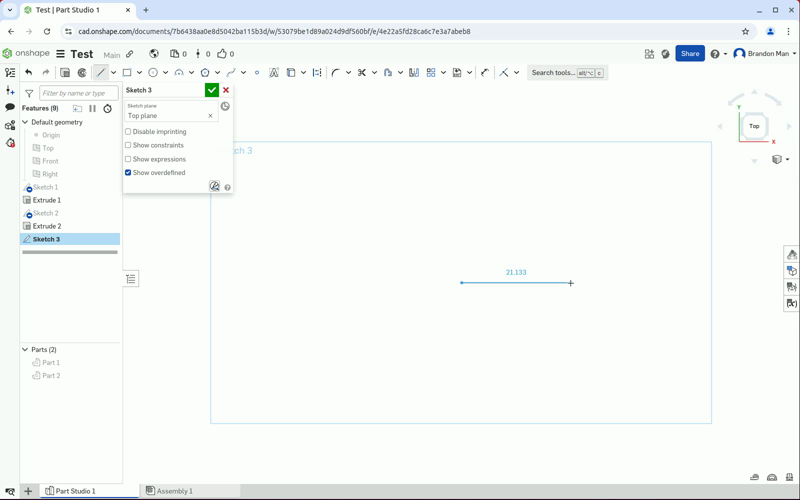
key_down(shift)
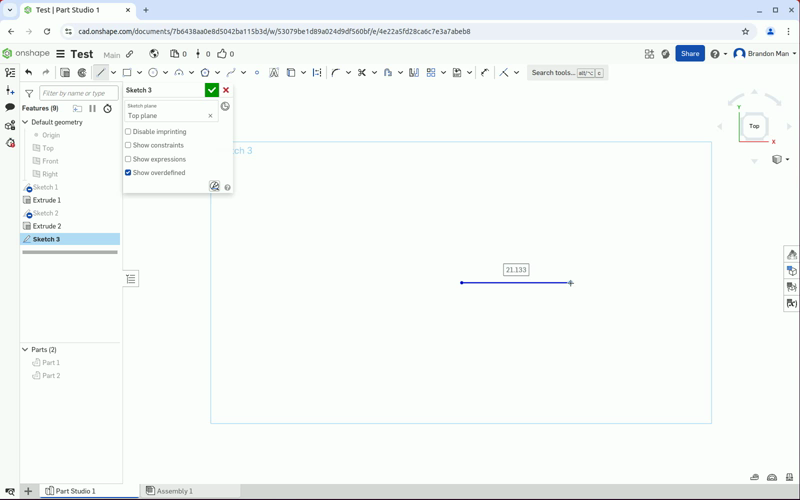
mouse_move(589, 282)
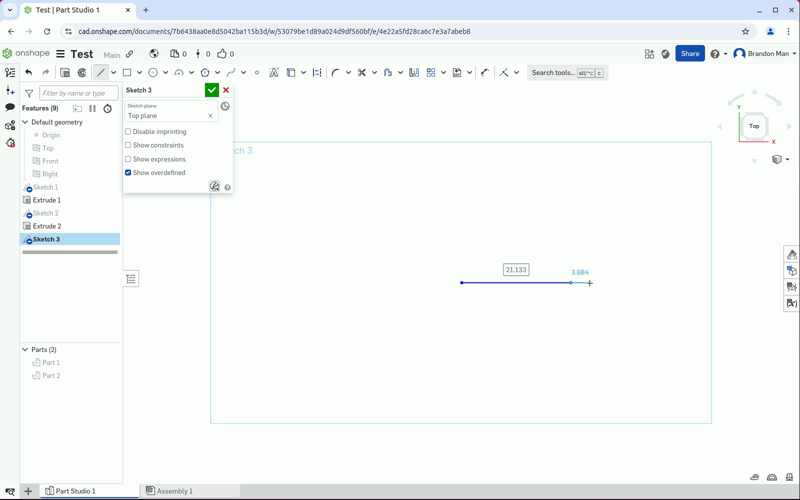
mouse_move(570, 258)
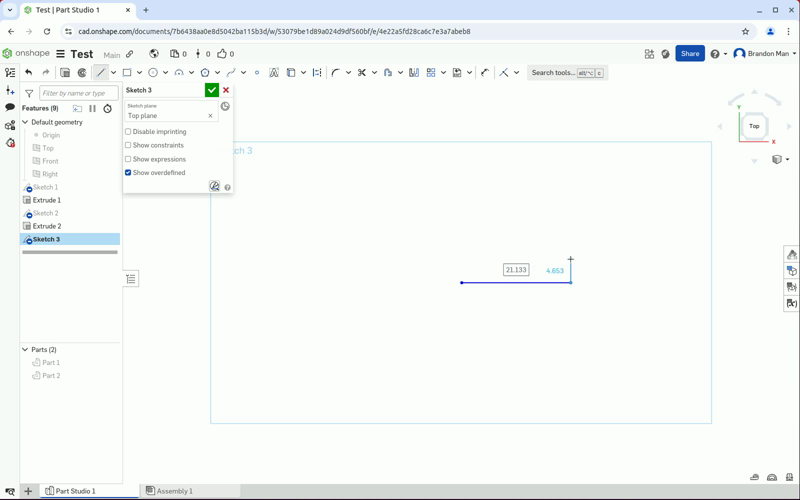
click(570, 258)
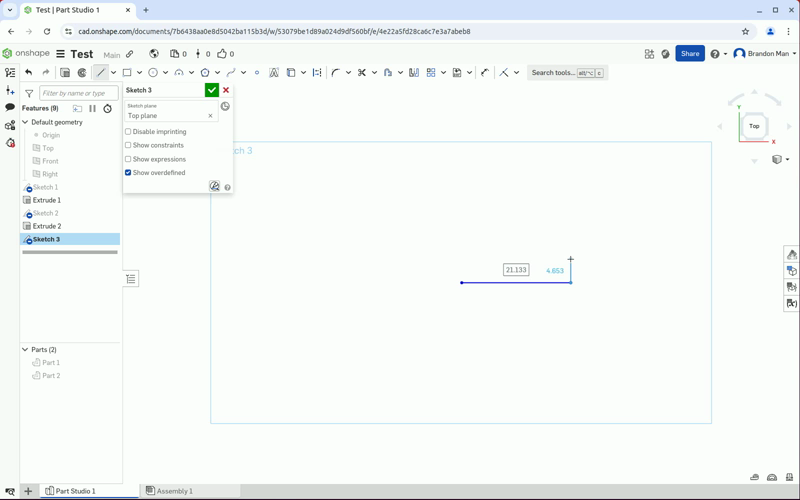
key_up(shift)
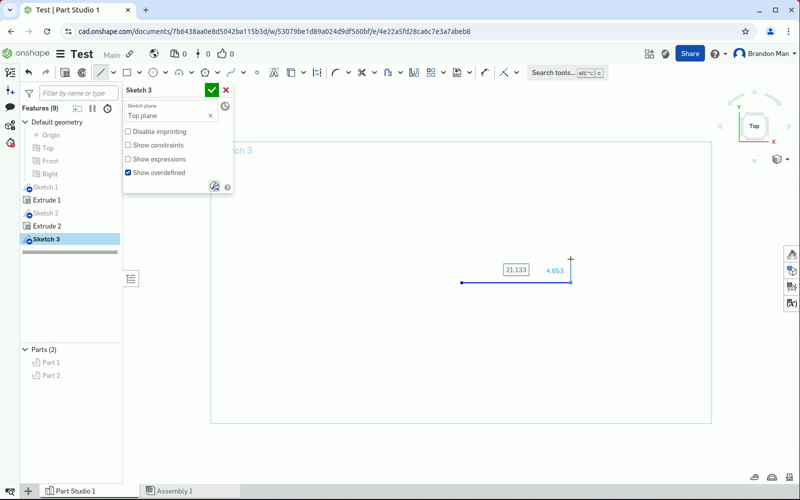
key_down(shift)
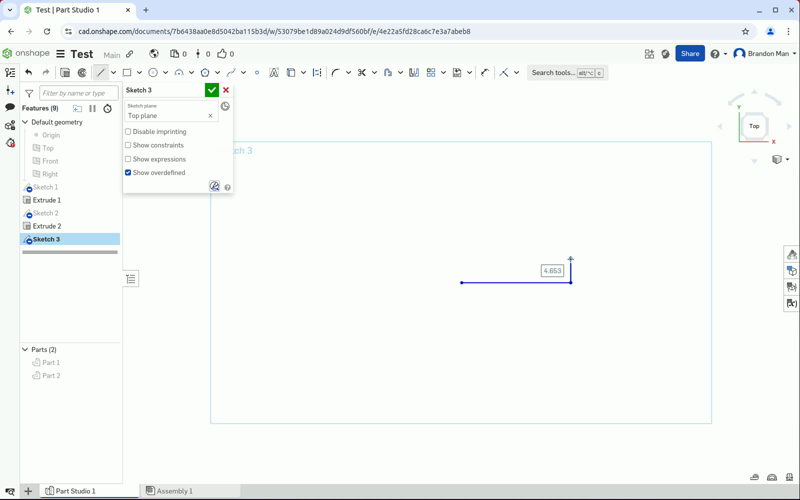
mouse_move(461, 258)
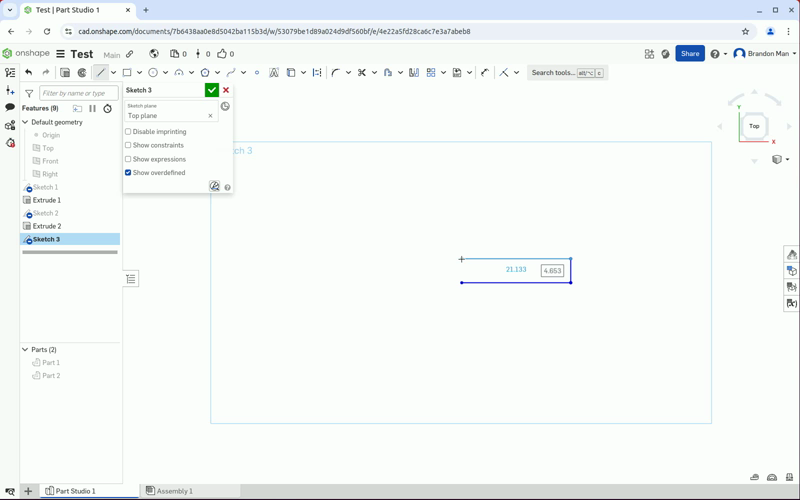
click(461, 258)
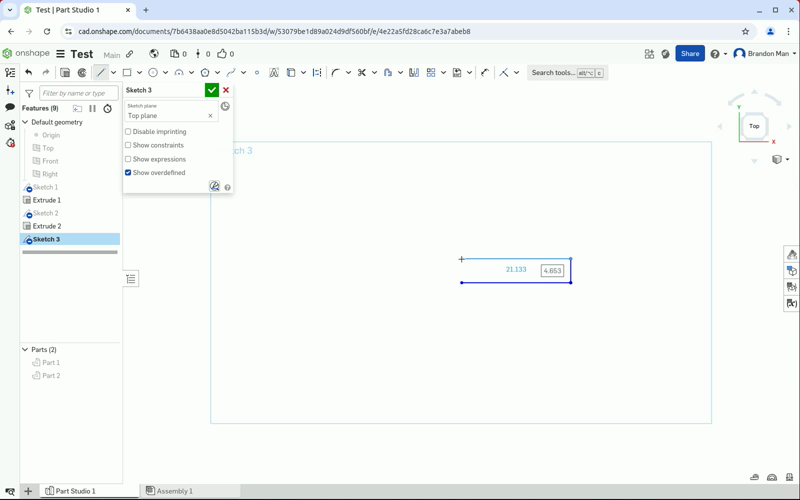
key_up(shift)
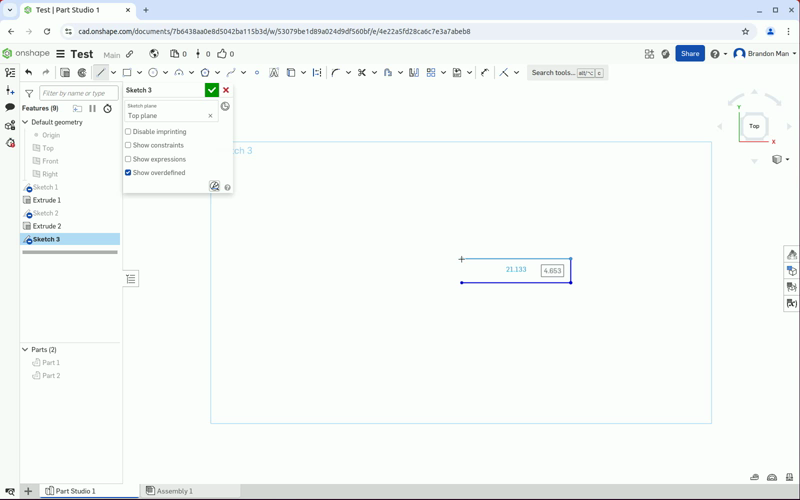
mouse_move(492, 258)
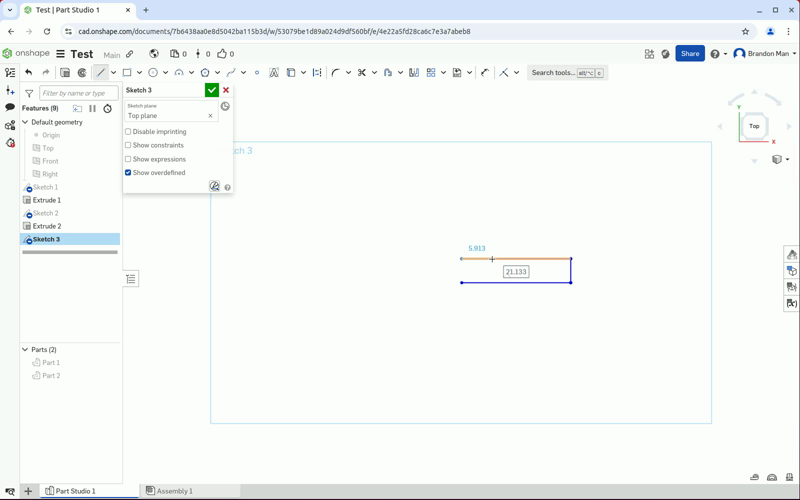
key_down(shift)
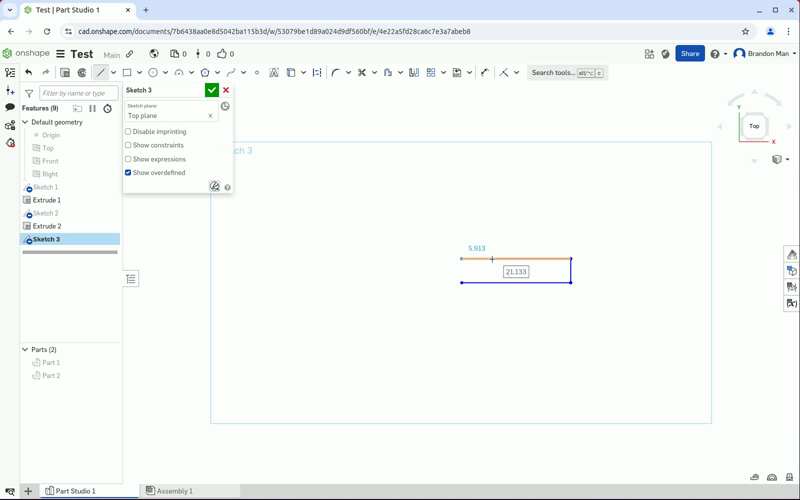
mouse_move(461, 282)
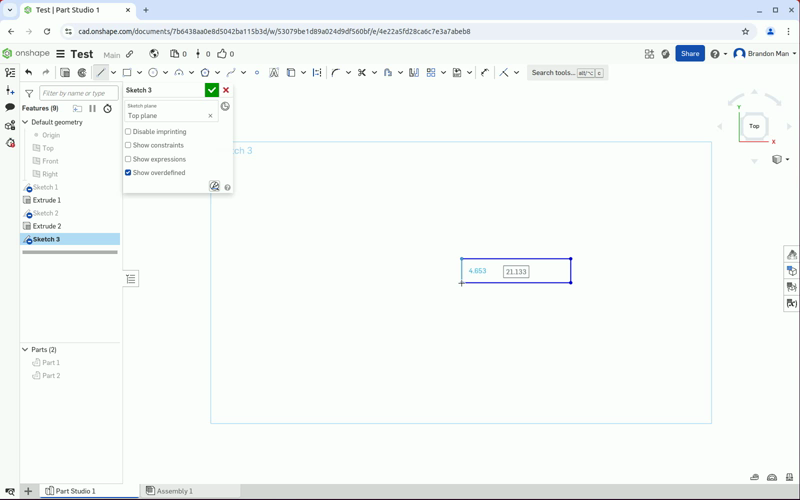
key_up(shift)
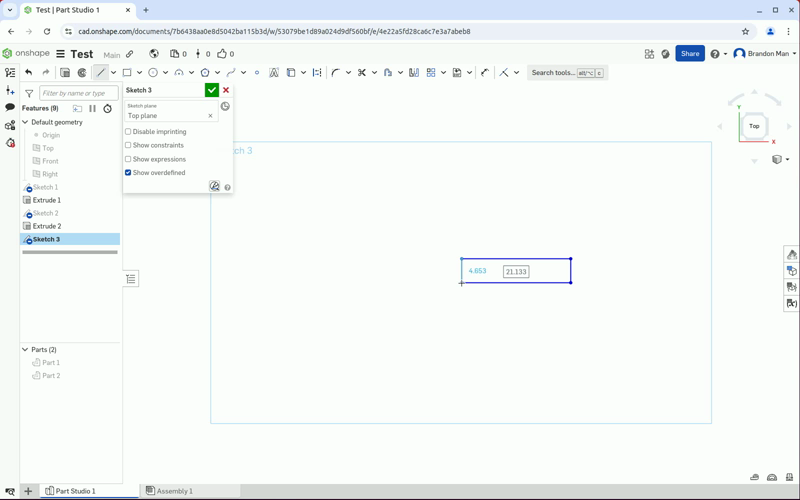
click(461, 282)
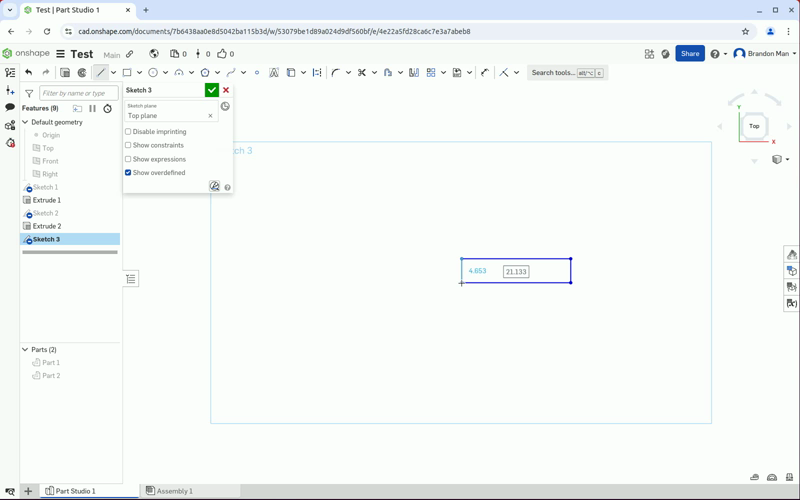
key(esc)
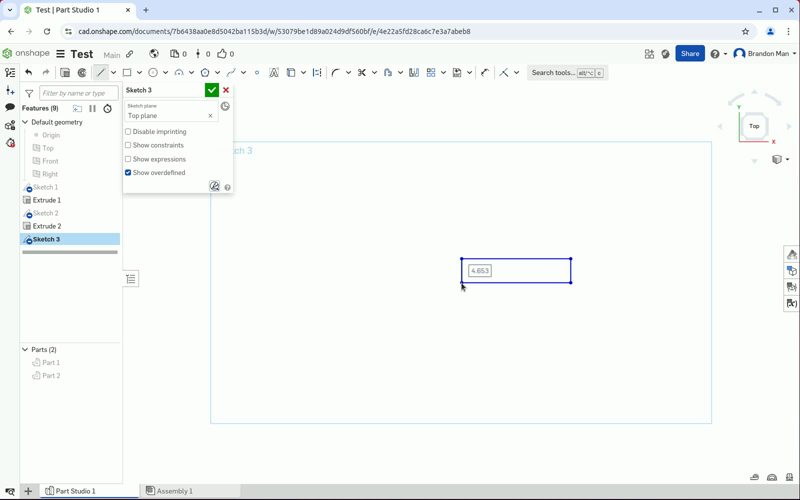
key(c)
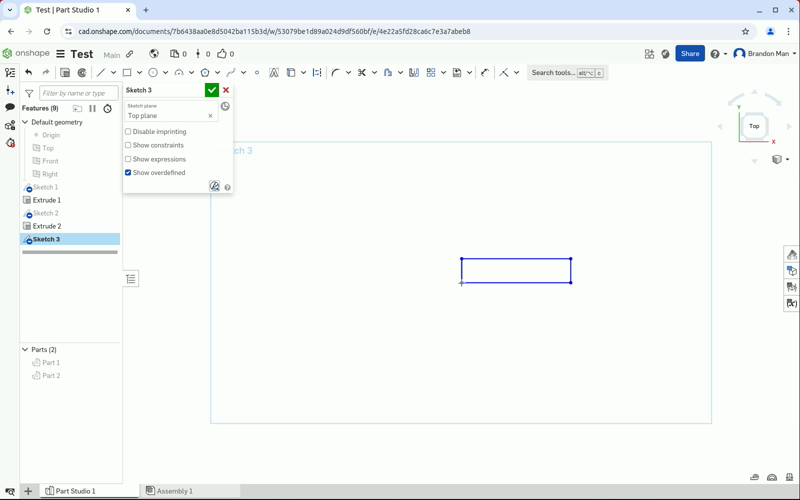
key_down(shift)
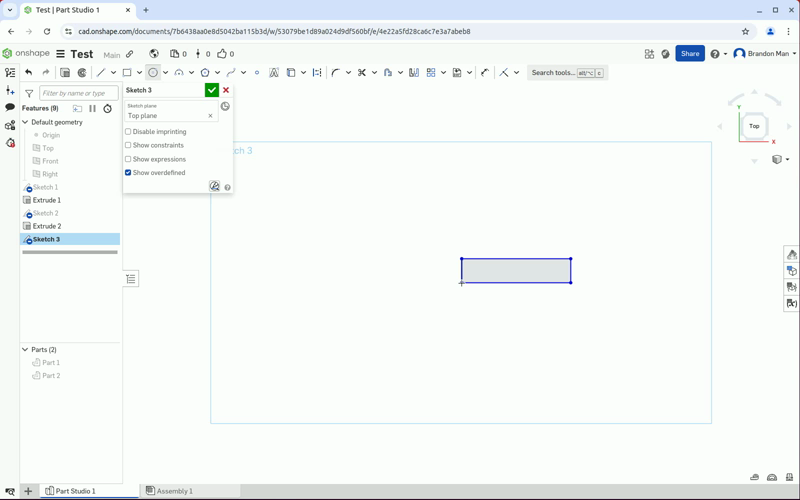
mouse_move(517, 270)
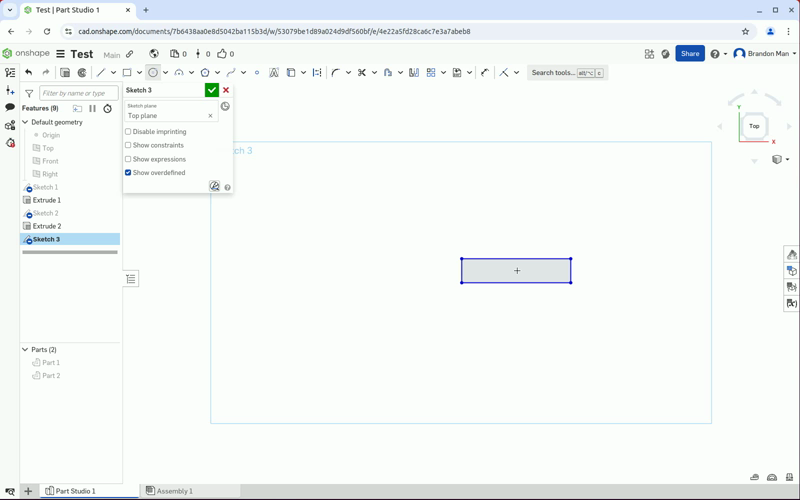
click(517, 270)
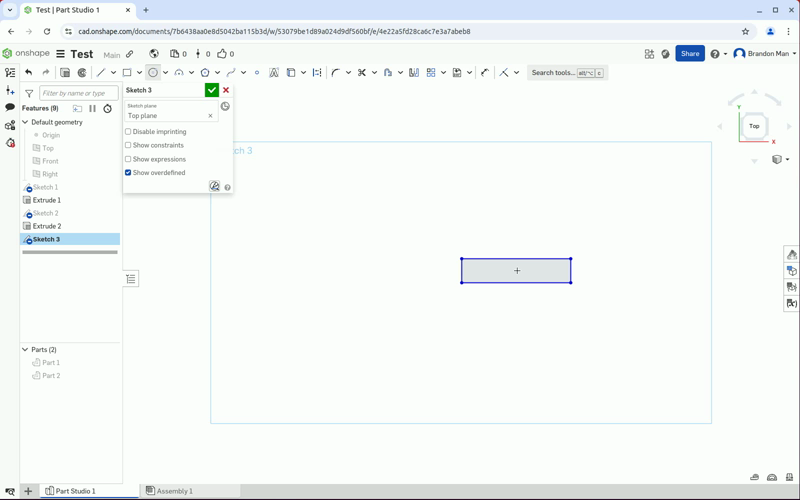
key_up(shift)
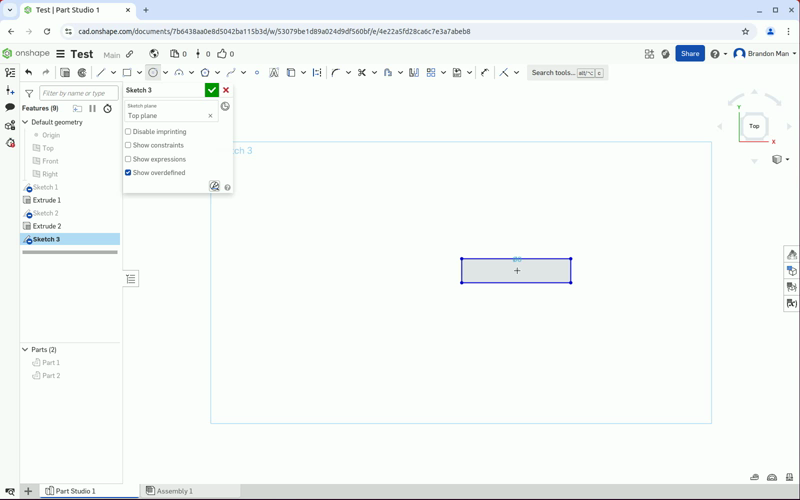
mouse_move(518, 270)
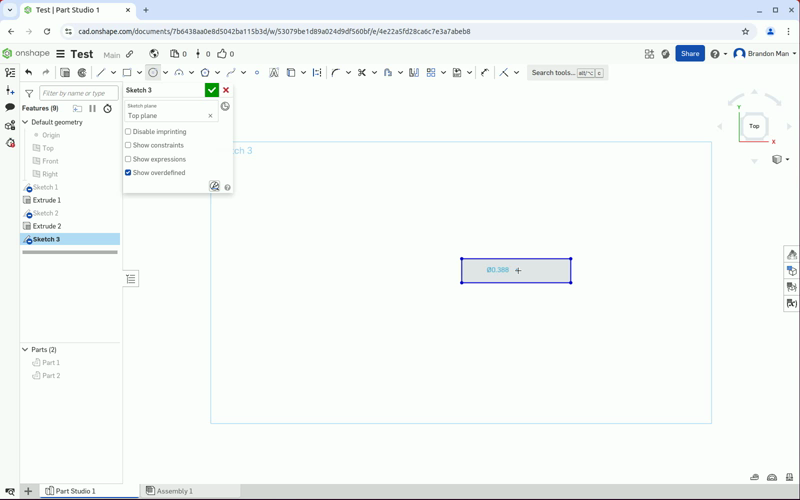
scroll(6)
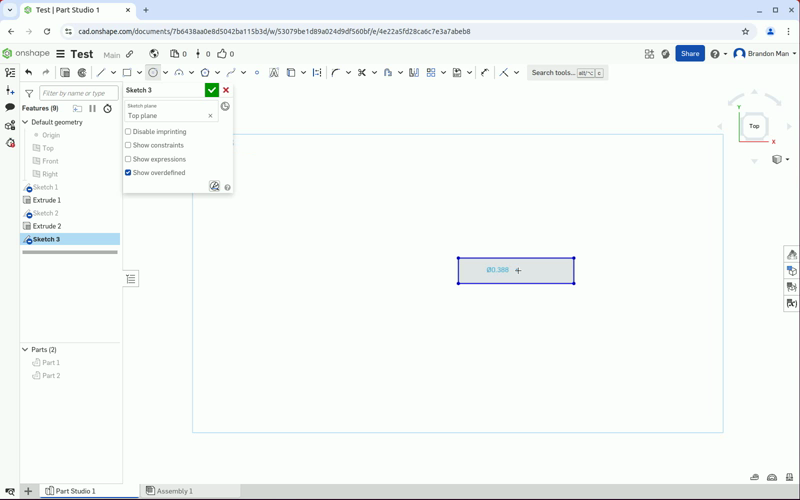
scroll(6)
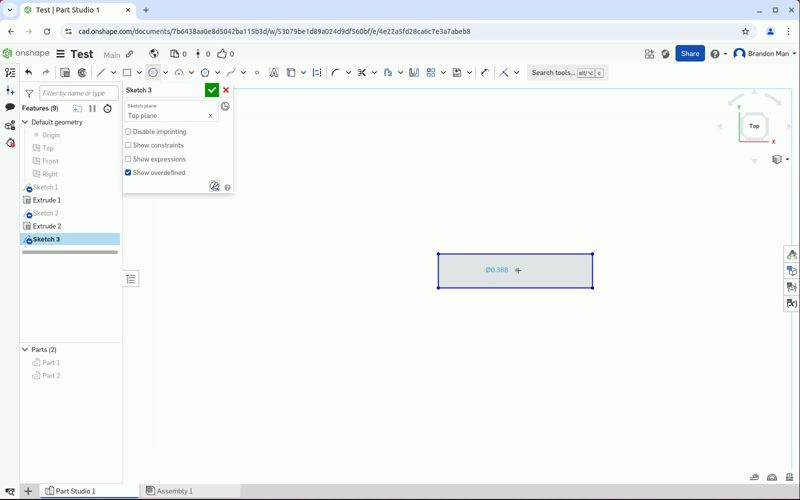
scroll(6)
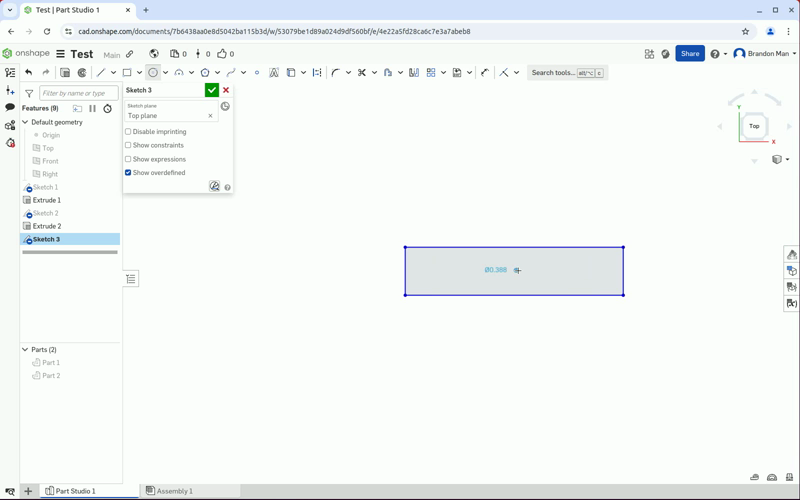
scroll(6)
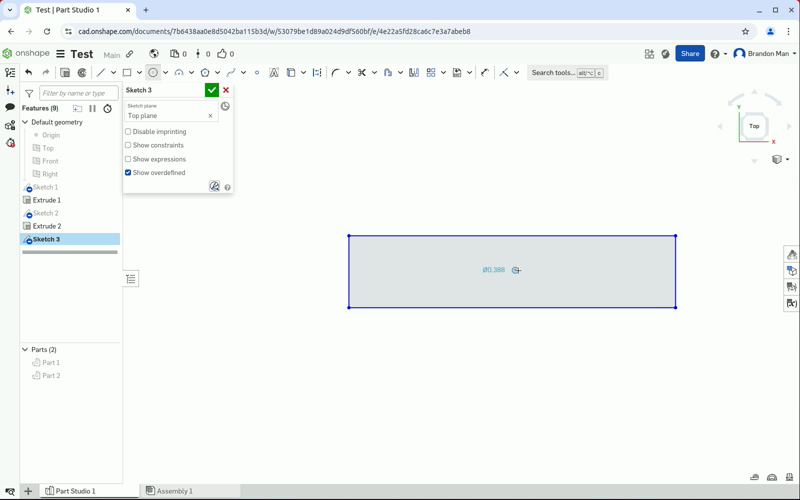
scroll(6)
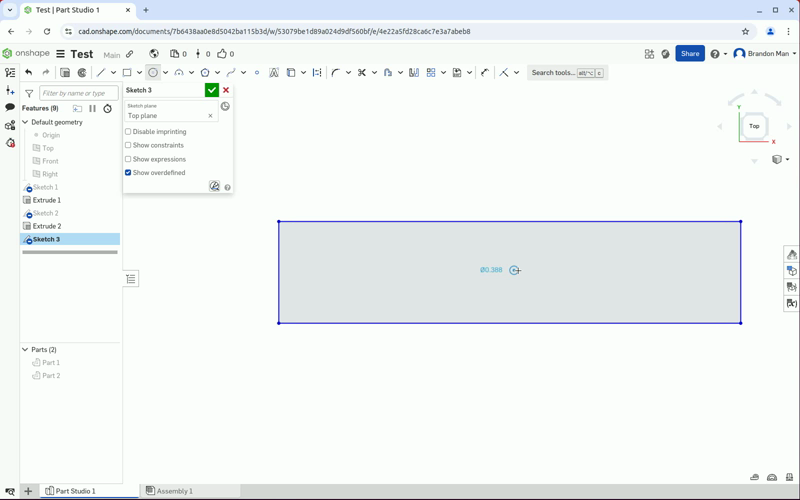
scroll(6)
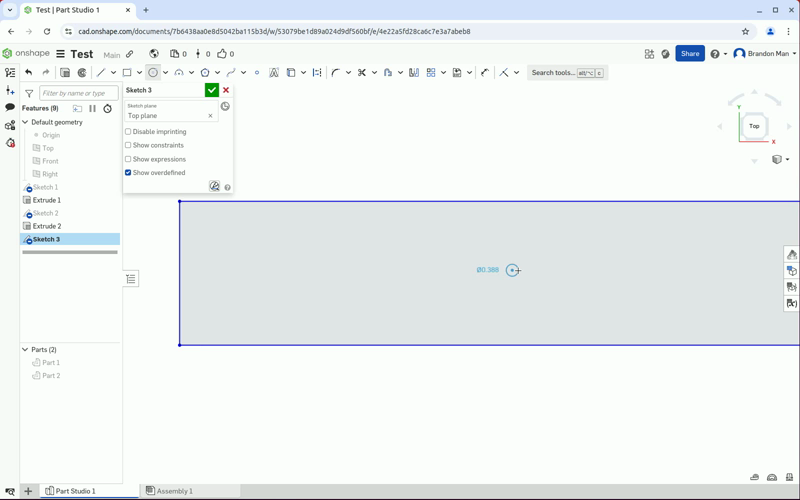
scroll(6)
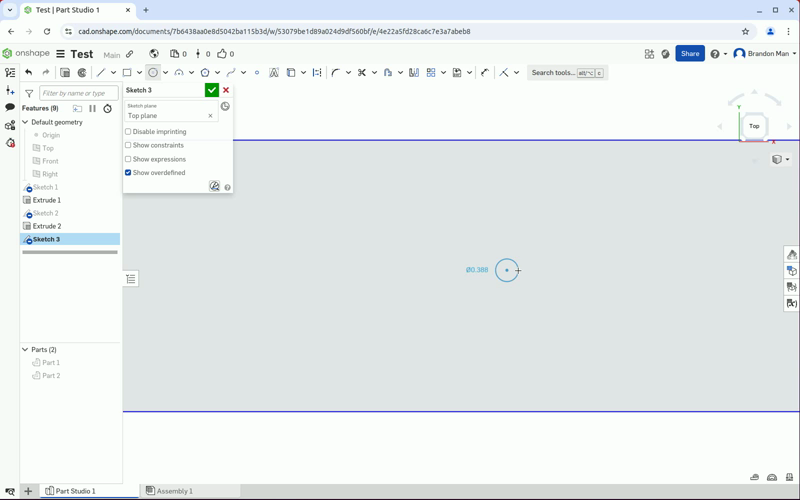
click(518, 270)
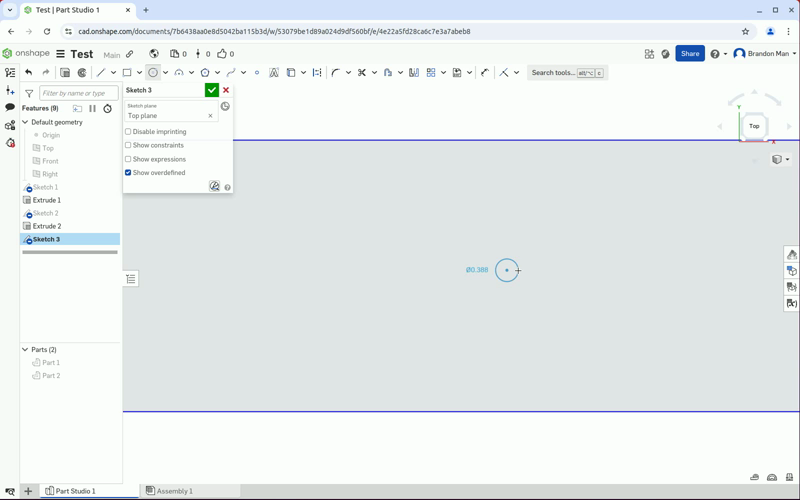
scroll(-6)
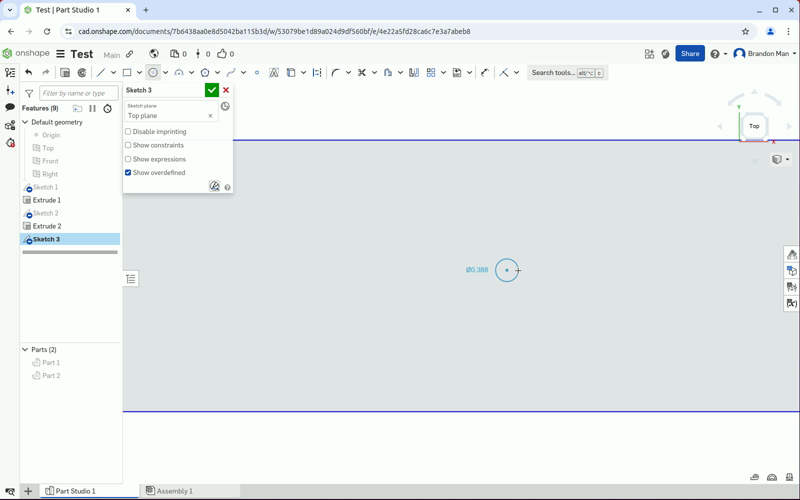
scroll(-6)
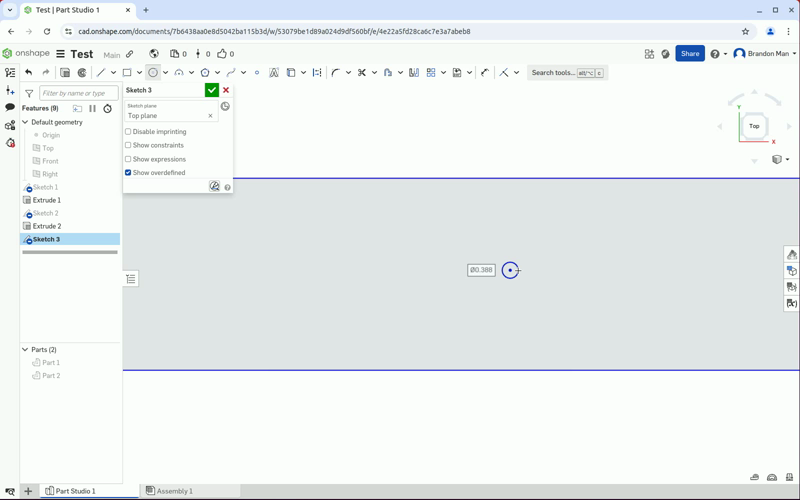
scroll(-6)
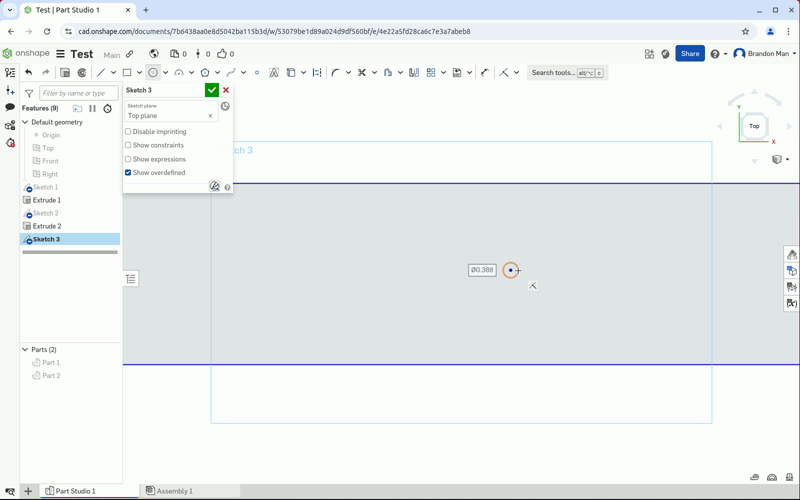
scroll(-6)
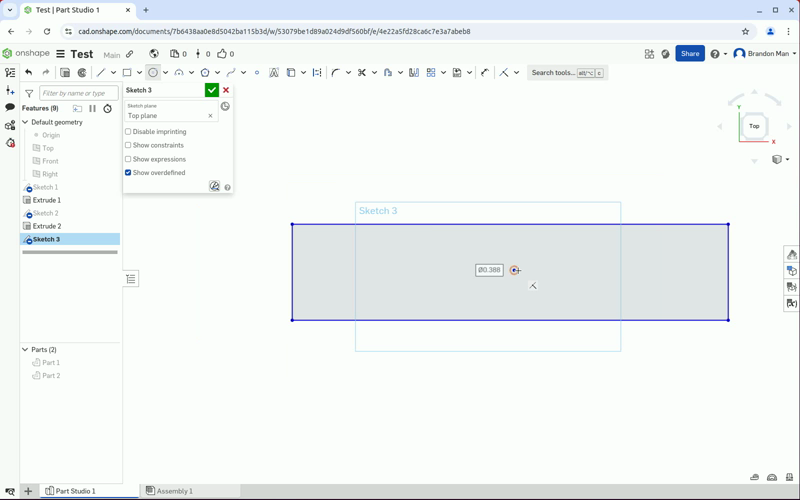
scroll(-6)
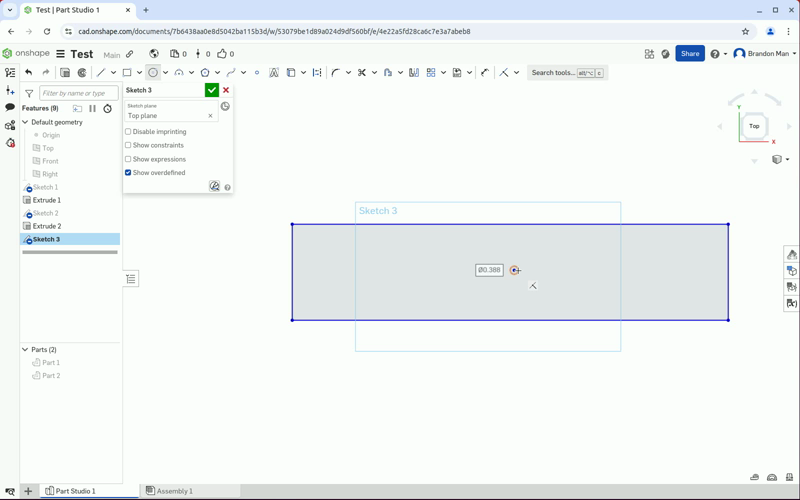
scroll(-6)
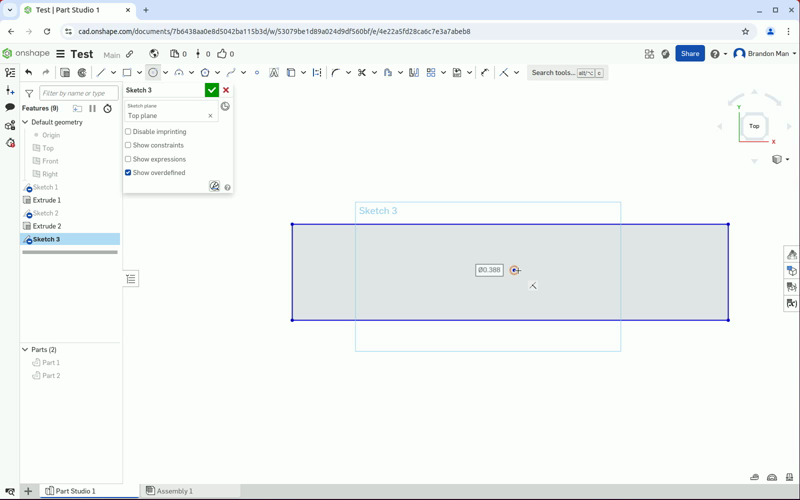
scroll(-6)
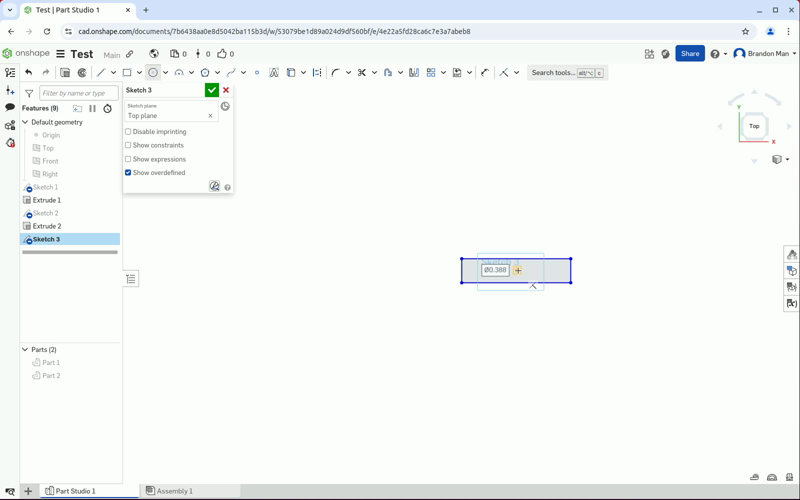
key(esc)
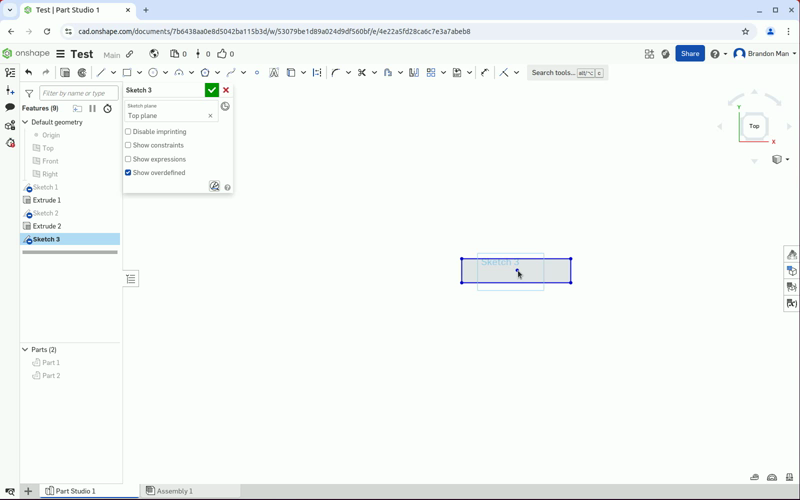
mouse_move(513, 272)
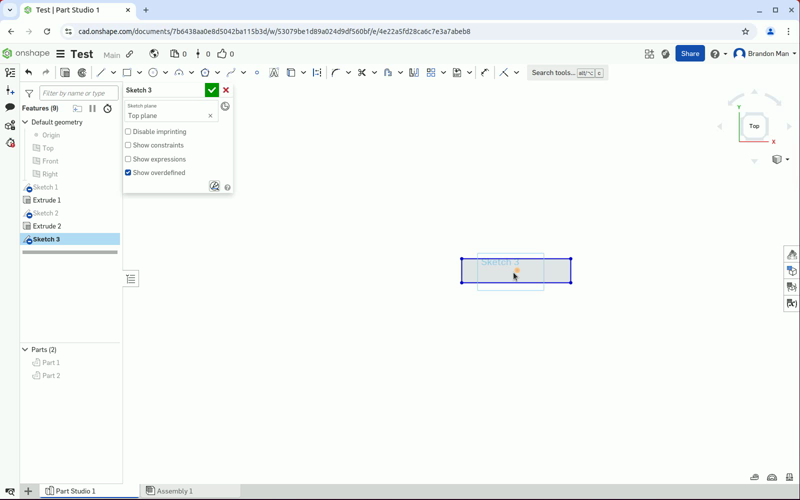
click(513, 272)
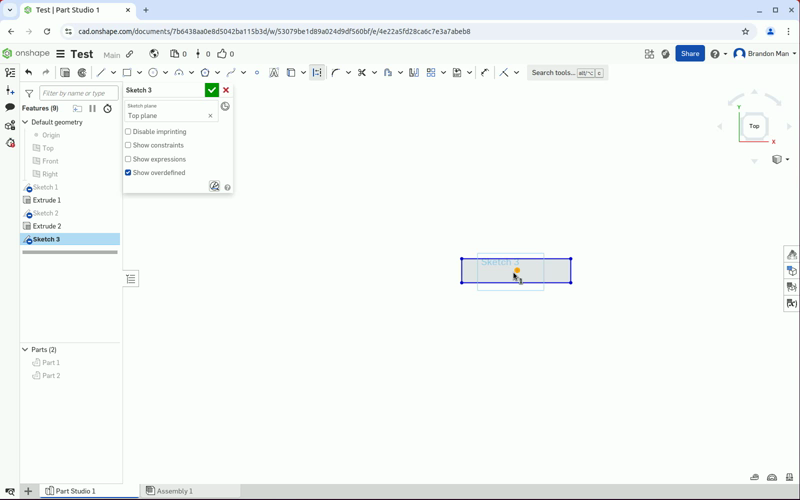
mouse_move(73, 352)
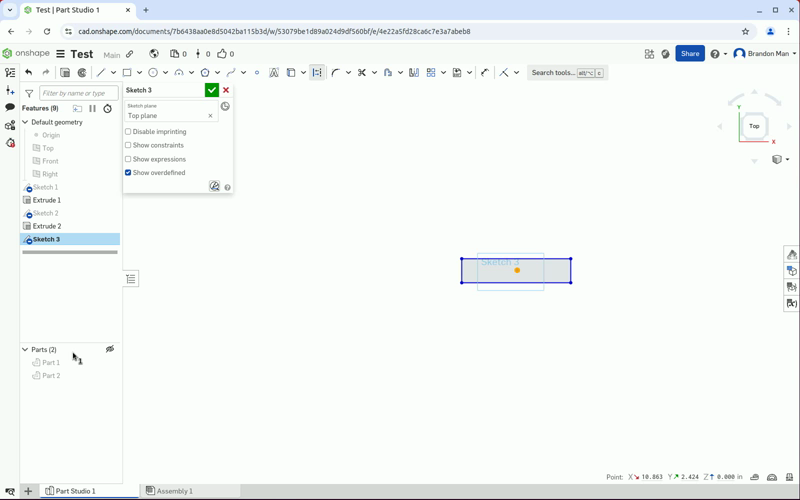
key(shift+y)
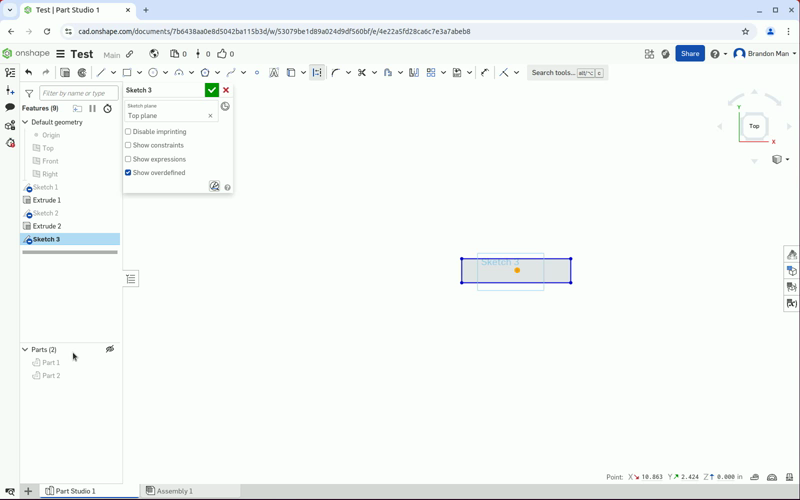
key(shift+e)
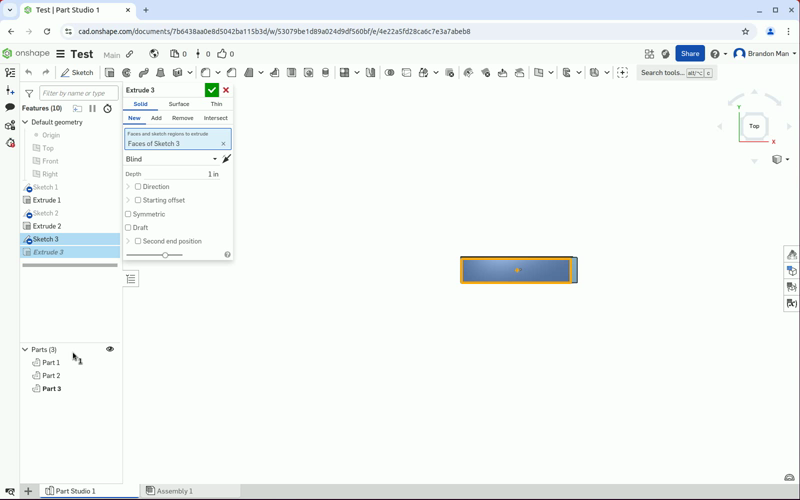
mouse_move(143, 106)
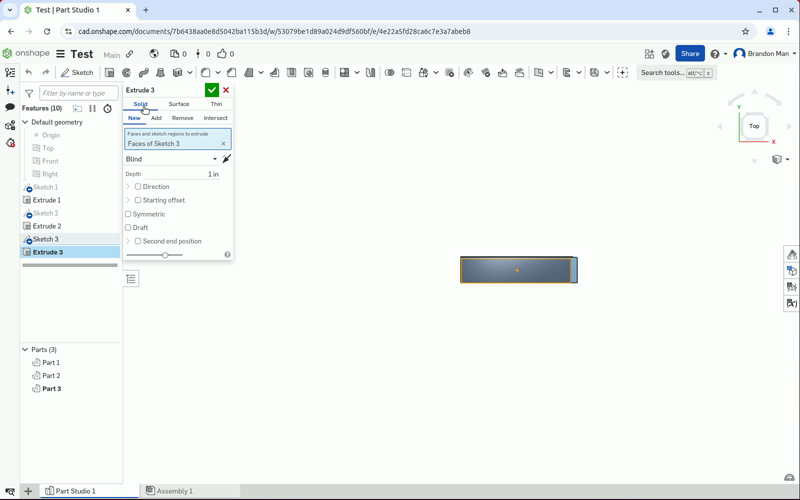
click(143, 106)
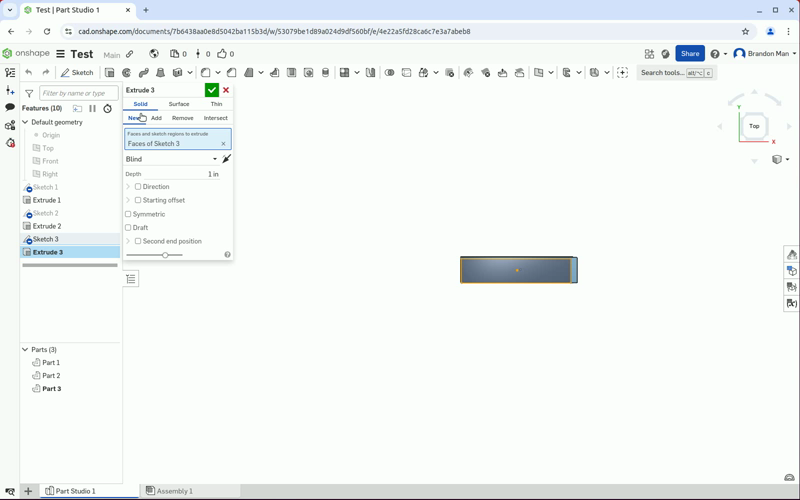
mouse_move(137, 120)
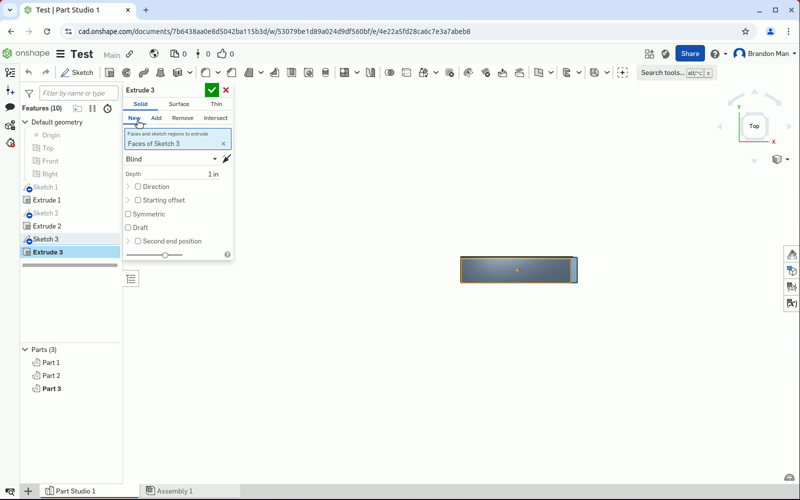
click(137, 120)
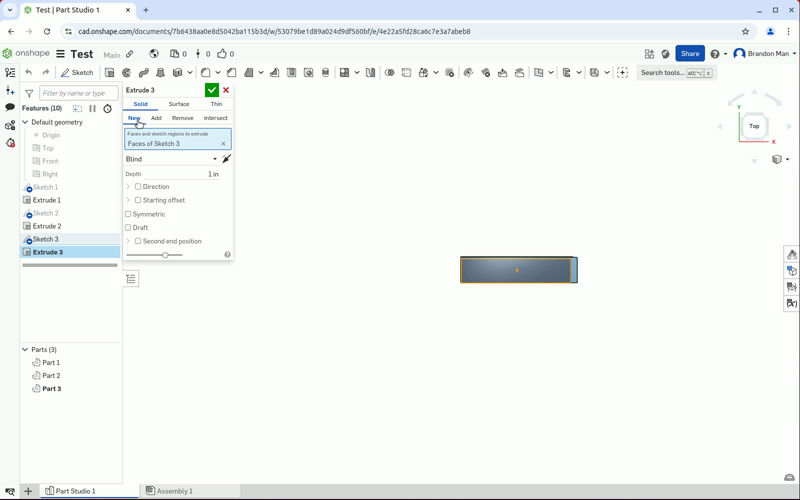
key(tab, 4)
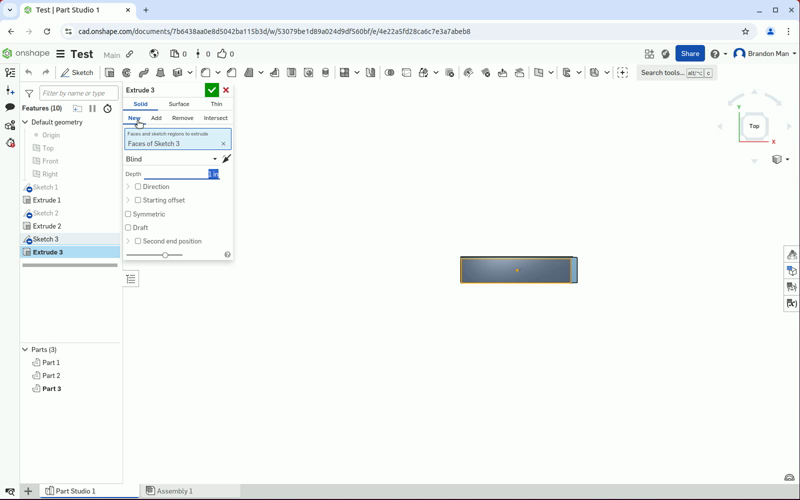
text(0.241)
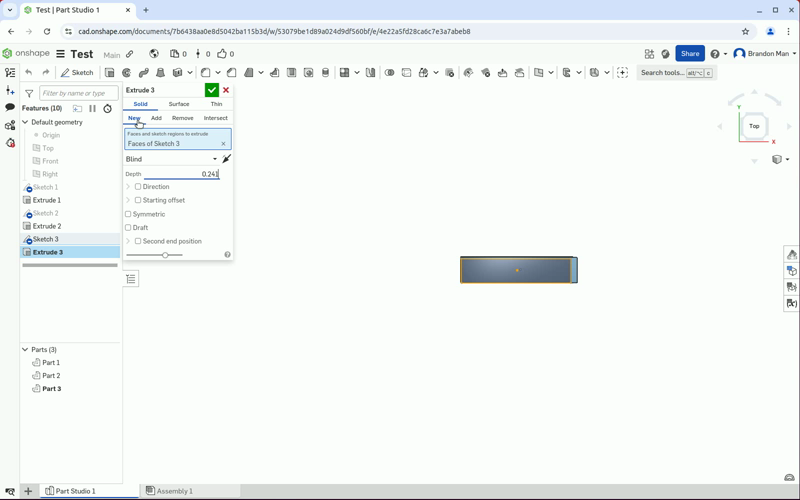
key(enter)
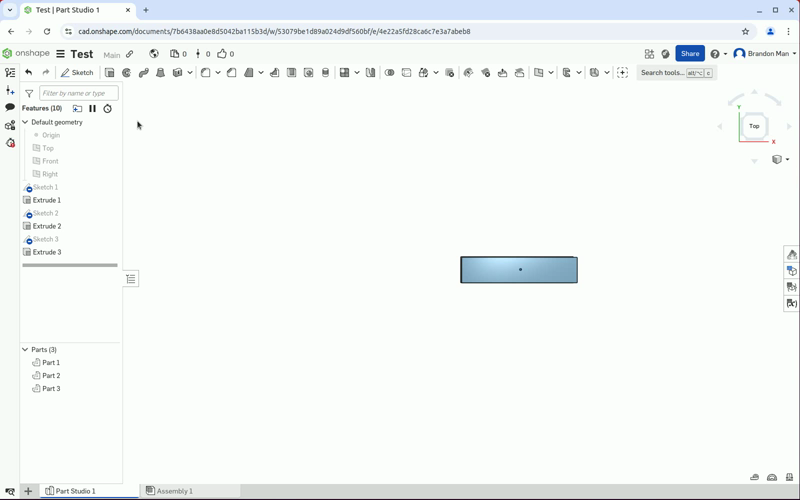
key(shift+h)
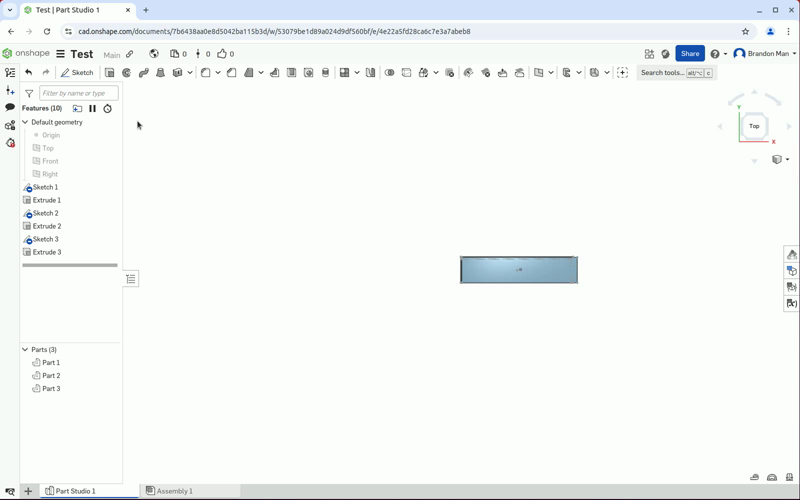
key(shift+h)
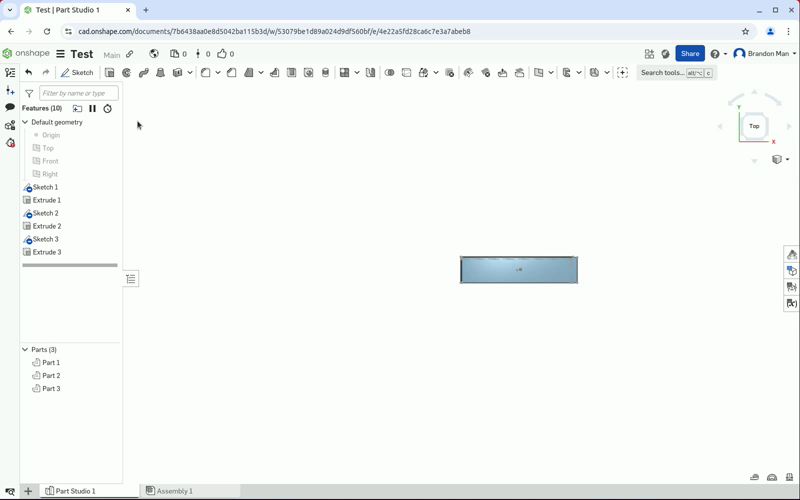
key(shift+7)
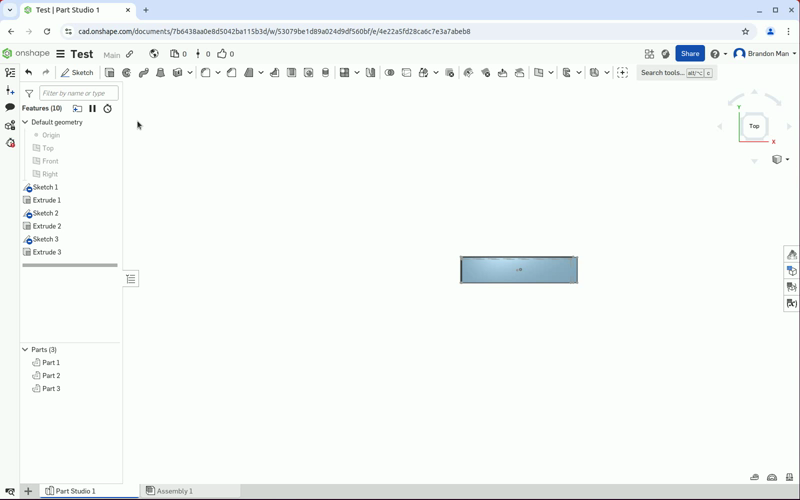
key(up, 3)
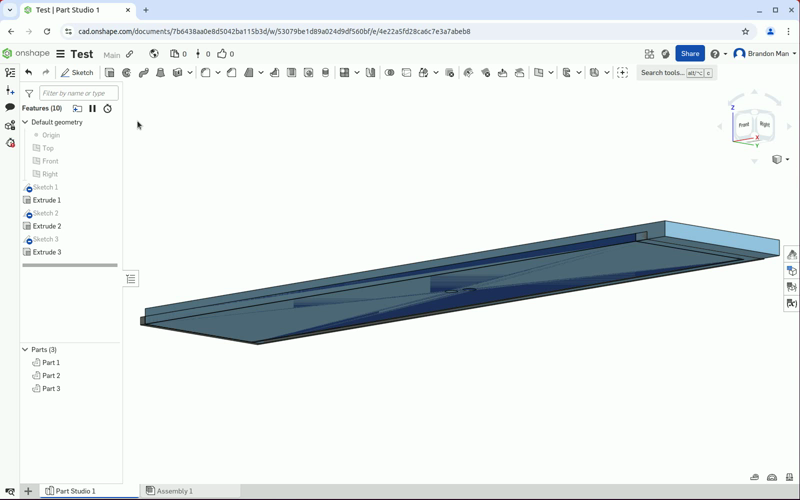
key(left, 3)
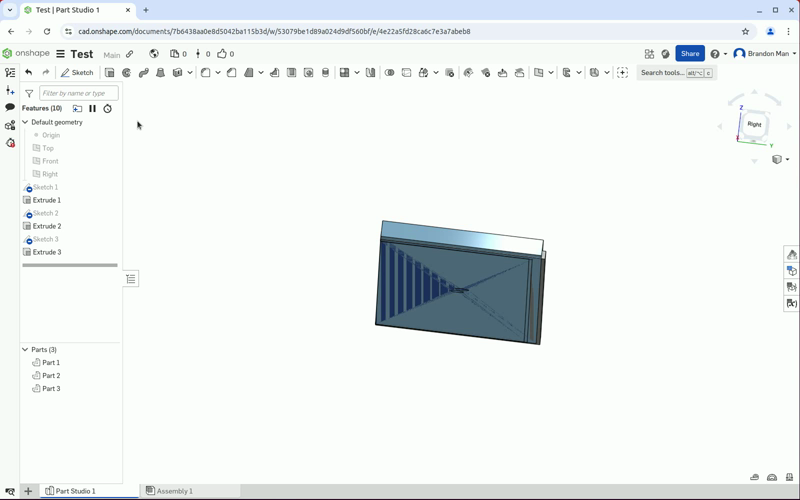
key(right, 3)
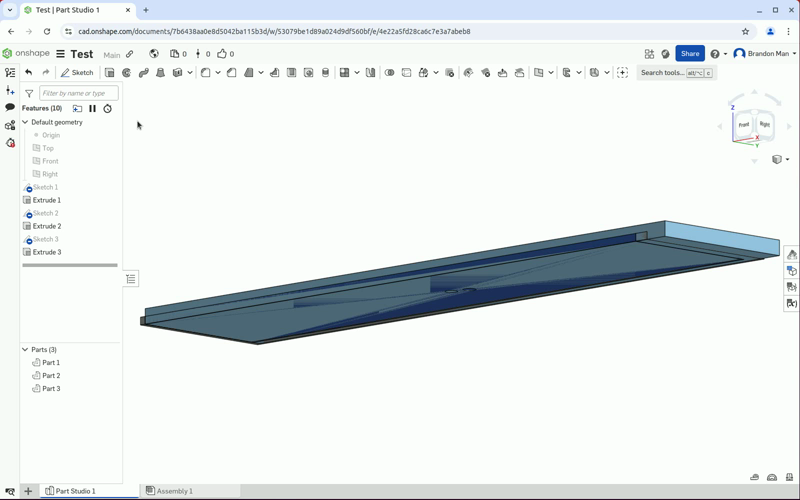
key(down, 3)
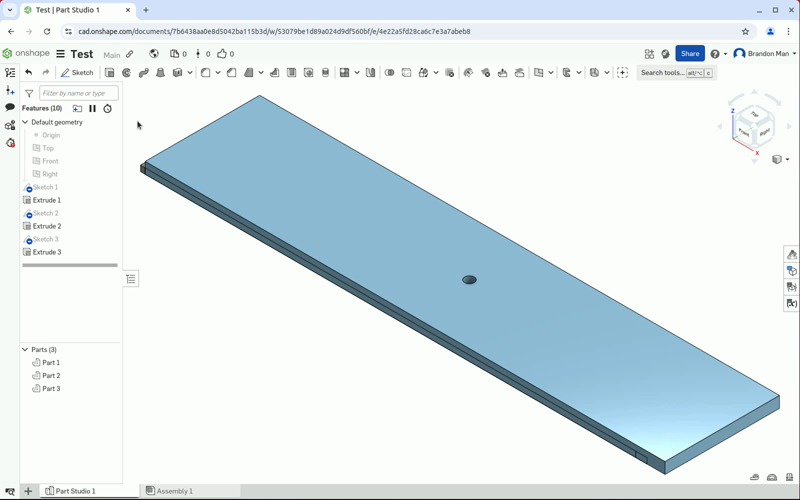
mouse_move(73, 189)
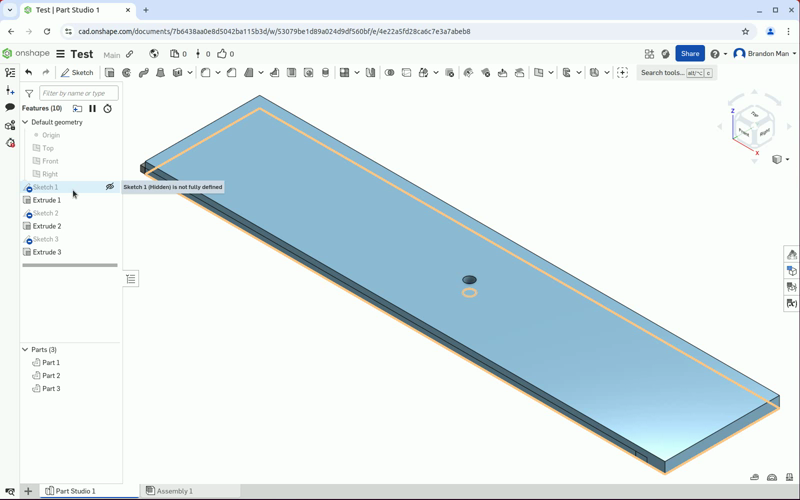
click(73, 189)